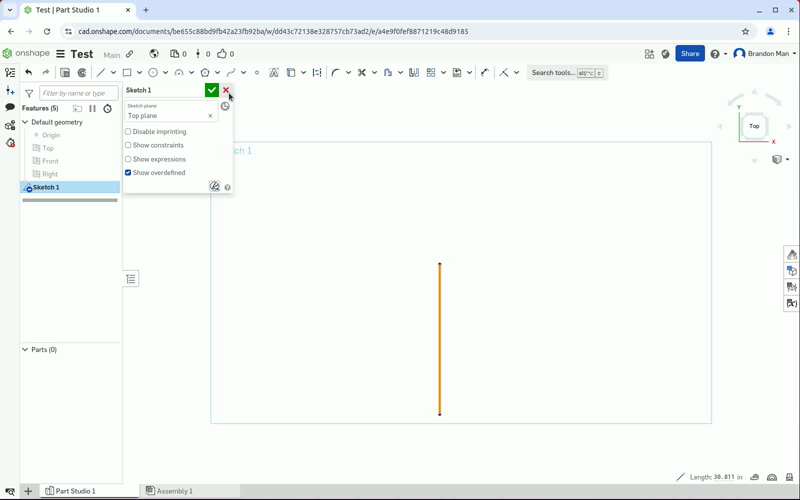
key(shift+h)
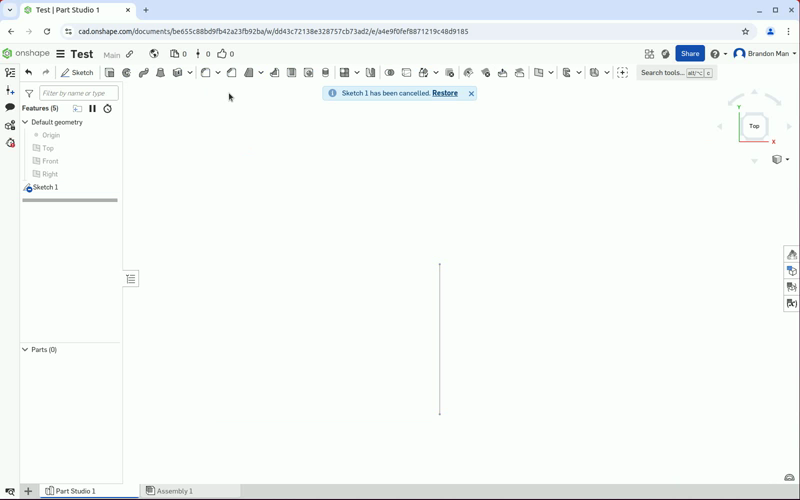
key(shift+s)
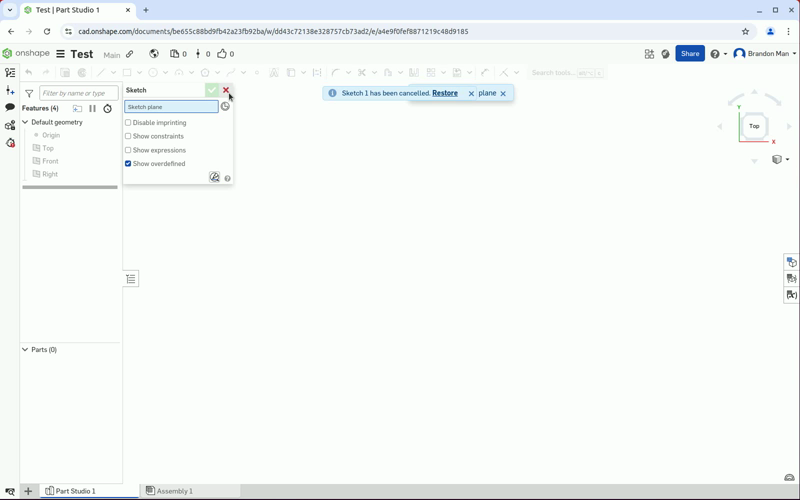
mouse_move(73, 150)
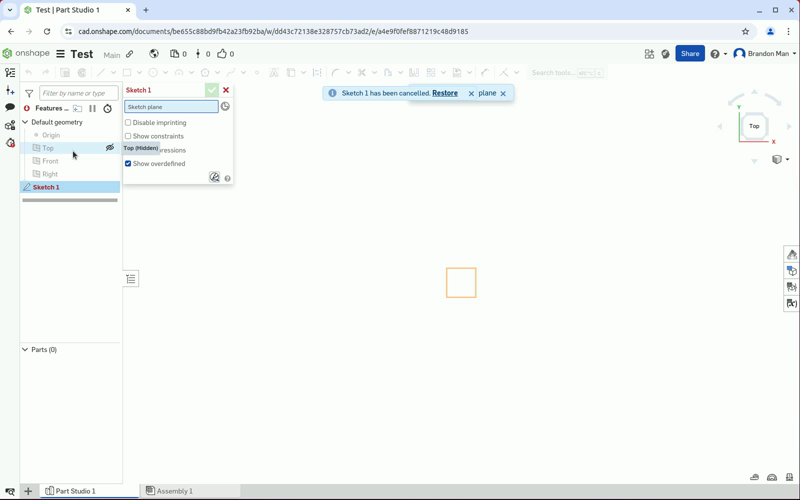
click(73, 150)
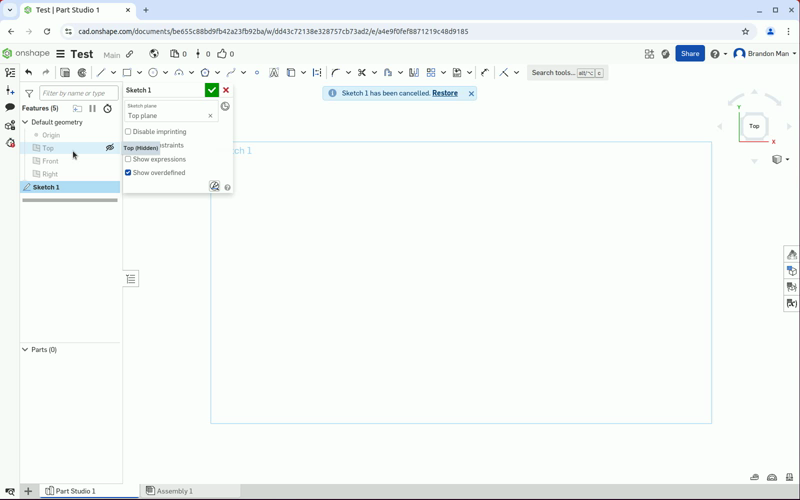
mouse_move(73, 352)
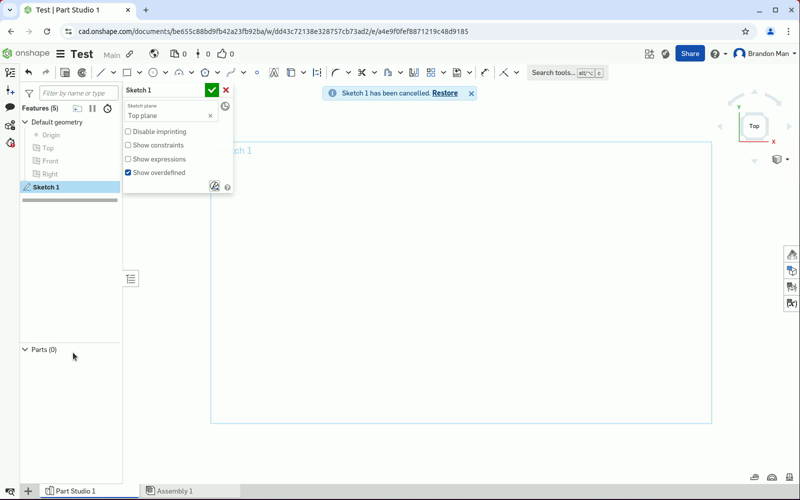
key(y)
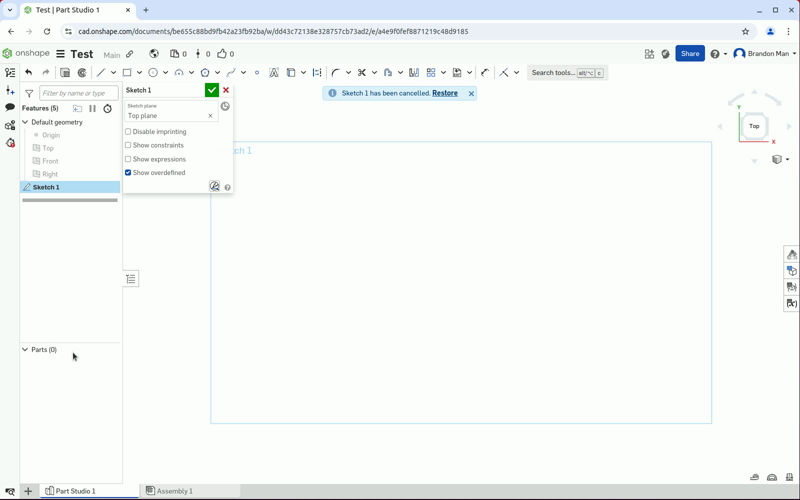
key(l)
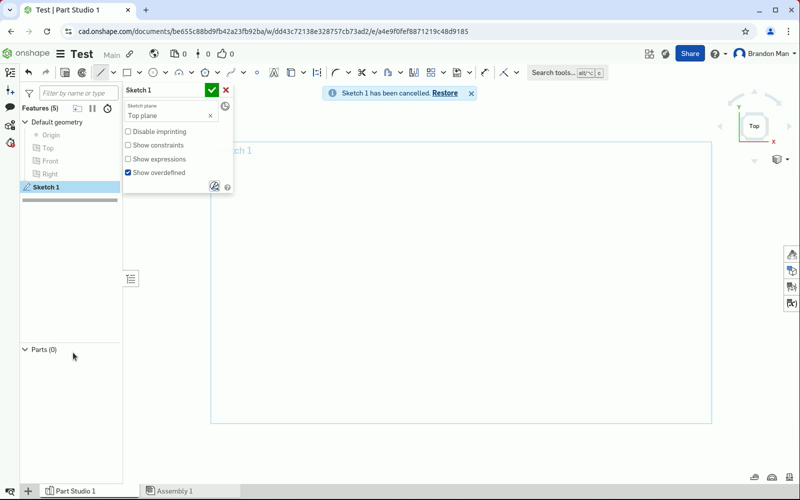
key_down(shift)
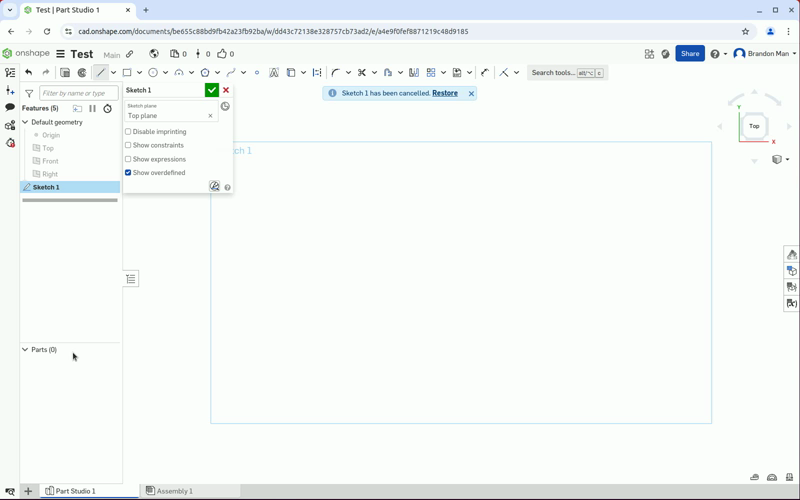
mouse_move(390, 245)
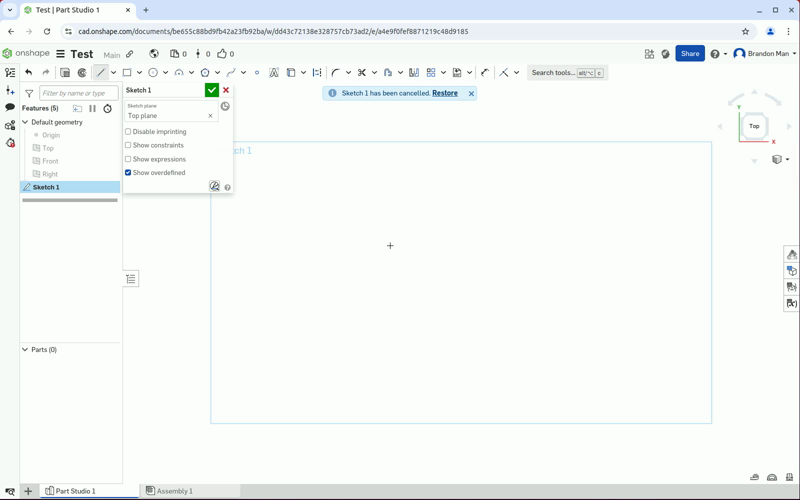
click(390, 245)
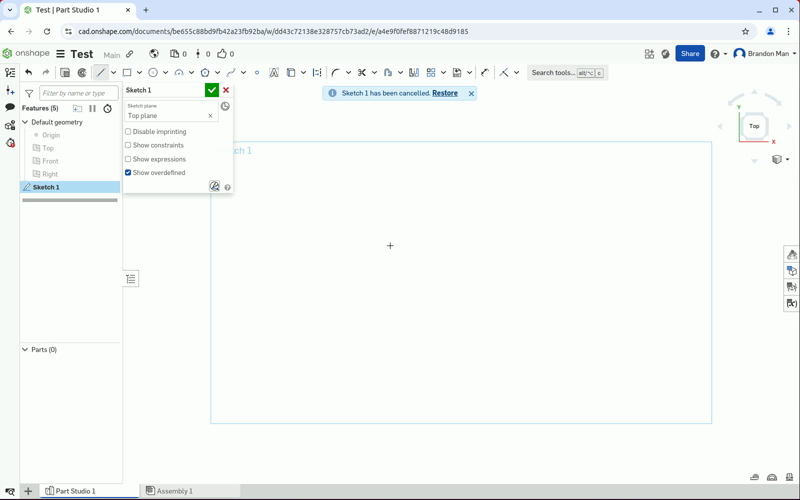
key_up(shift)
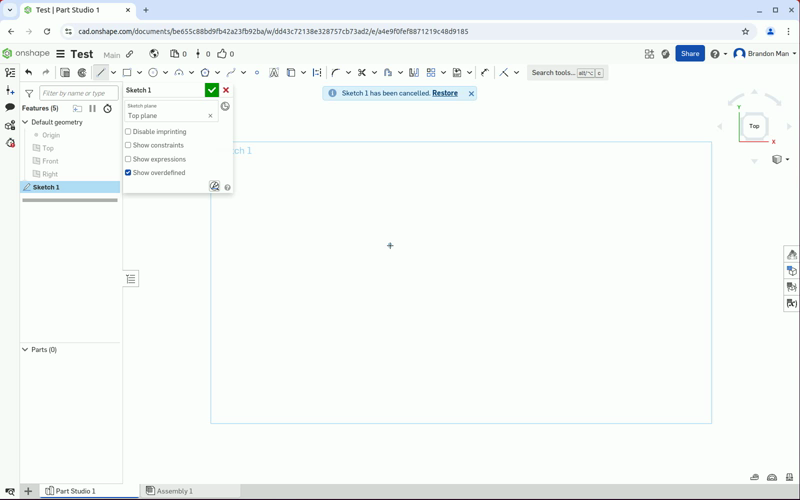
key_down(shift)
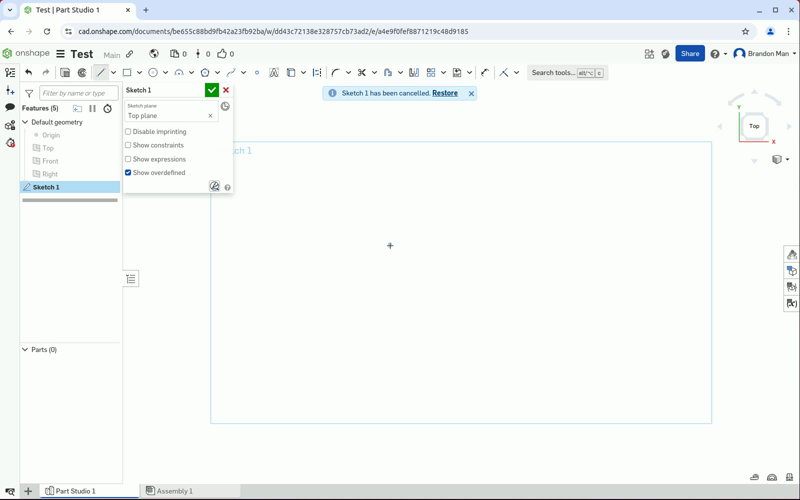
mouse_move(465, 245)
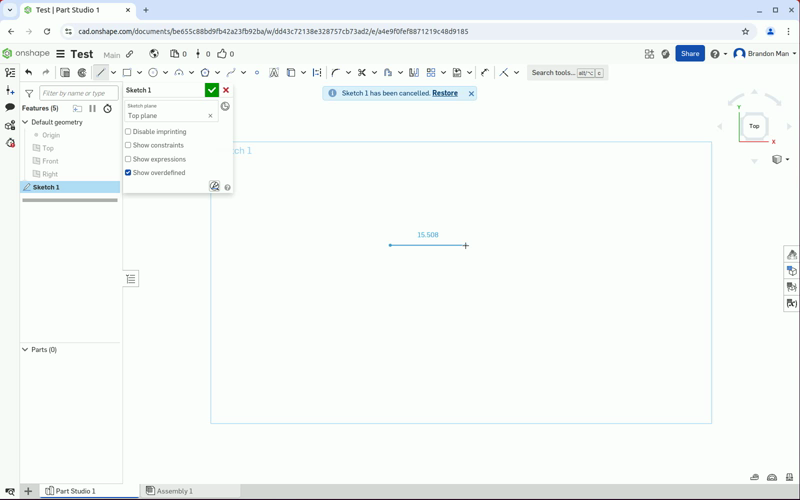
click(465, 245)
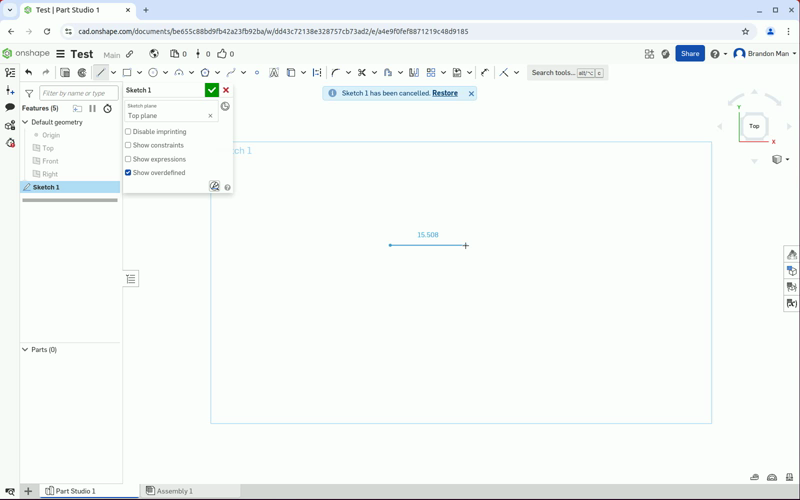
key_up(shift)
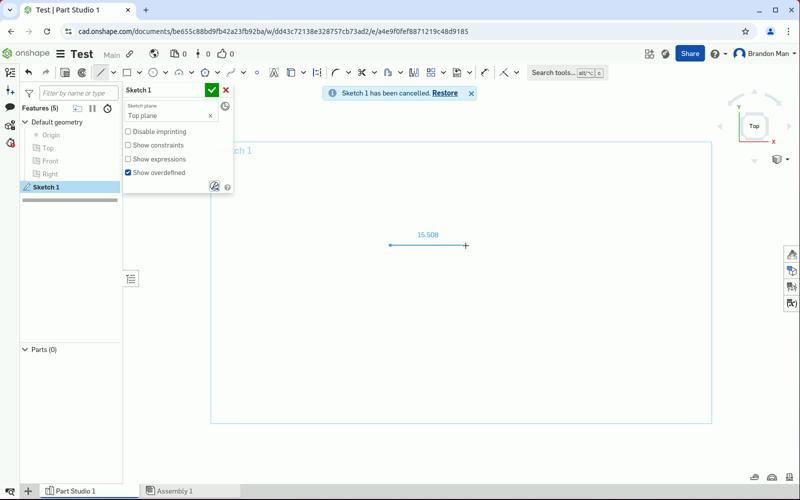
key_down(shift)
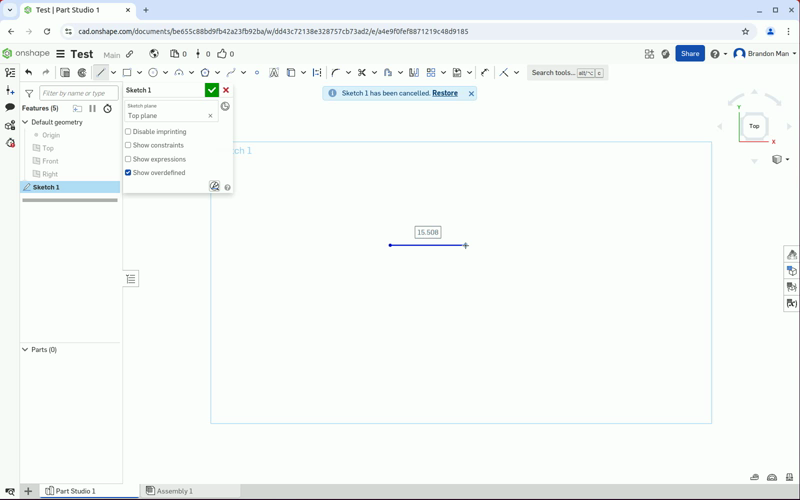
mouse_move(495, 245)
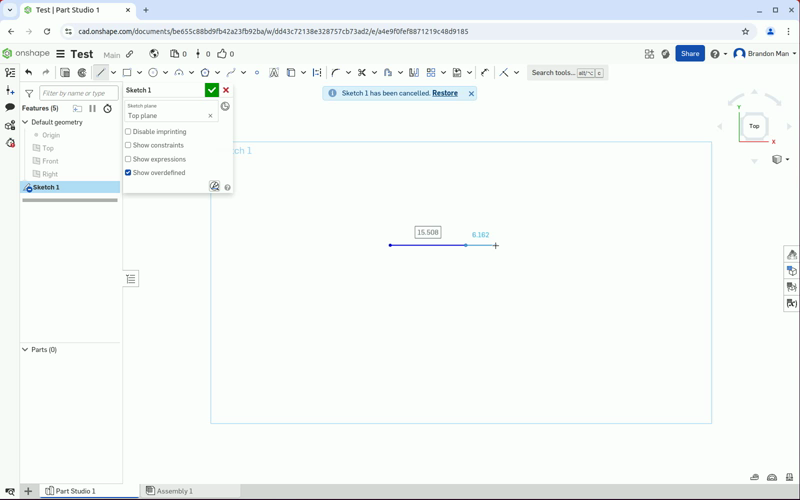
mouse_move(465, 219)
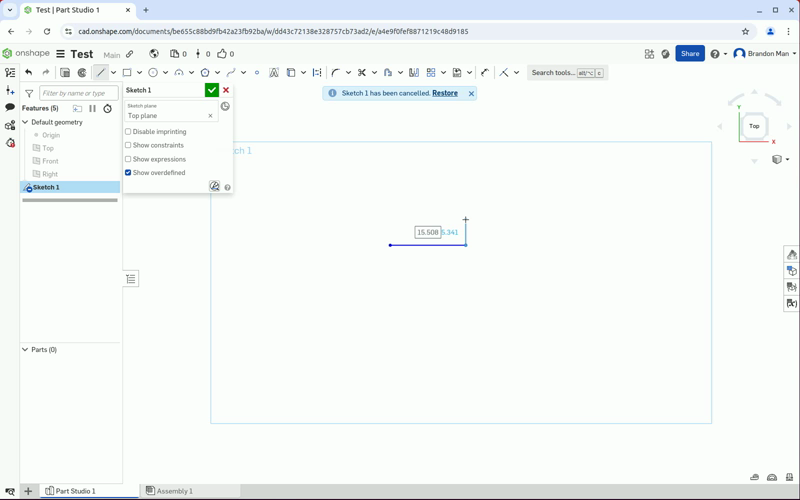
click(465, 219)
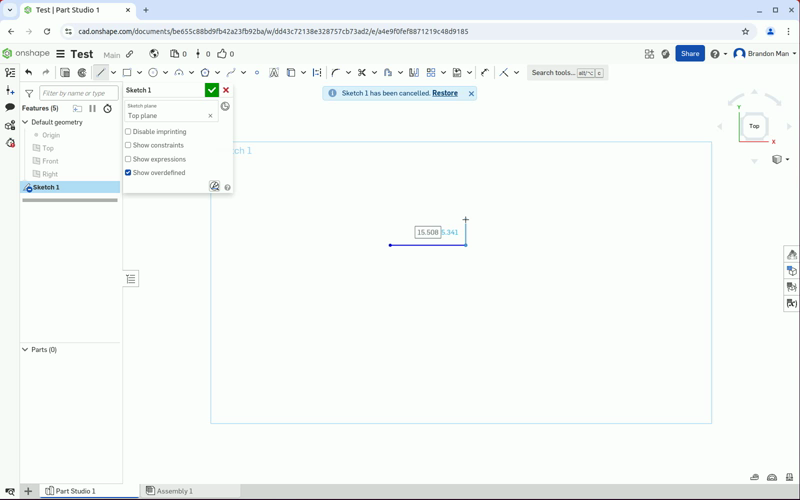
key_up(shift)
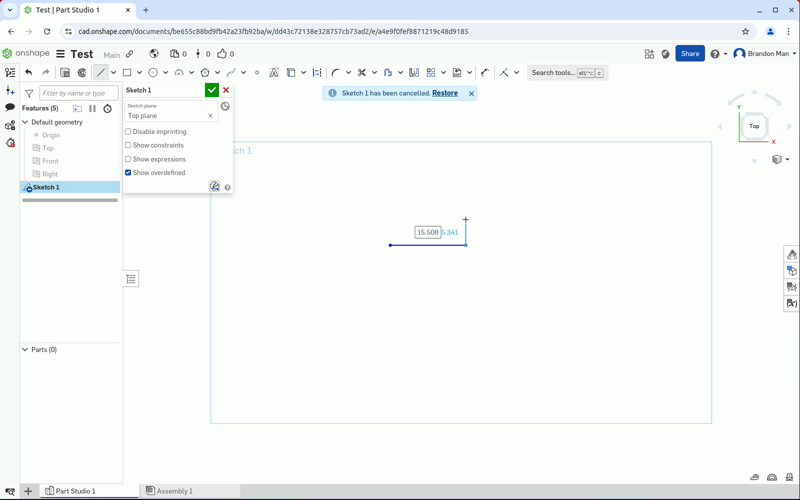
key_down(shift)
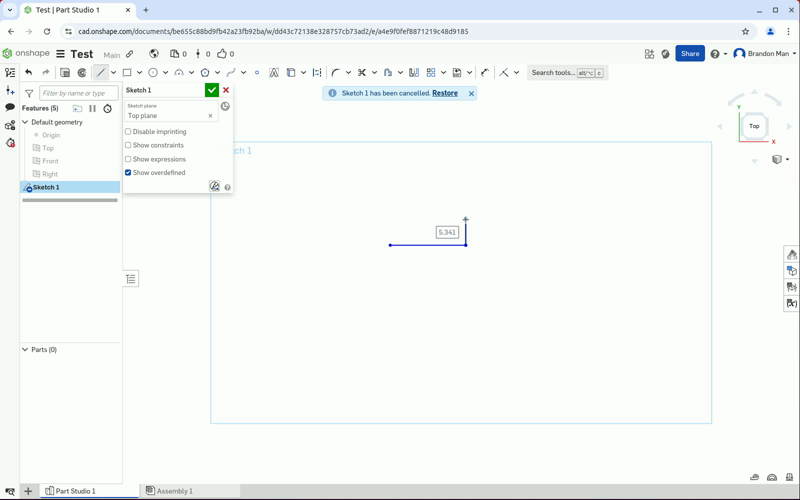
mouse_move(495, 219)
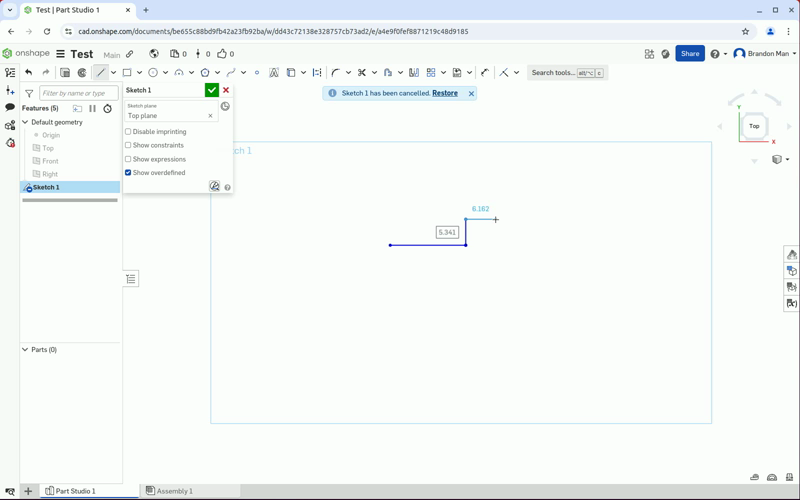
mouse_move(451, 219)
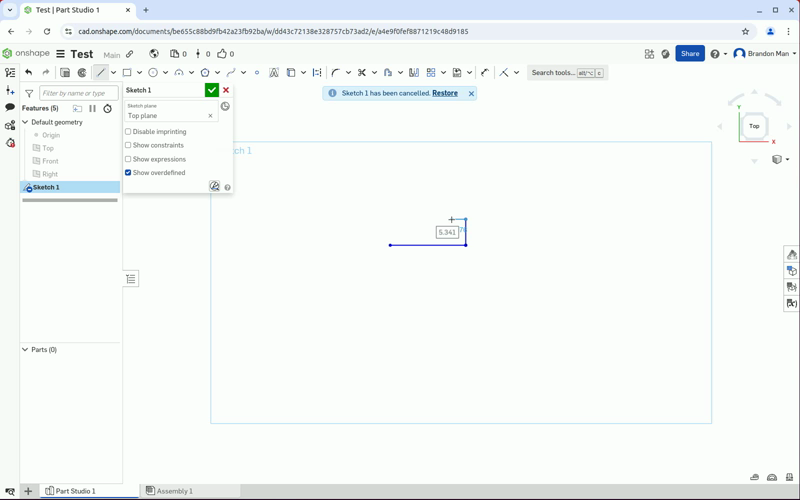
click(451, 219)
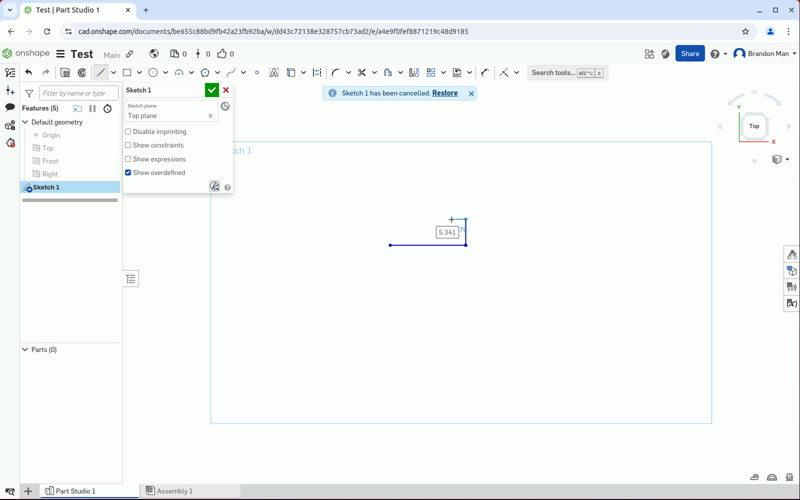
key_up(shift)
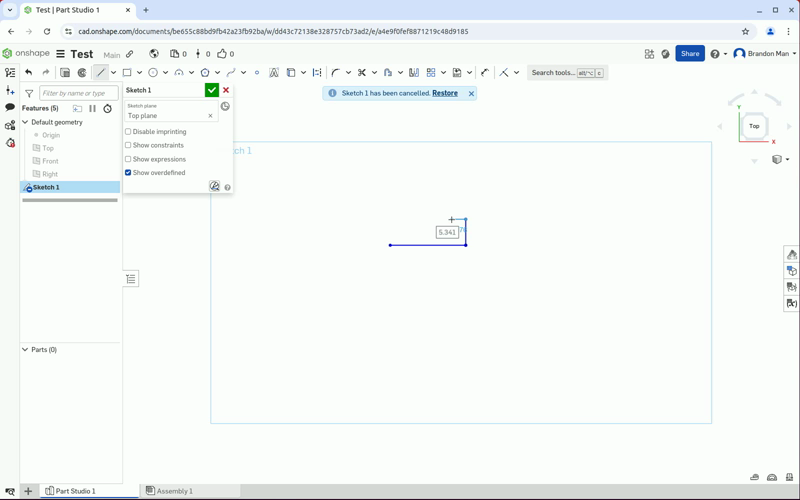
key_down(shift)
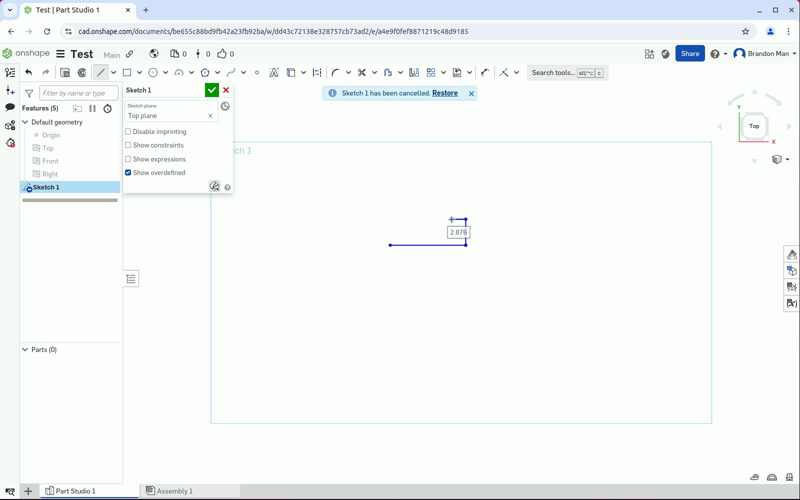
mouse_move(481, 219)
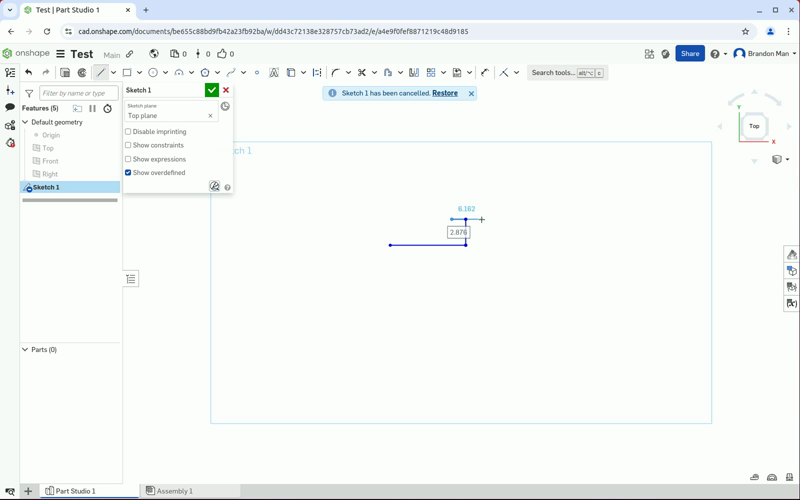
mouse_move(451, 196)
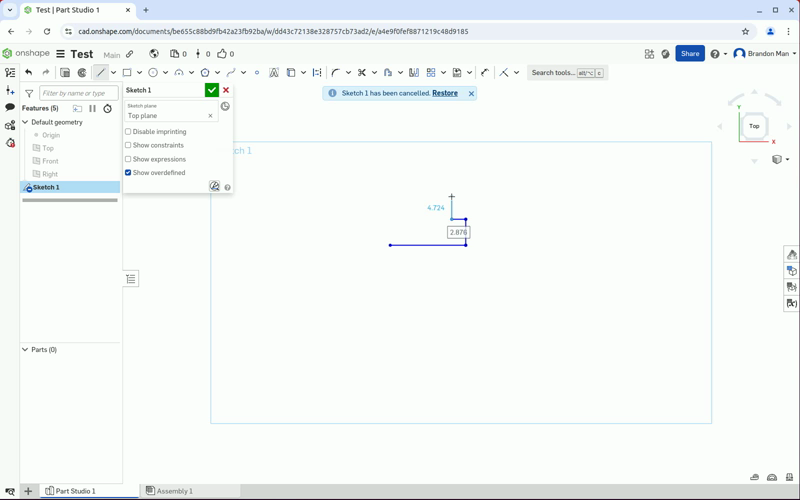
click(451, 196)
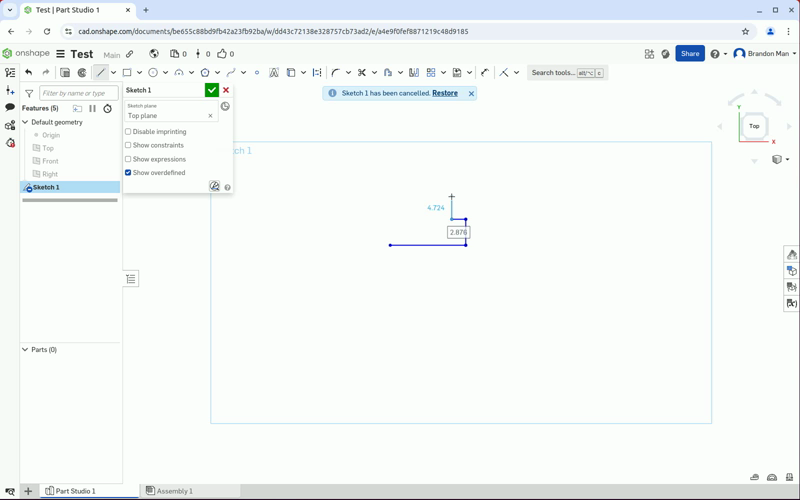
key_up(shift)
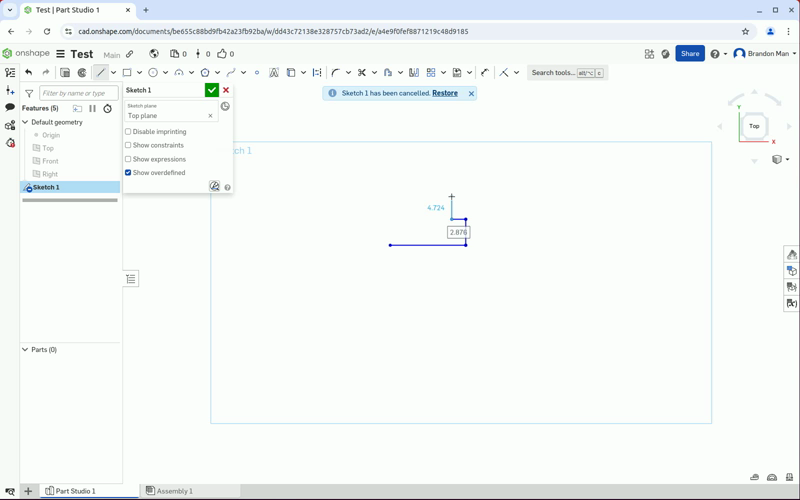
key_down(shift)
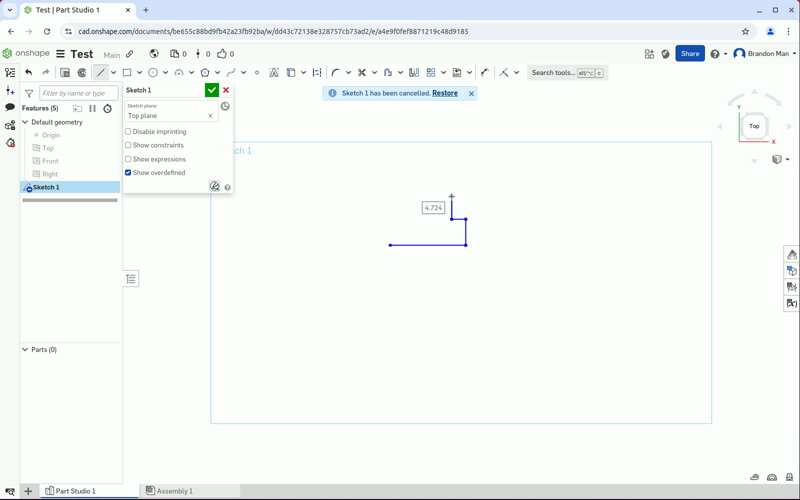
mouse_move(481, 196)
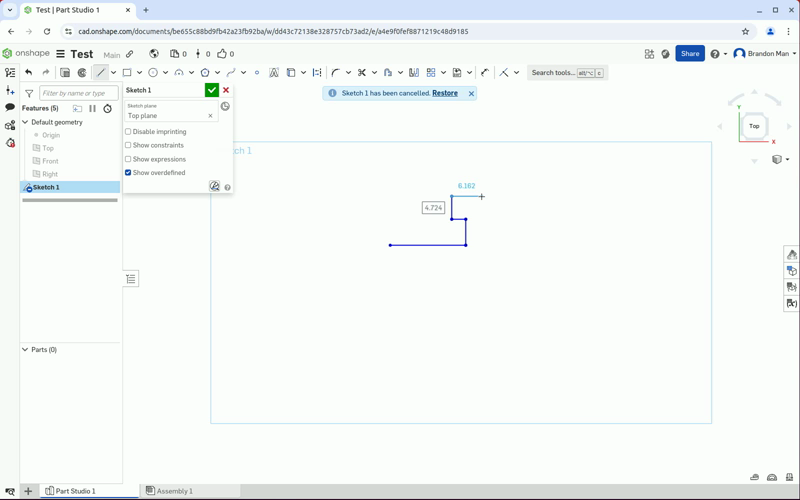
mouse_move(465, 196)
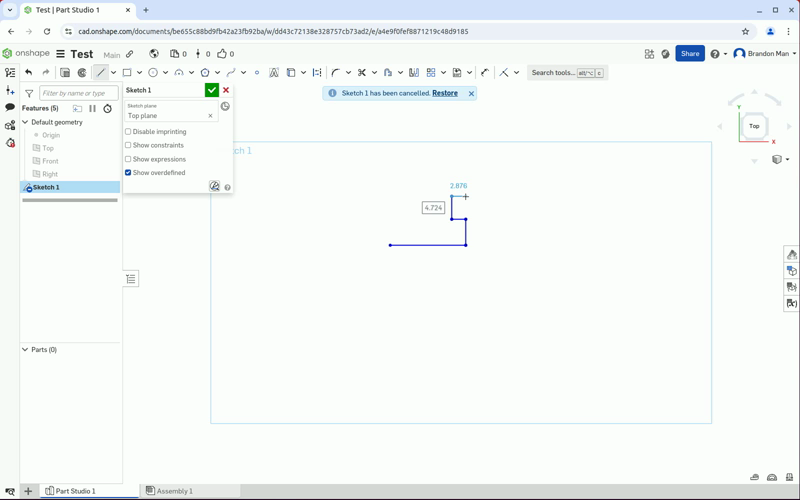
click(465, 196)
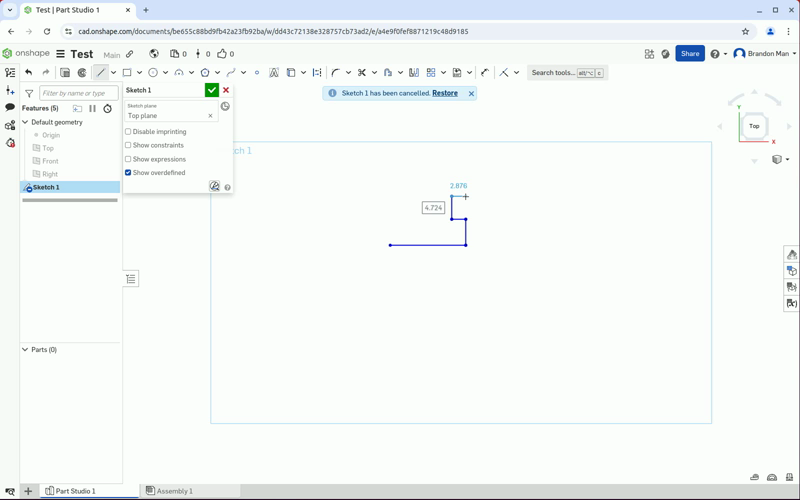
key_up(shift)
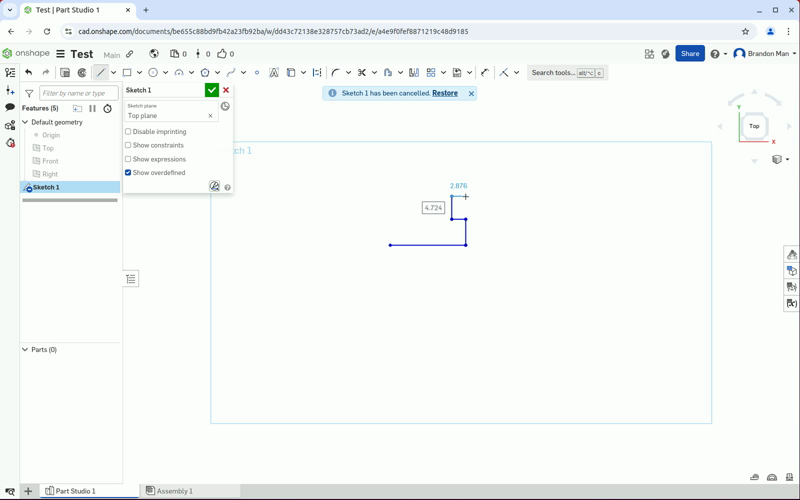
key_down(shift)
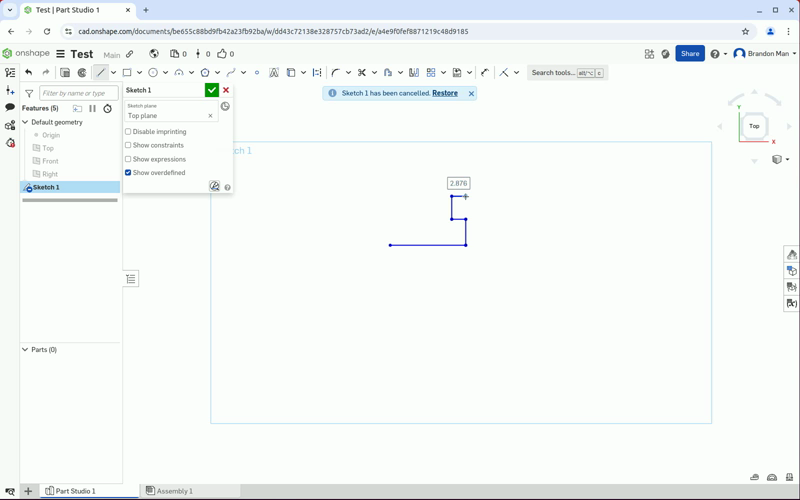
mouse_move(495, 196)
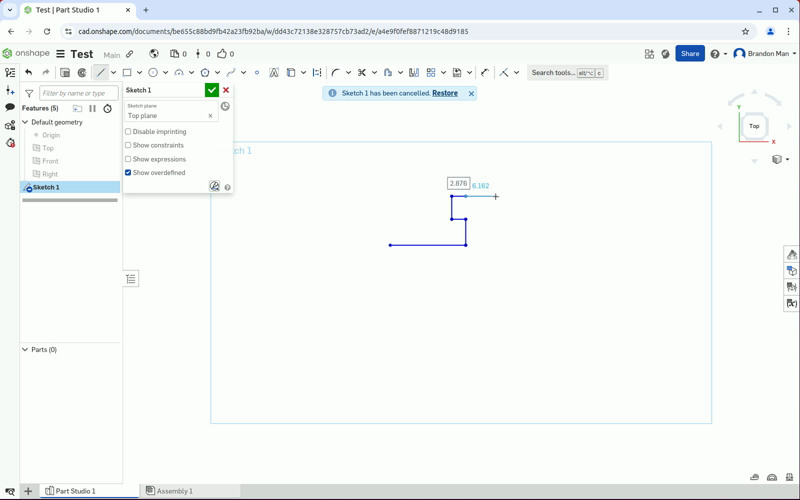
mouse_move(465, 170)
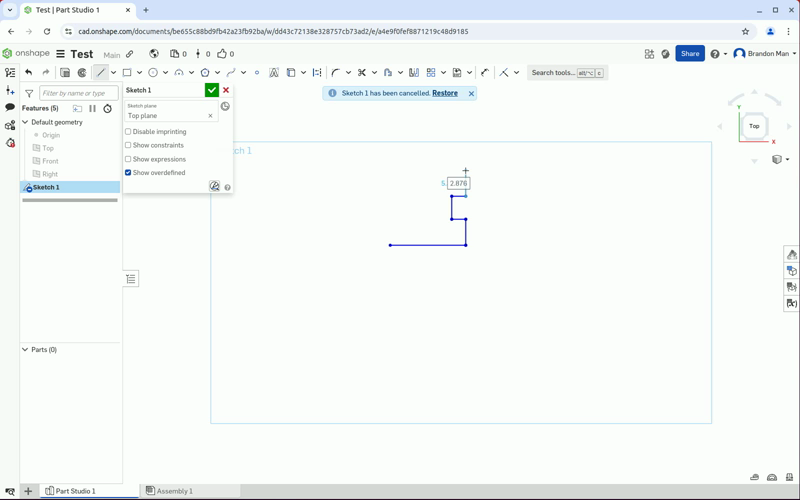
click(465, 170)
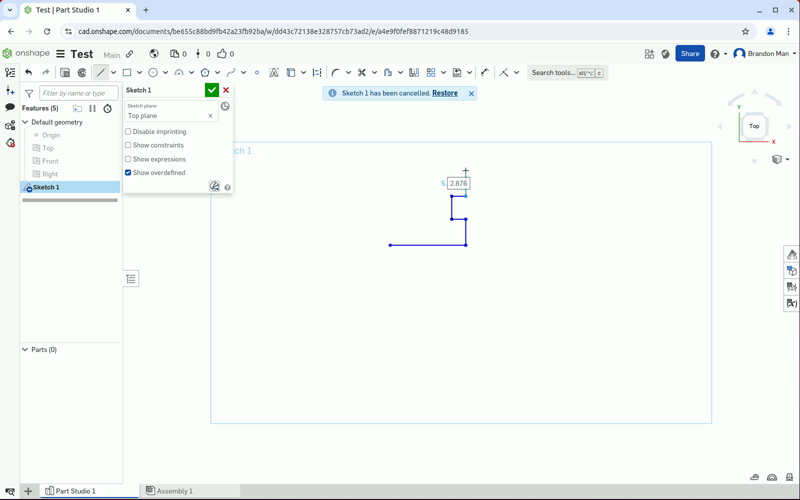
key_up(shift)
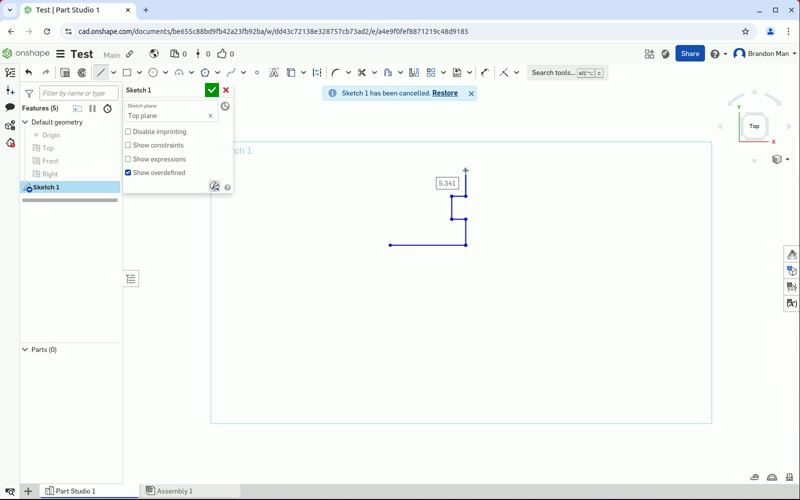
key_down(shift)
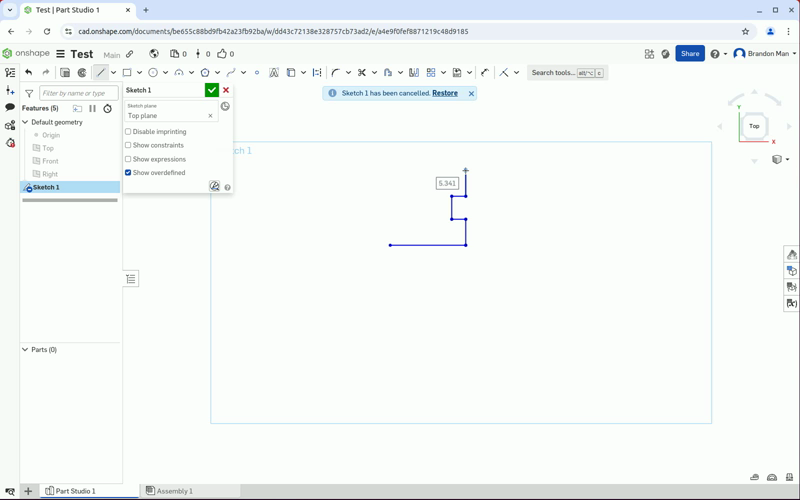
mouse_move(390, 170)
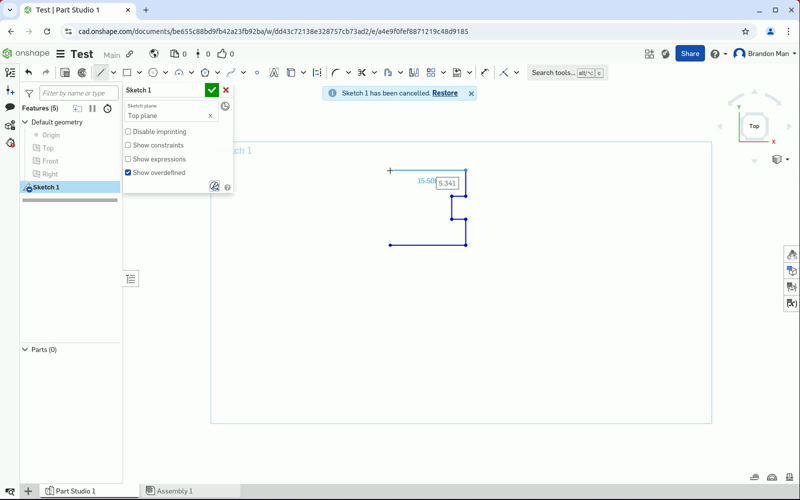
click(390, 170)
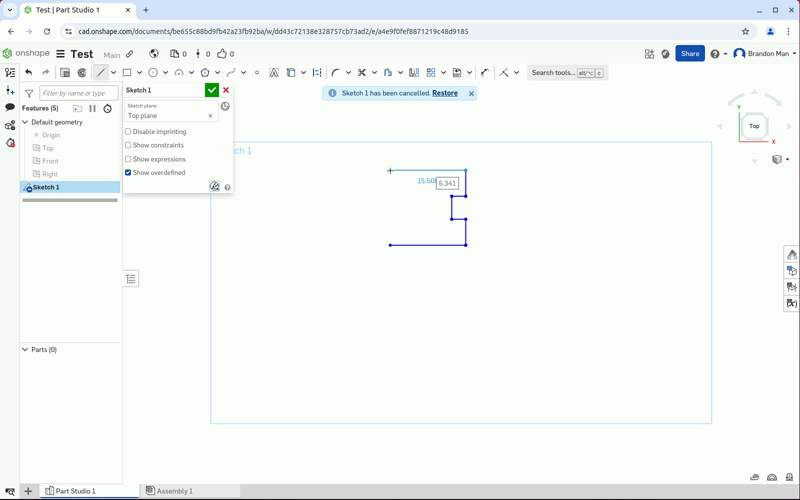
key_up(shift)
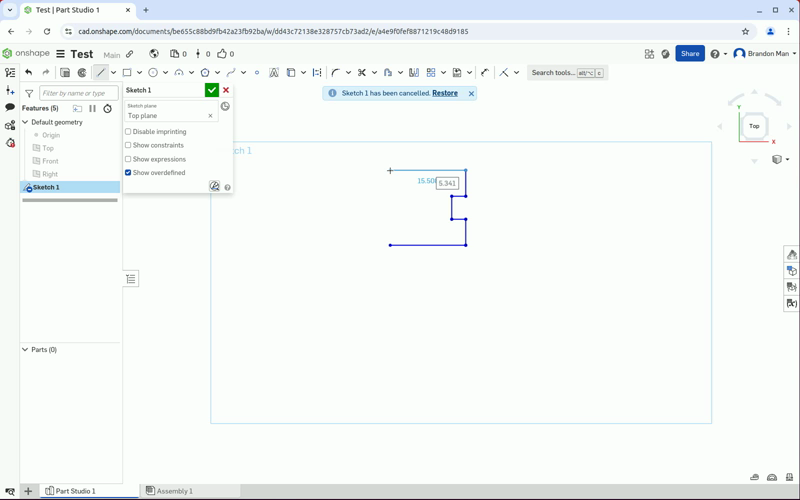
key_down(shift)
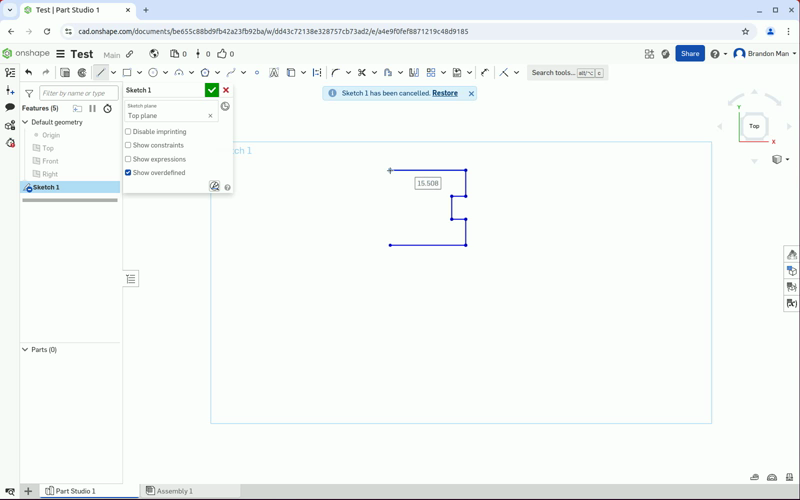
mouse_move(420, 170)
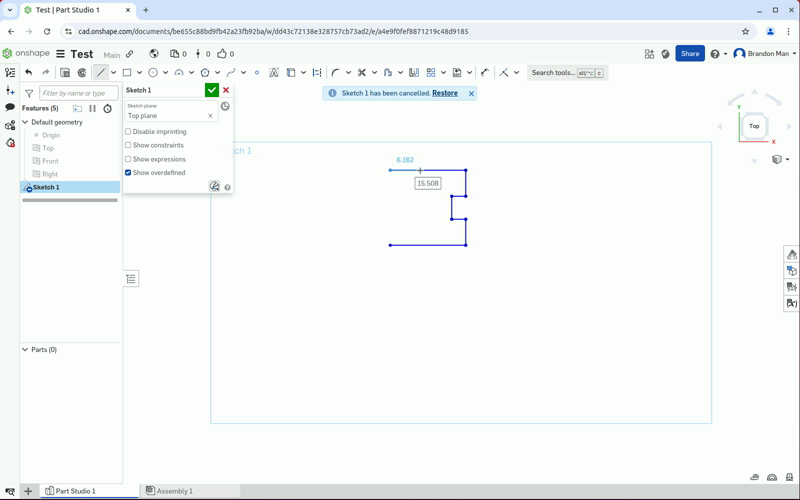
mouse_move(390, 196)
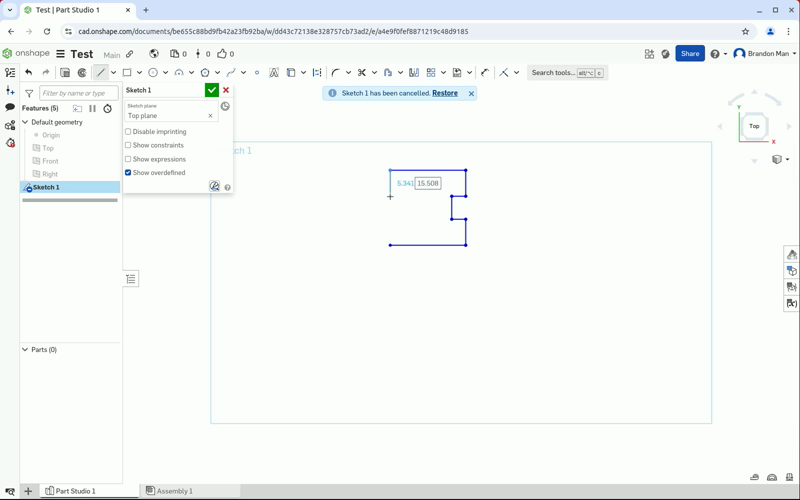
click(390, 196)
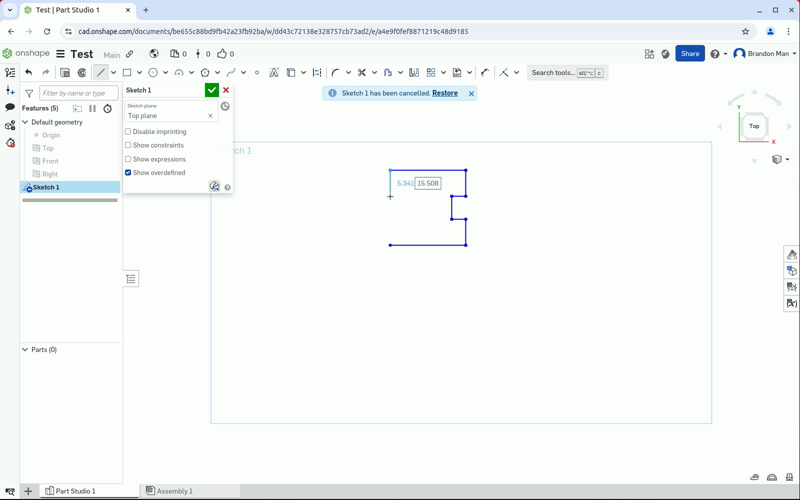
key_up(shift)
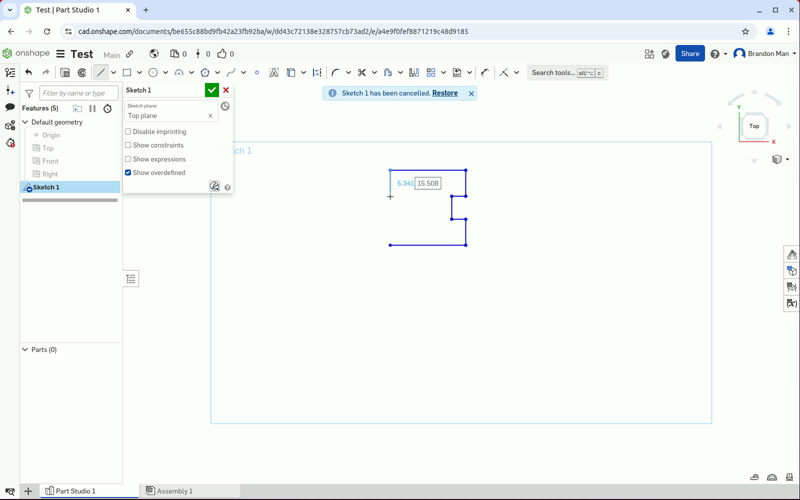
key_down(shift)
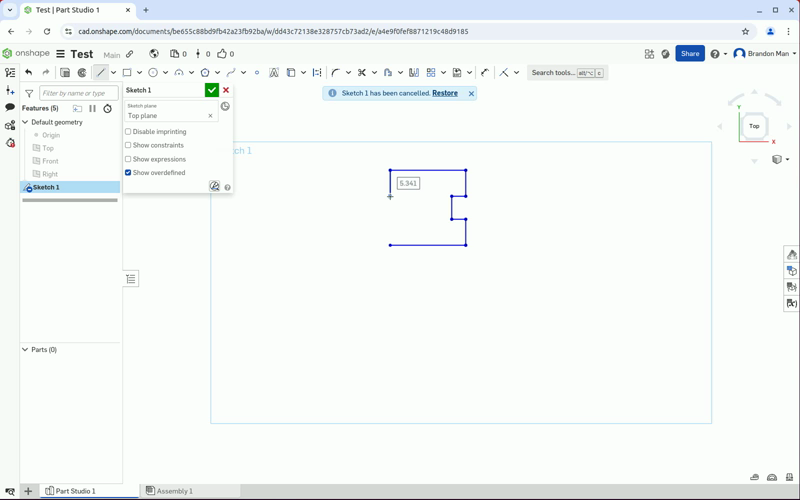
mouse_move(420, 196)
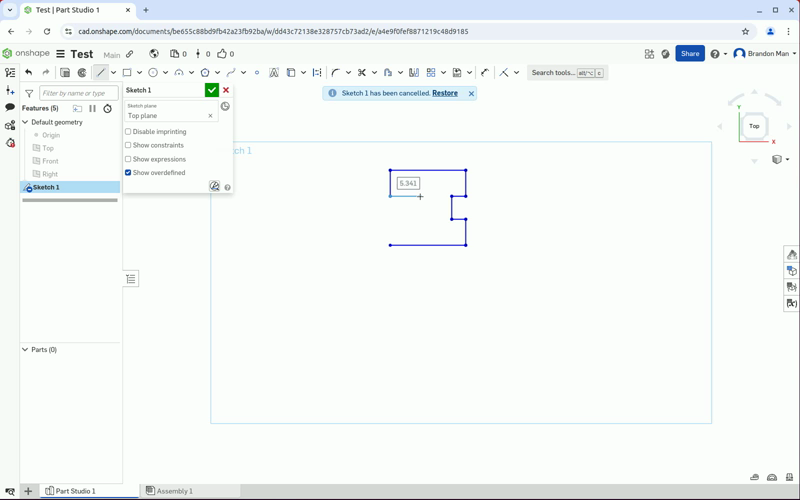
mouse_move(404, 196)
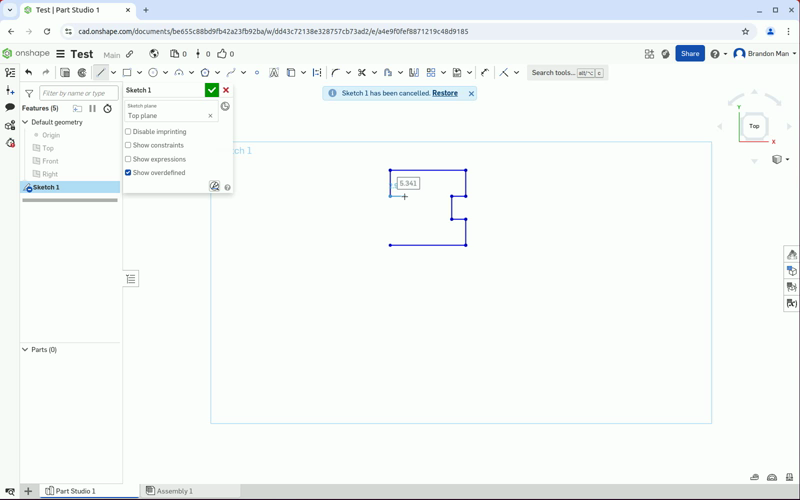
click(404, 196)
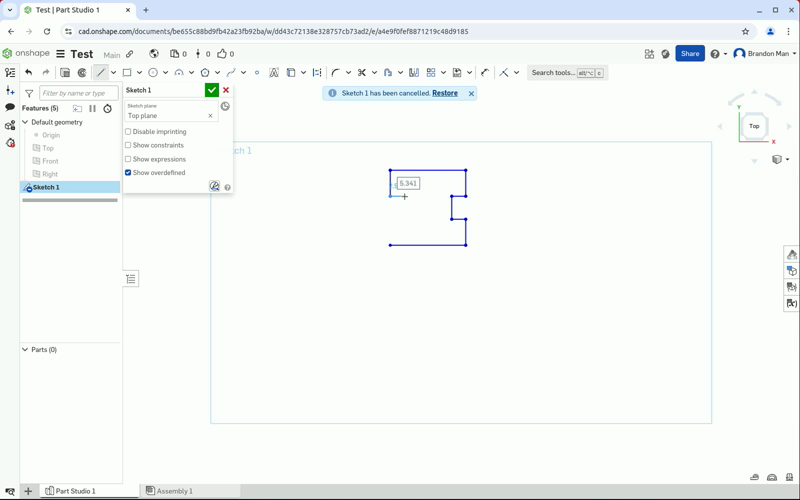
key_up(shift)
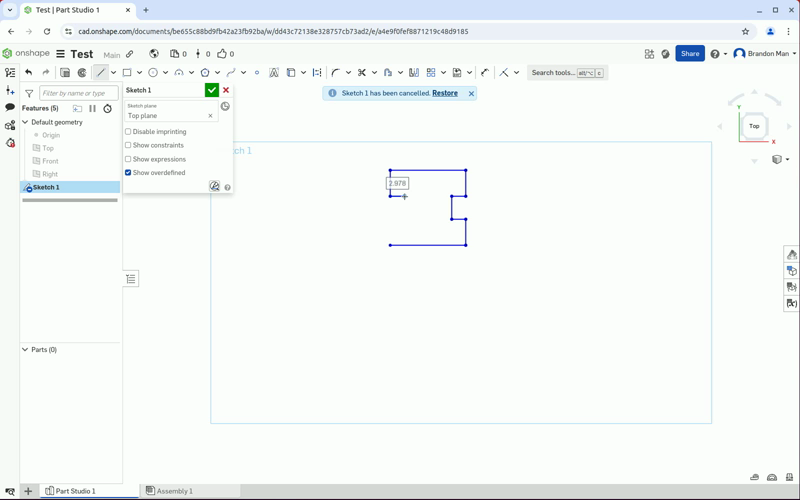
key_down(shift)
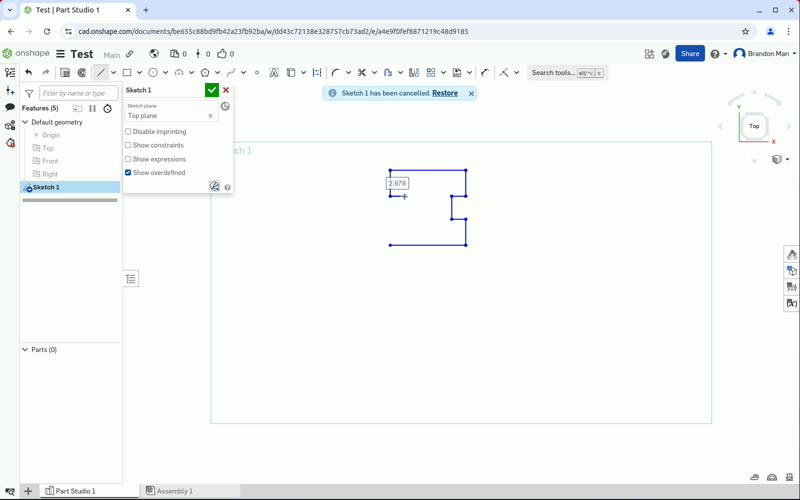
mouse_move(434, 196)
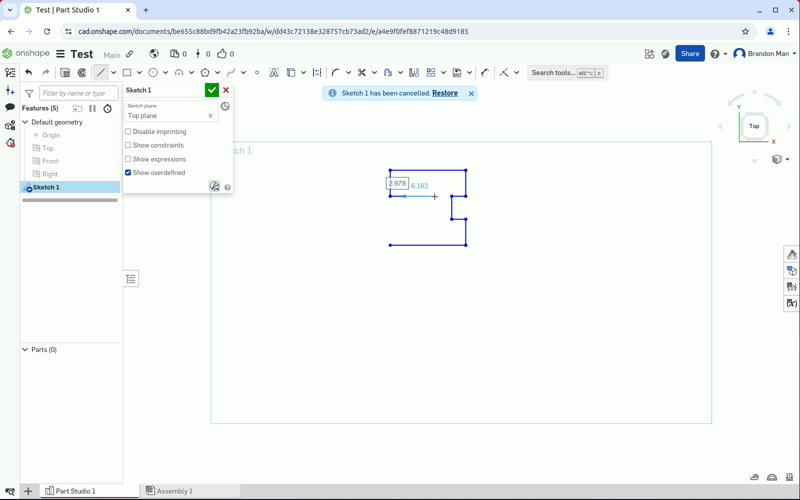
mouse_move(404, 219)
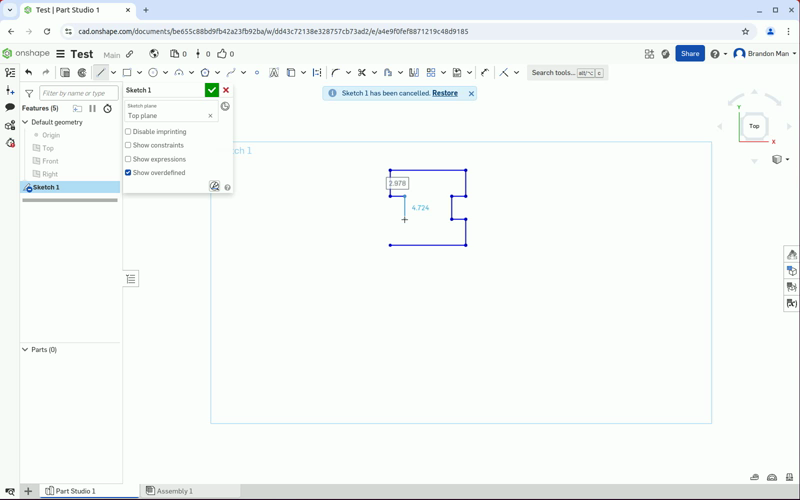
click(404, 219)
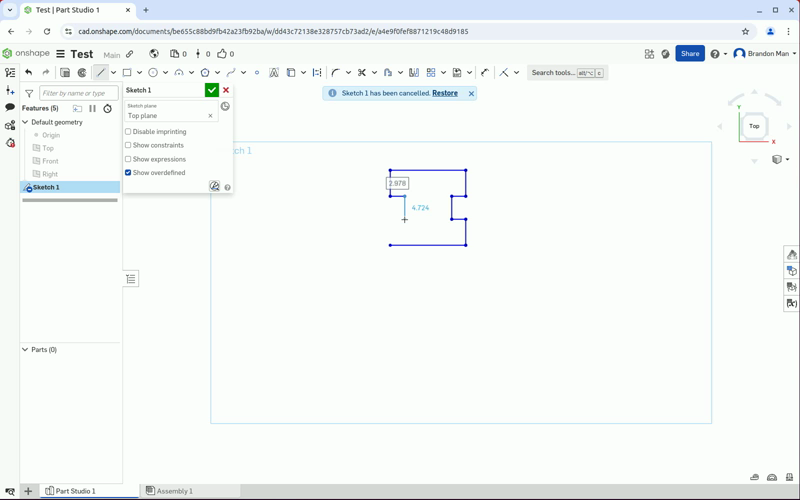
key_up(shift)
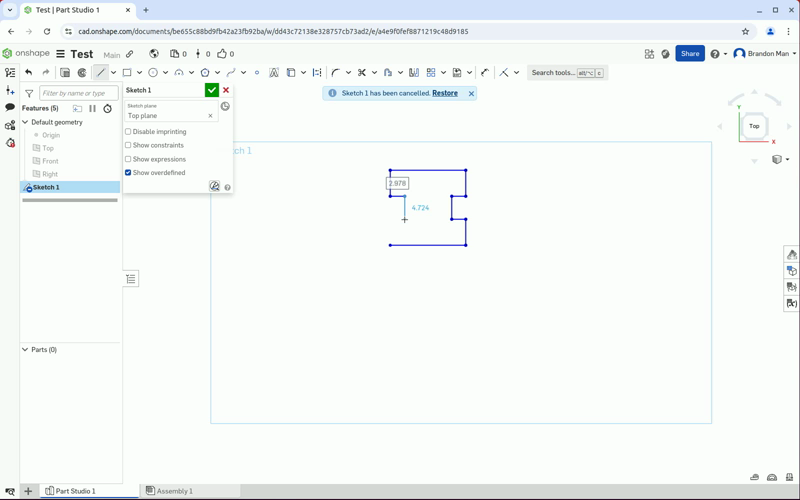
key_down(shift)
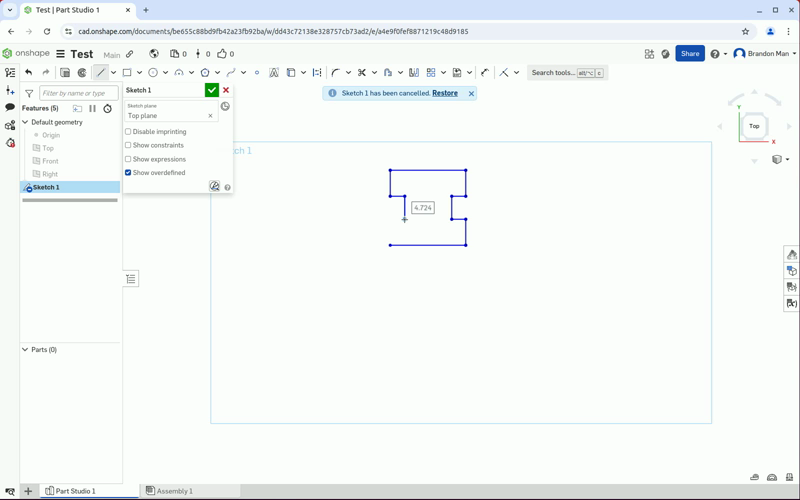
mouse_move(434, 219)
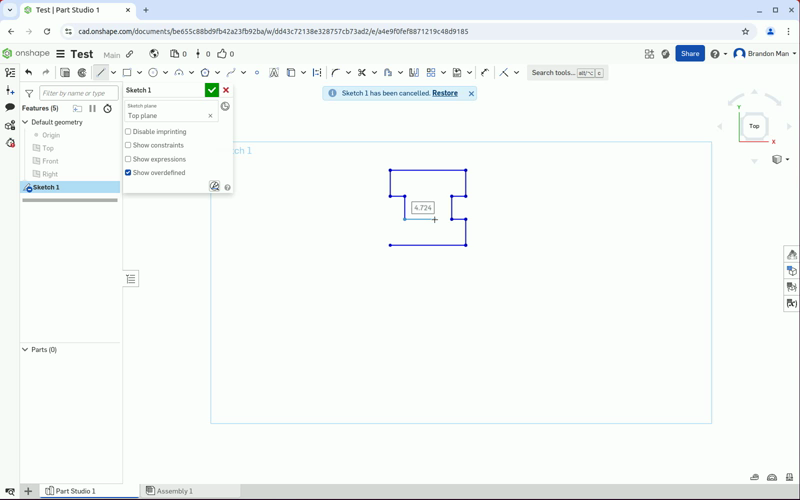
mouse_move(390, 219)
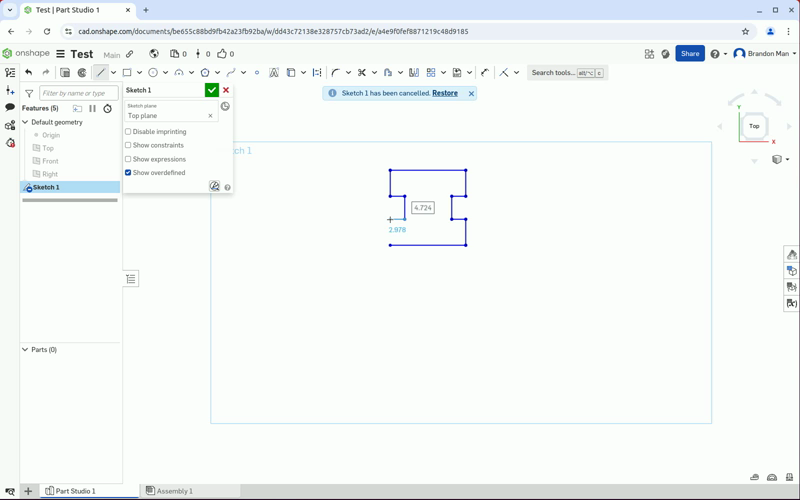
click(390, 219)
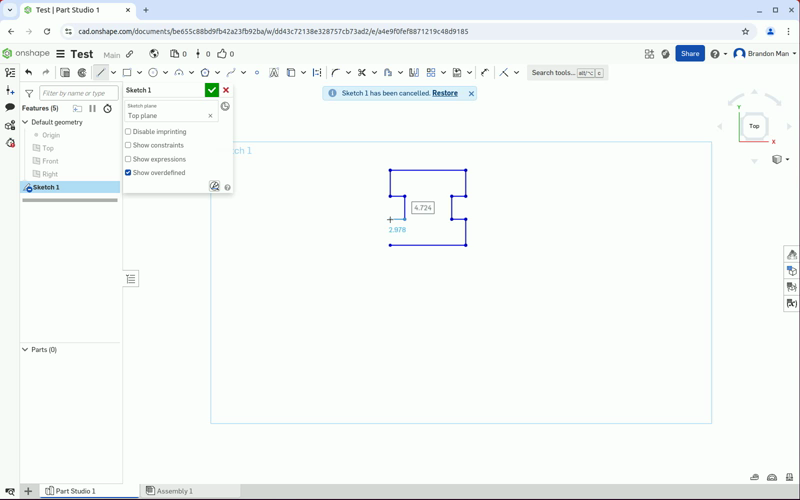
key_up(shift)
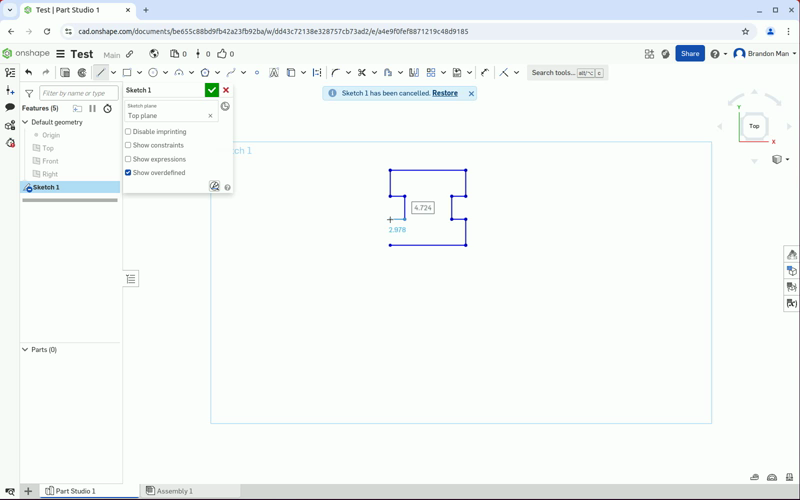
mouse_move(420, 219)
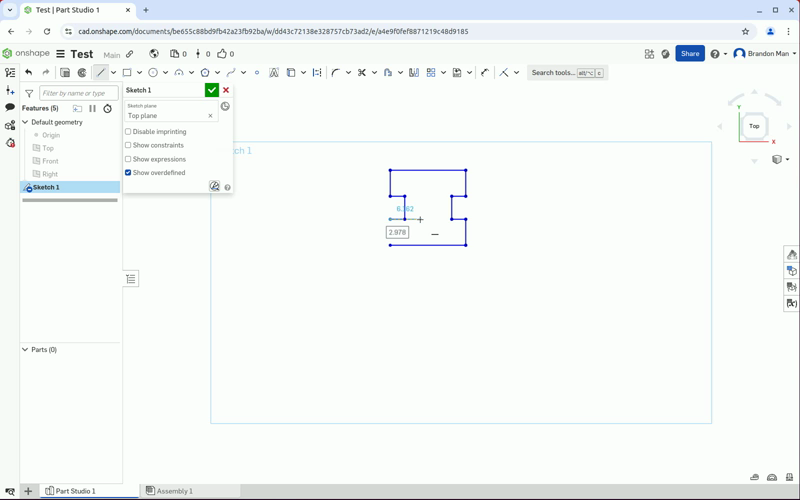
key_down(shift)
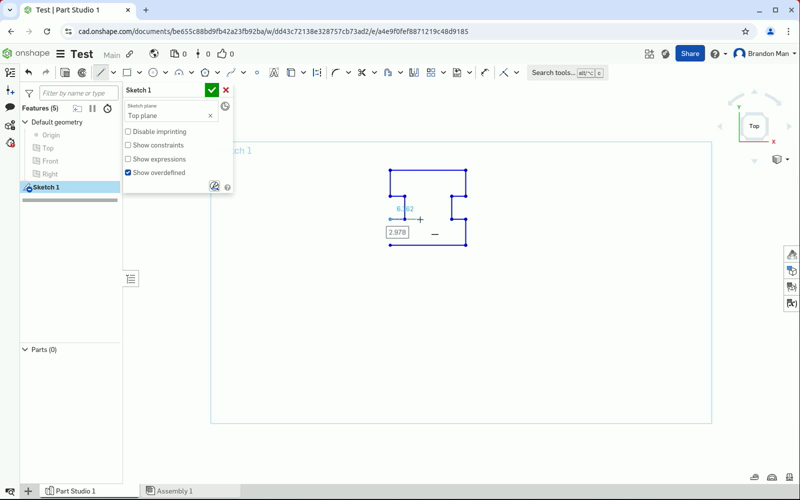
mouse_move(390, 245)
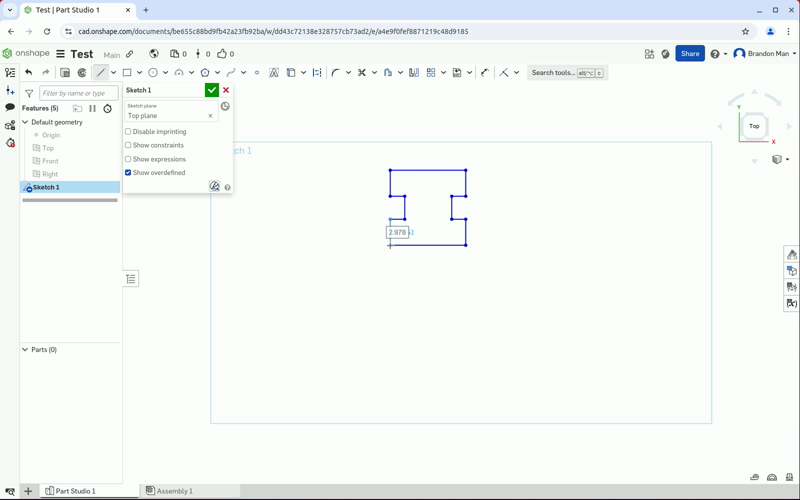
key_up(shift)
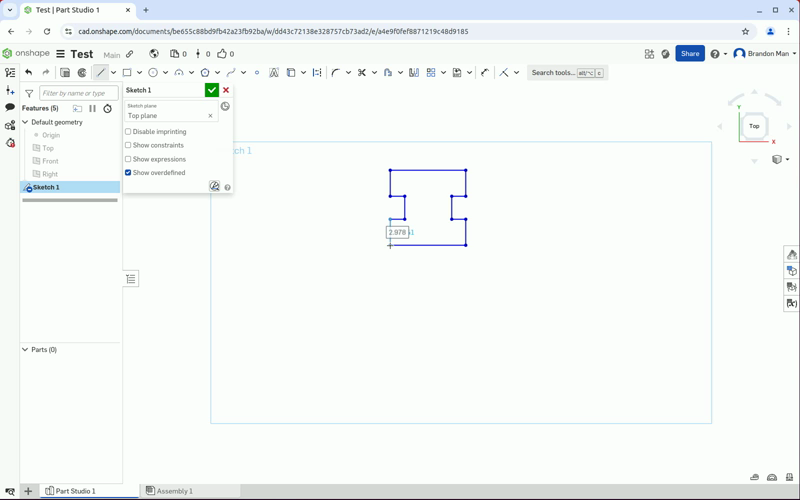
click(390, 245)
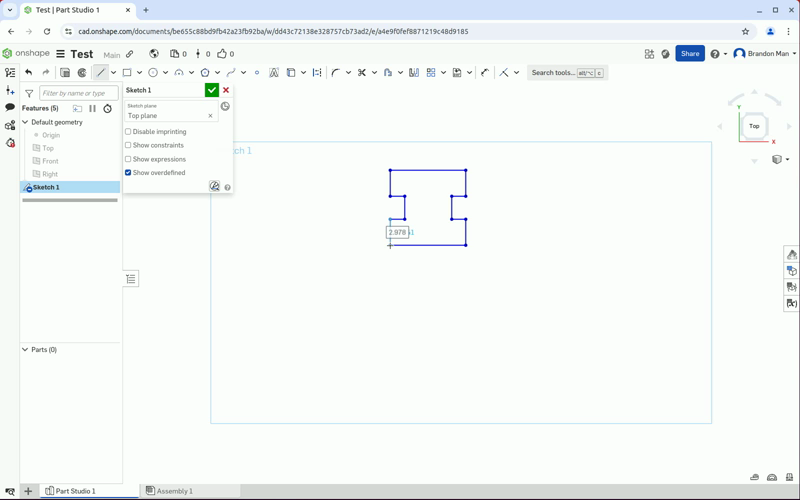
key(esc)
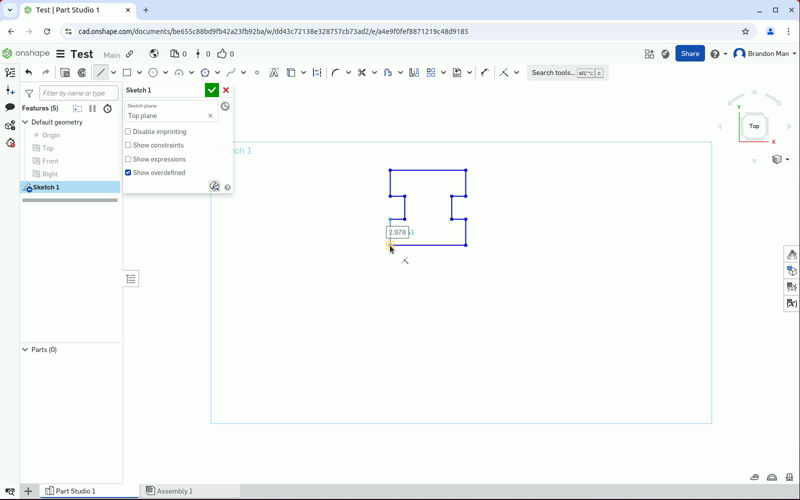
key(c)
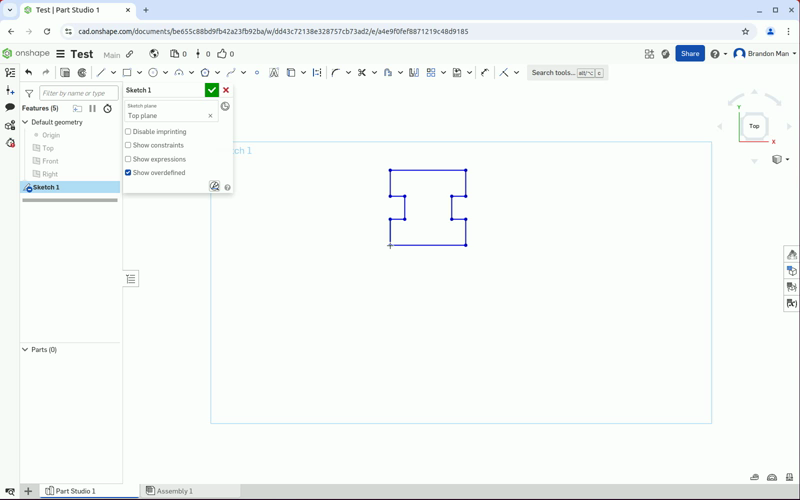
key_down(shift)
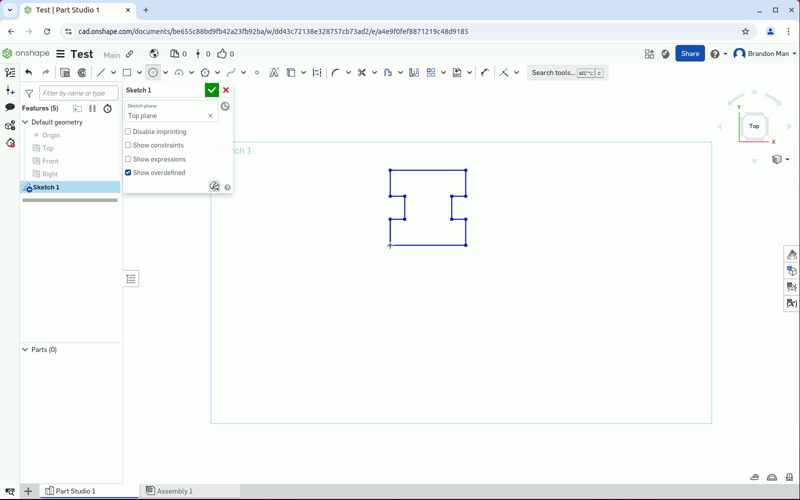
mouse_move(428, 207)
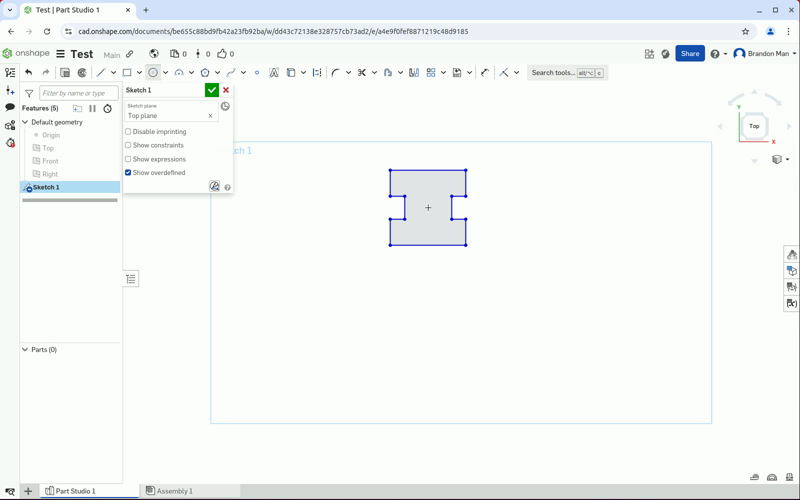
click(428, 207)
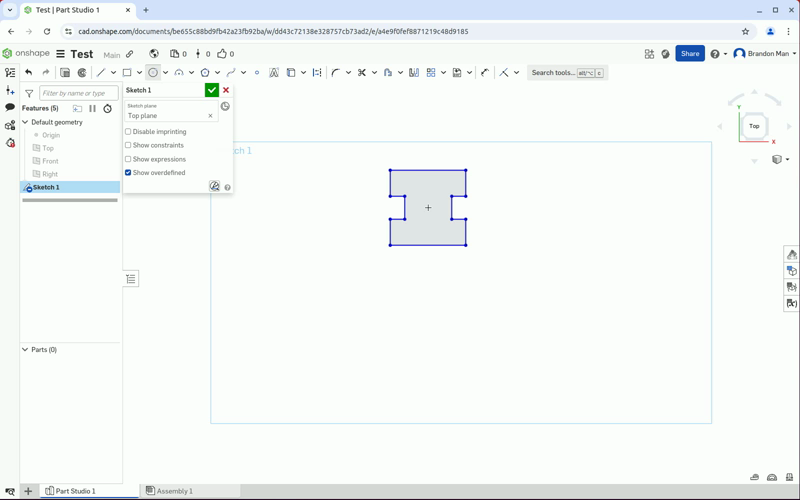
key_up(shift)
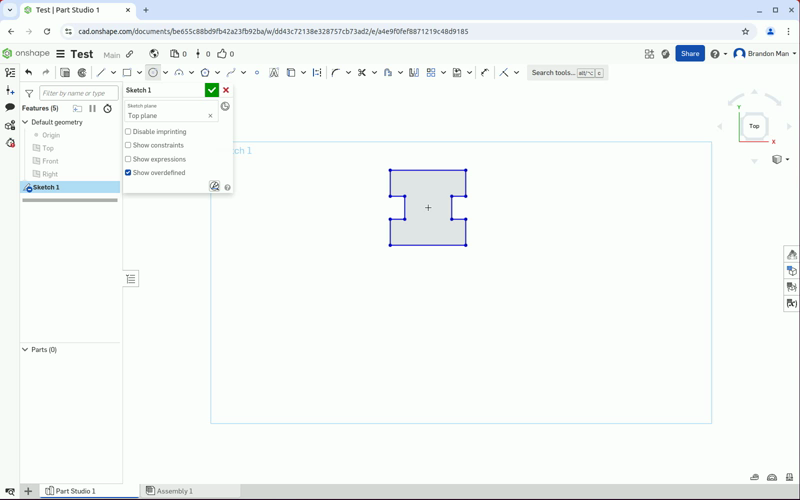
mouse_move(437, 207)
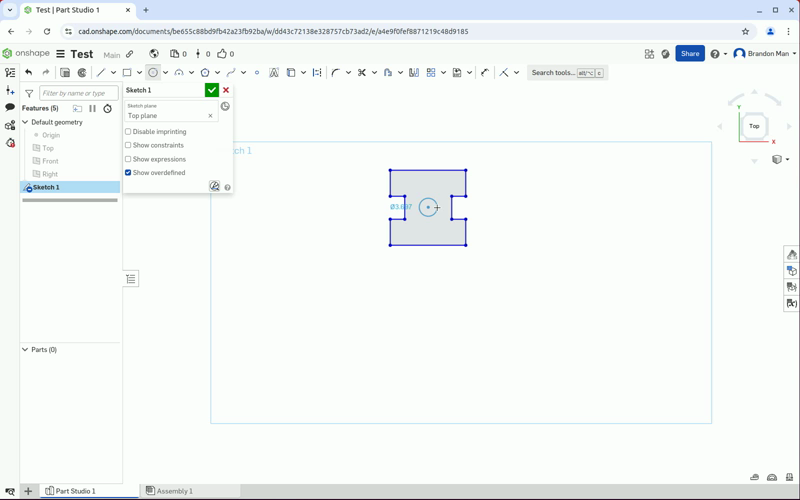
click(437, 207)
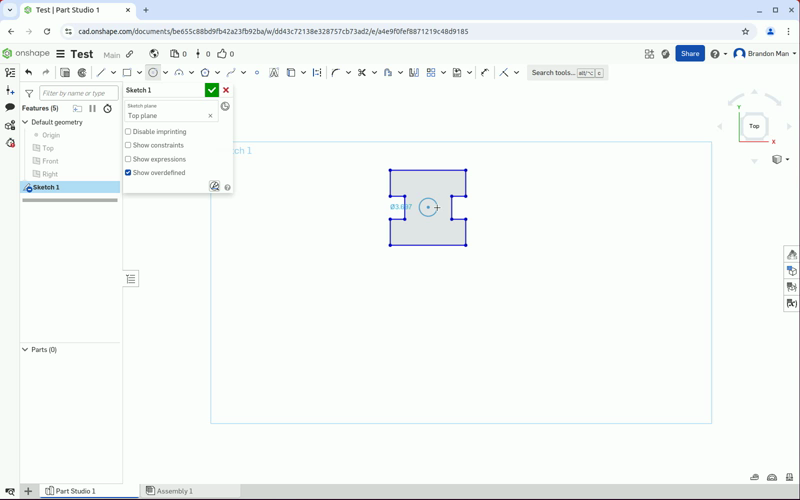
key(esc)
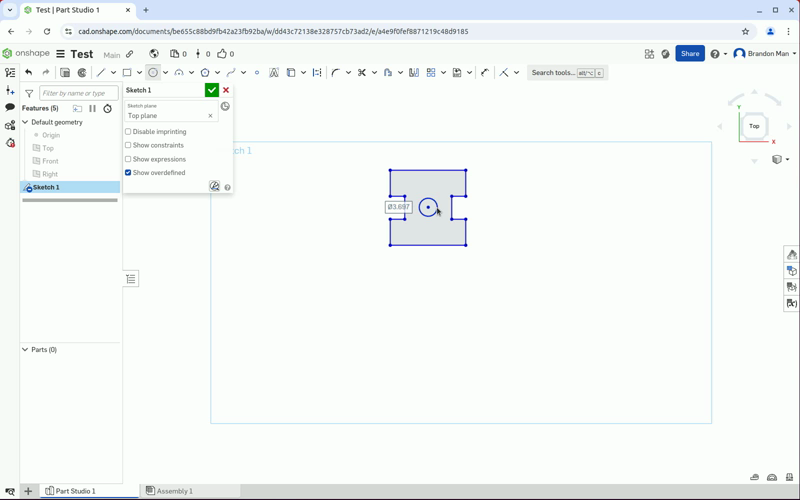
mouse_move(416, 237)
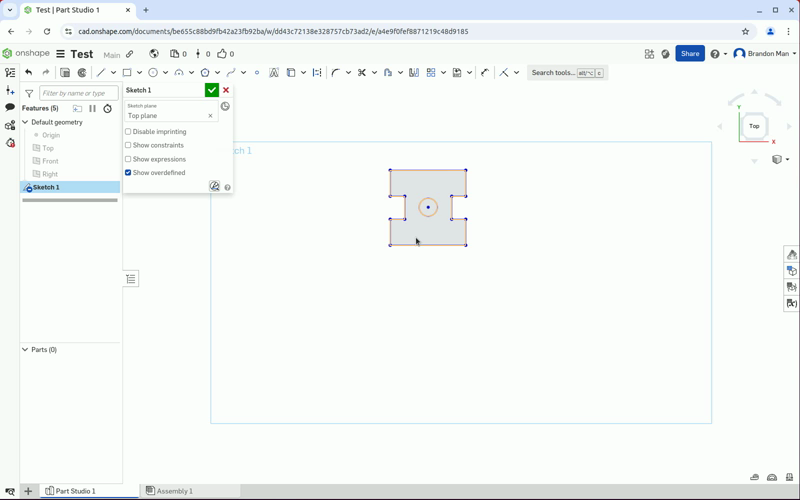
click(416, 237)
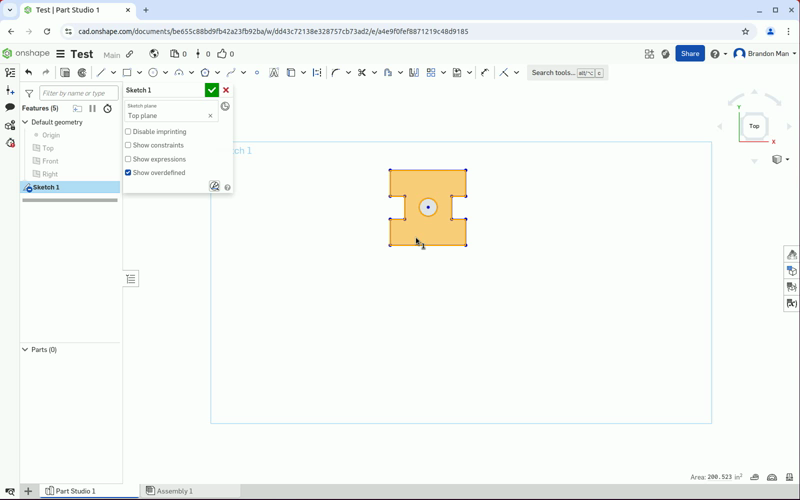
mouse_move(73, 352)
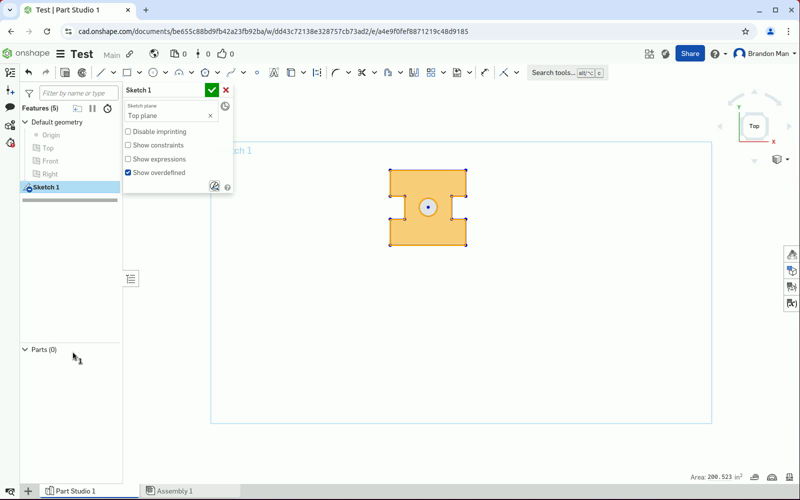
key(shift+y)
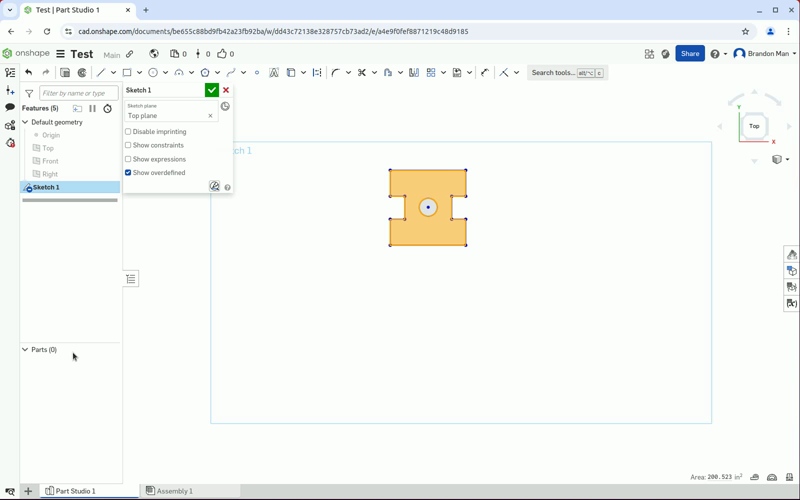
key(shift+e)
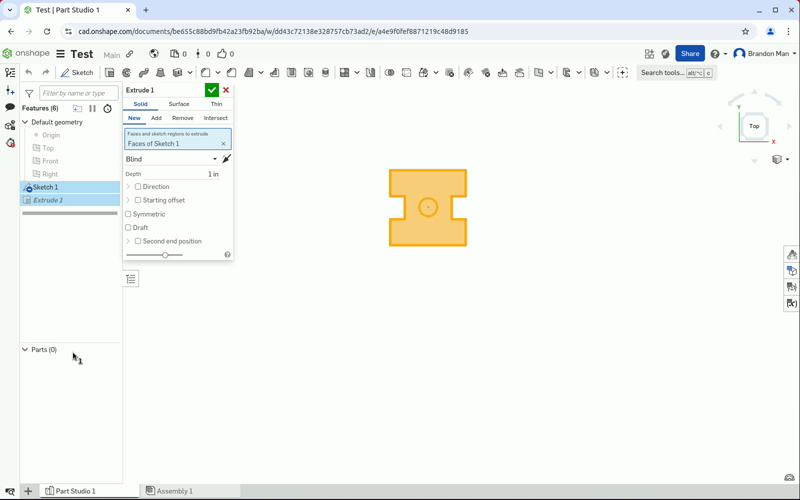
mouse_move(143, 106)
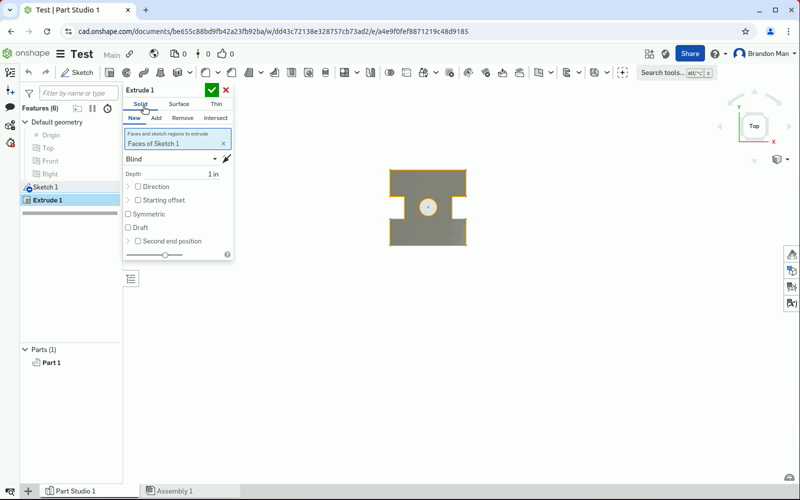
click(143, 106)
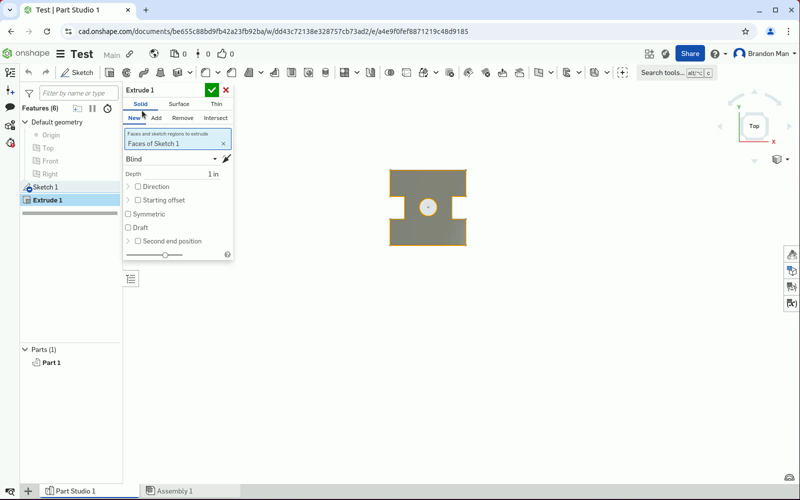
mouse_move(137, 120)
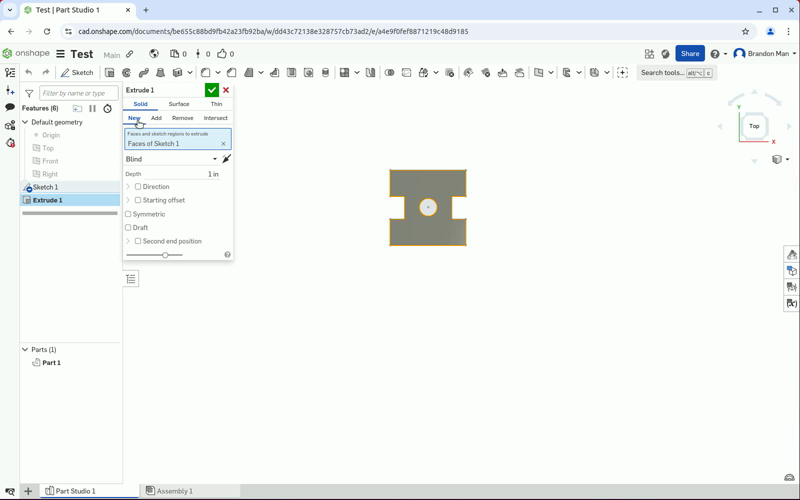
click(137, 120)
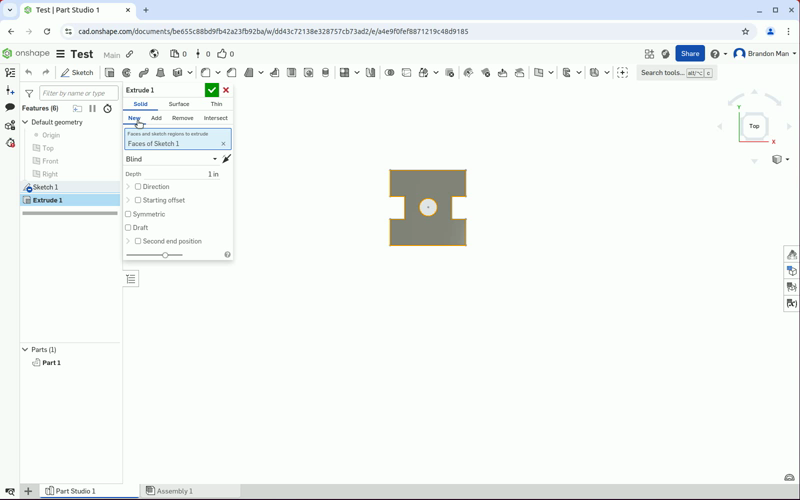
key(tab, 4)
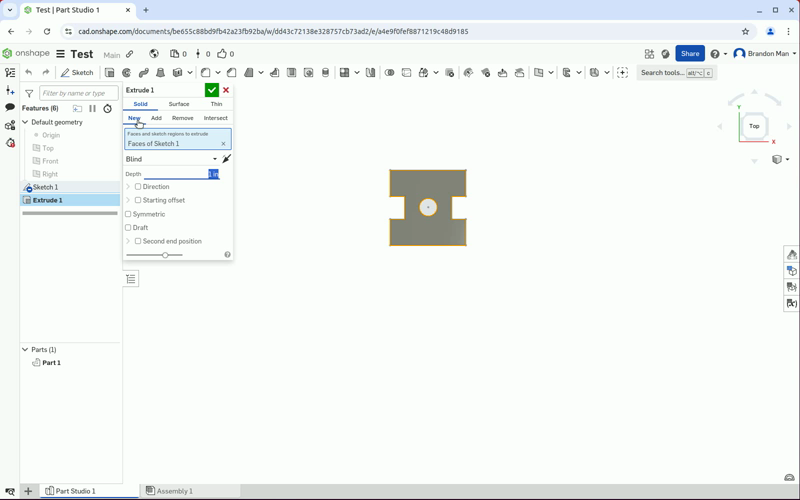
text(3.851)
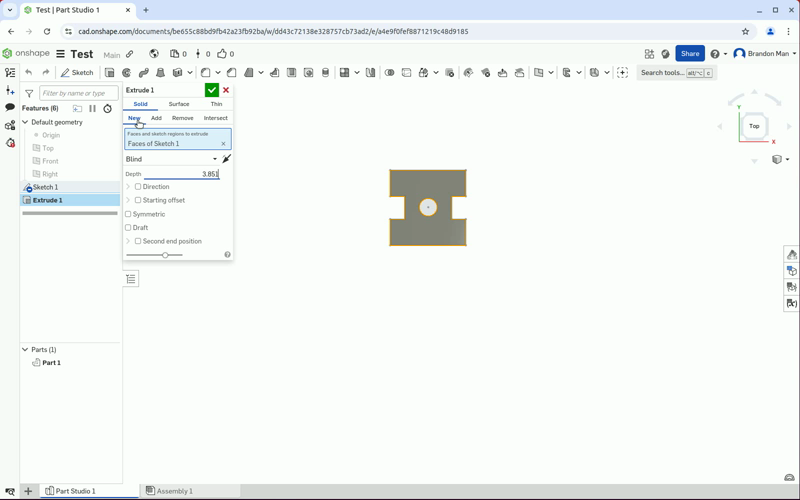
key(enter)
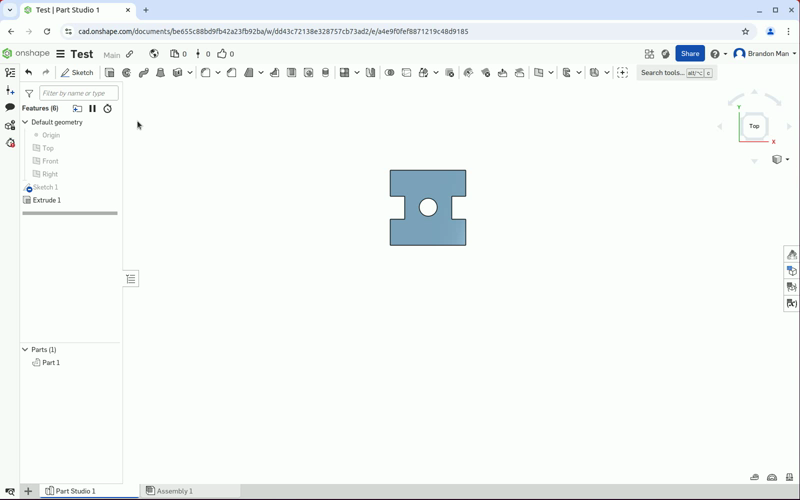
key(shift+h)
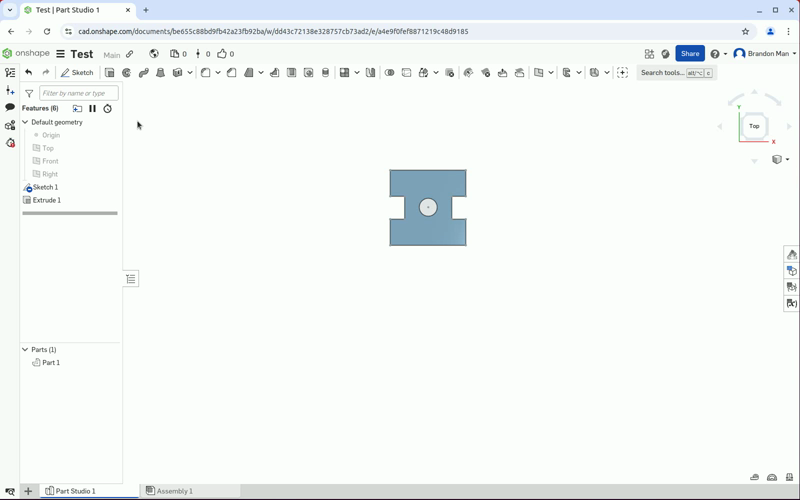
key(shift+h)
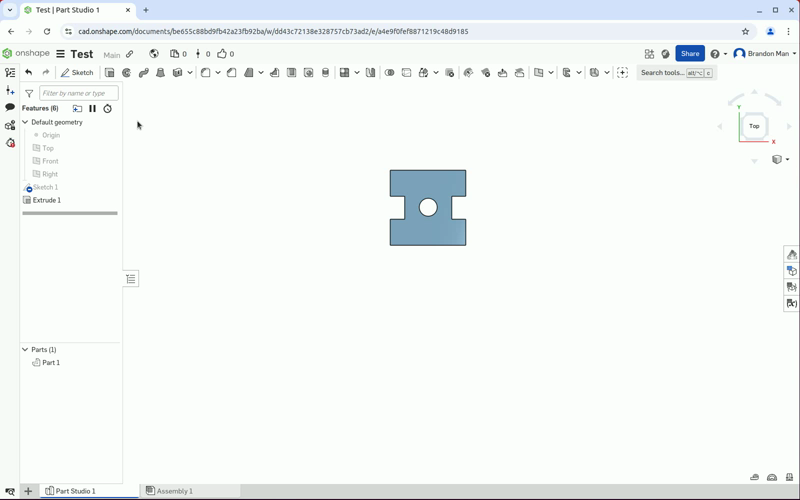
mouse_move(73, 189)
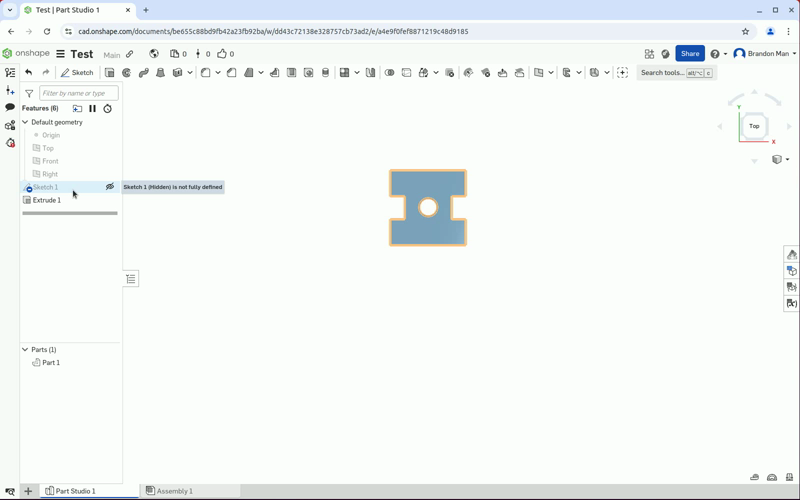
click(73, 189)
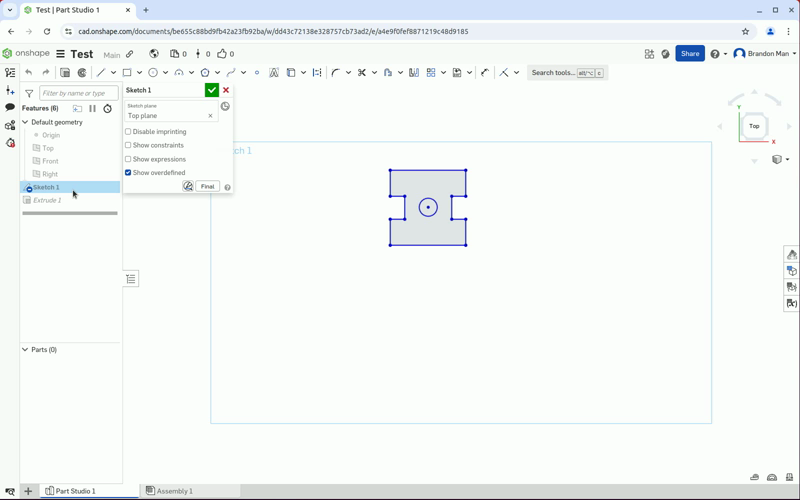
mouse_move(229, 92)
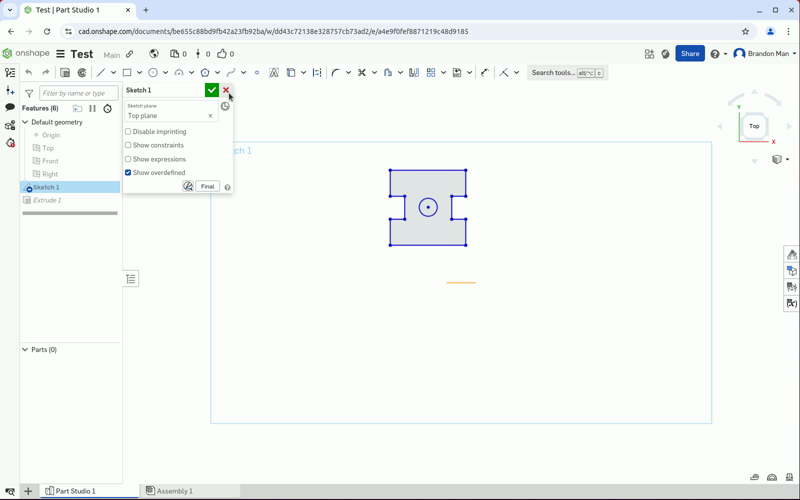
click(229, 92)
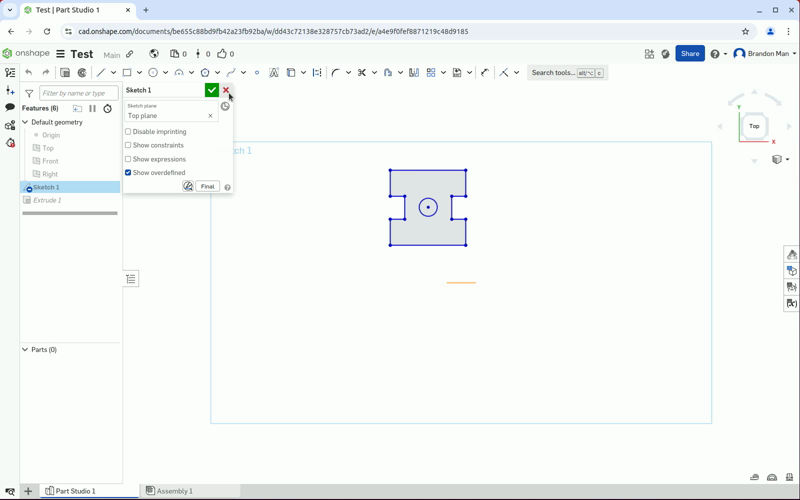
key(shift+s)
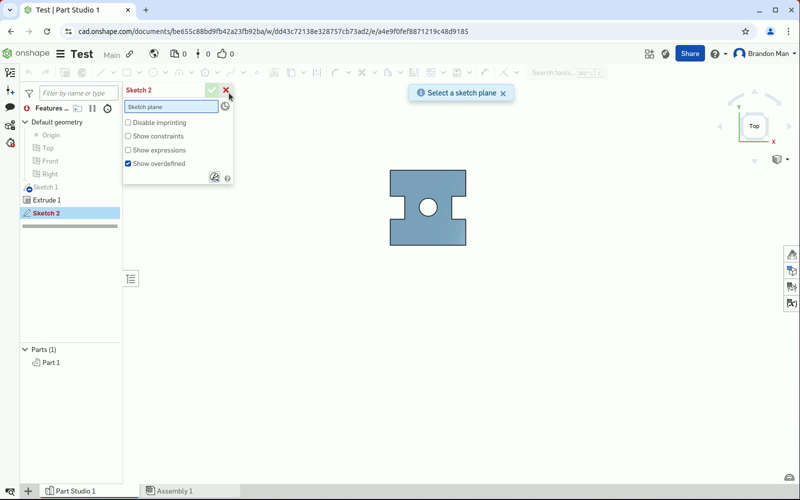
mouse_move(73, 150)
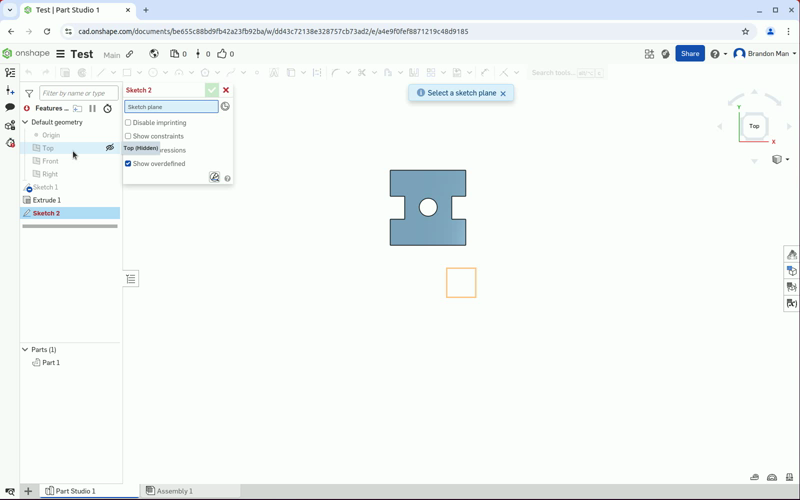
click(73, 150)
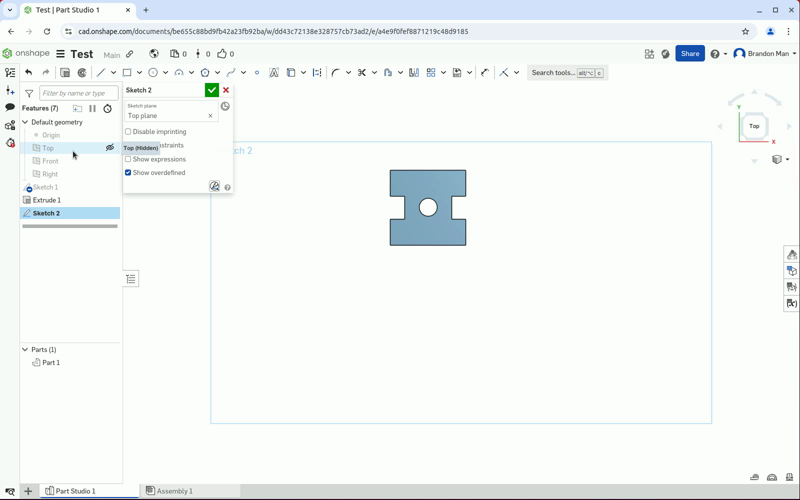
mouse_move(73, 352)
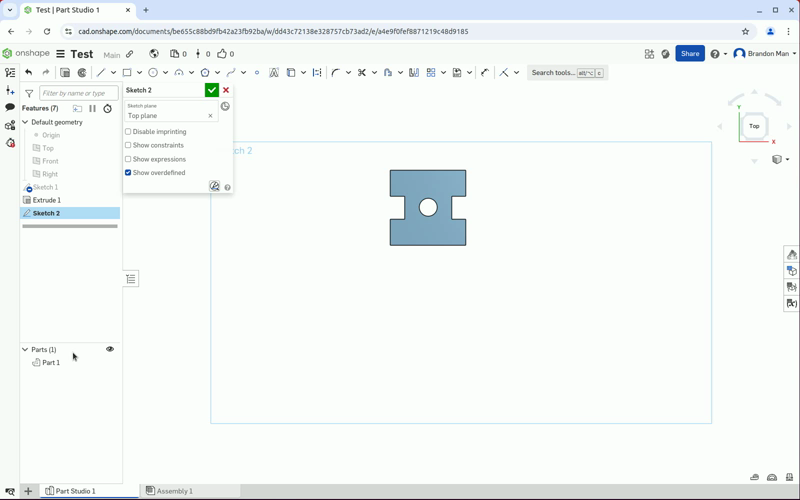
key(y)
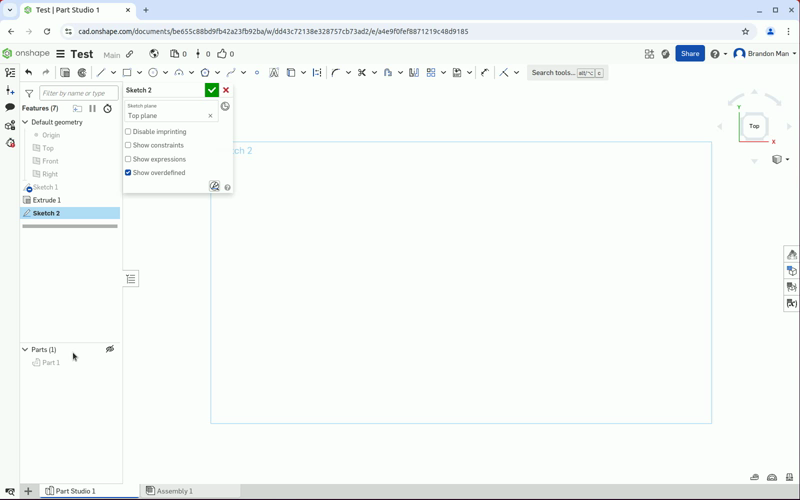
key(l)
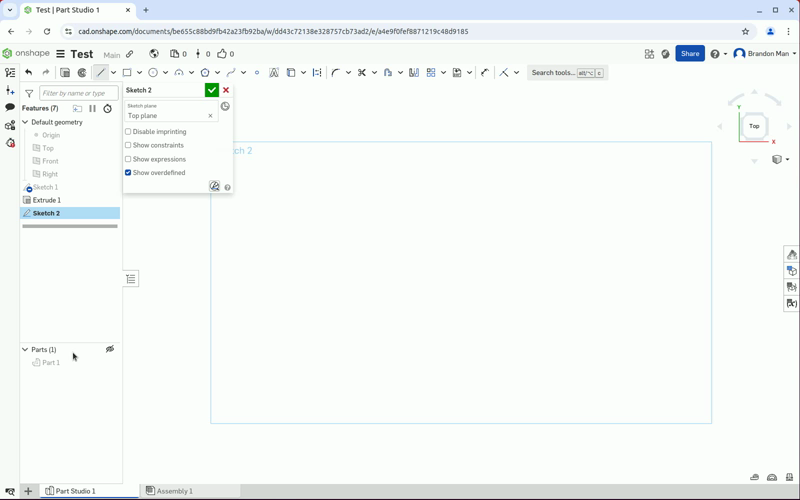
key_down(shift)
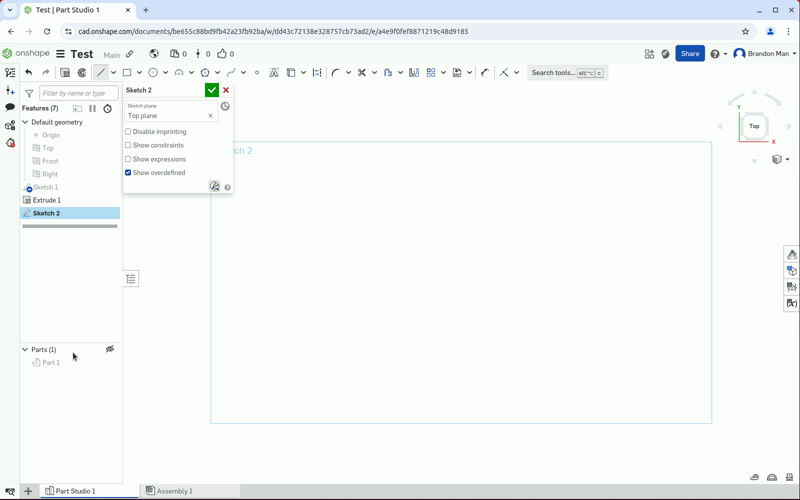
mouse_move(390, 282)
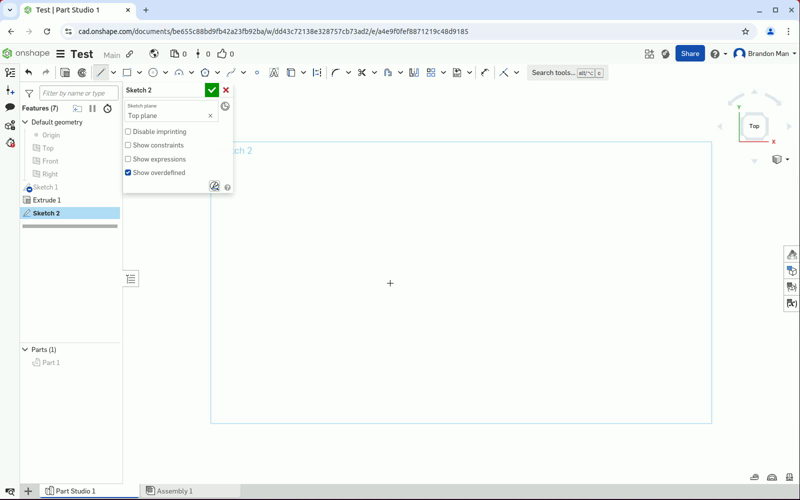
click(390, 282)
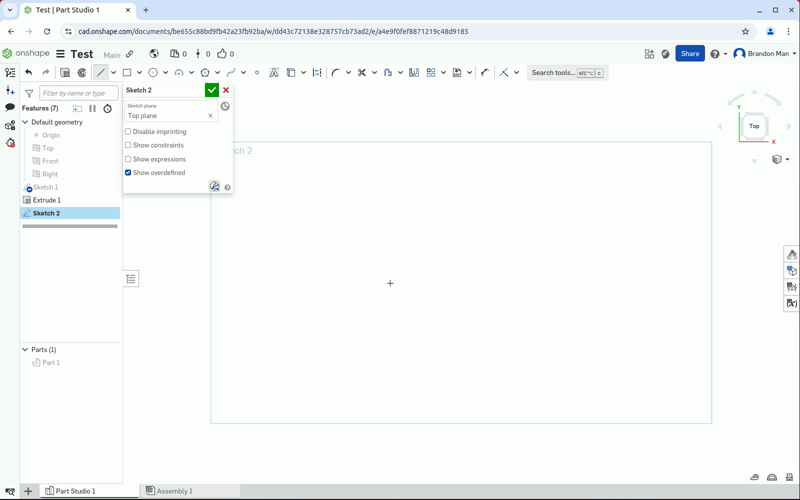
key_up(shift)
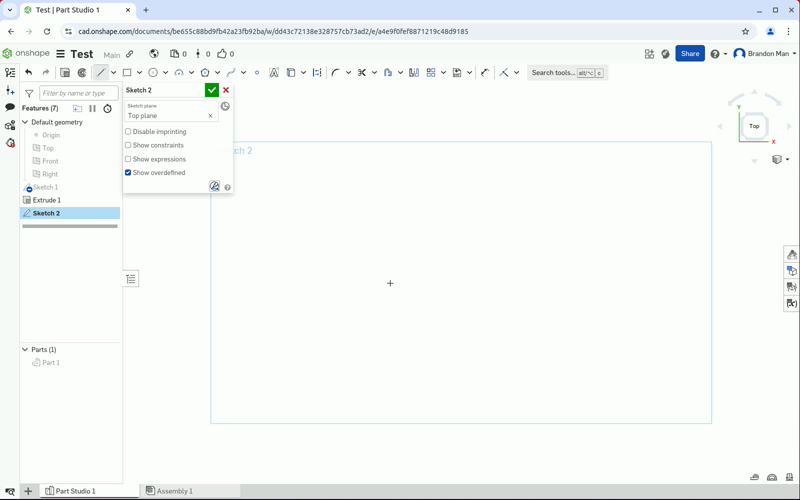
key_down(shift)
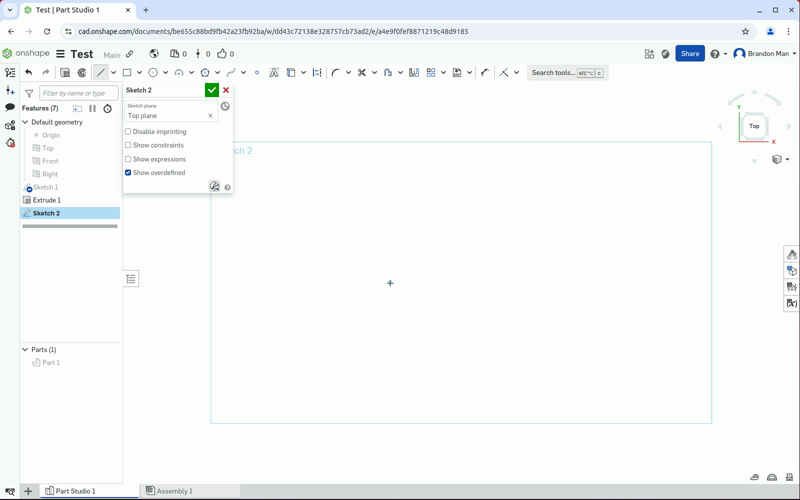
mouse_move(465, 282)
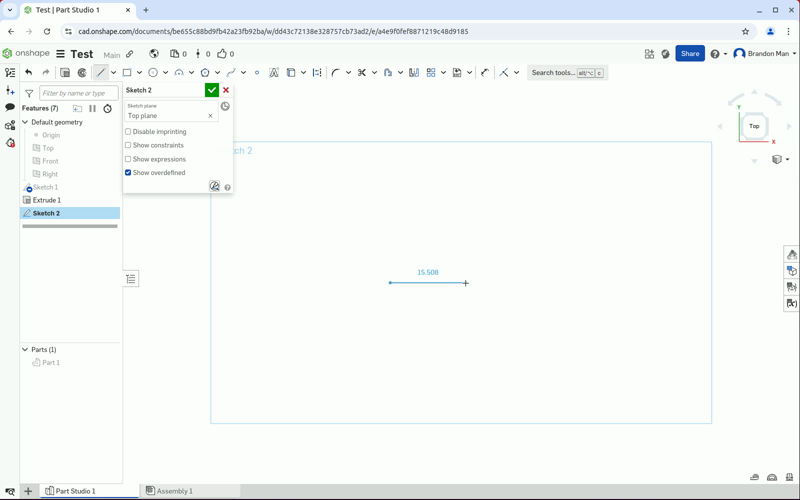
click(465, 282)
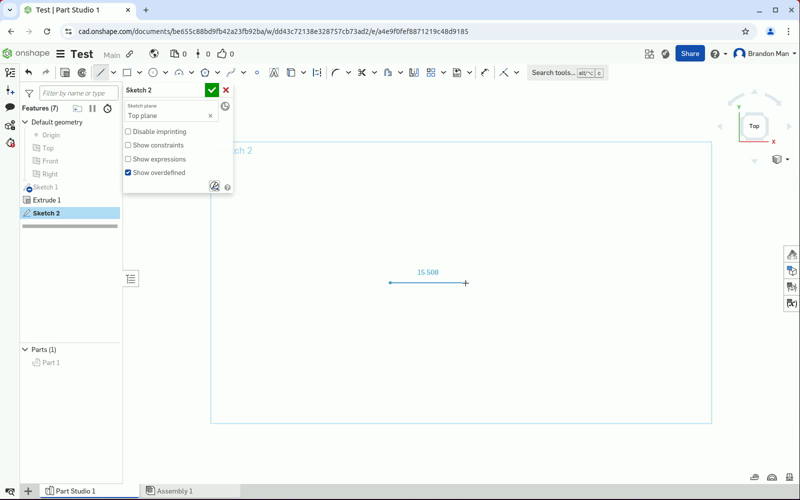
key_up(shift)
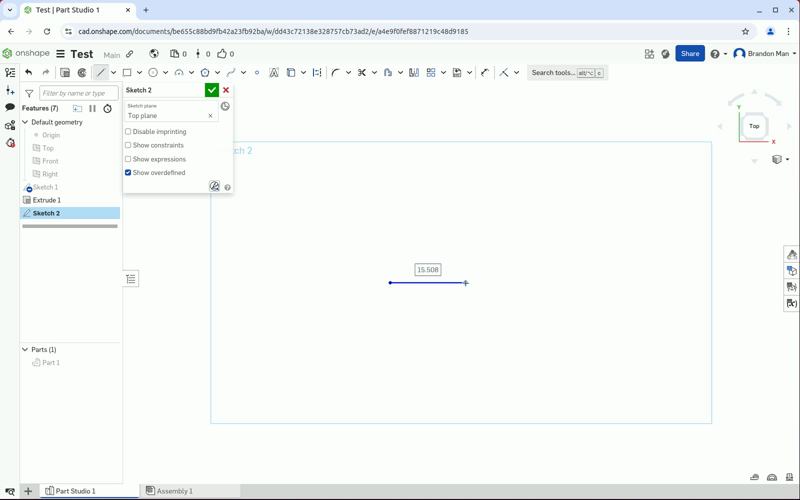
key_down(shift)
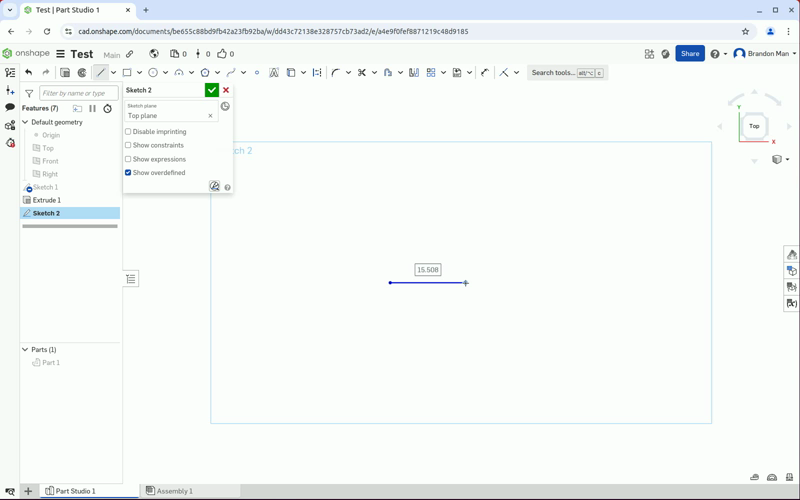
mouse_move(495, 282)
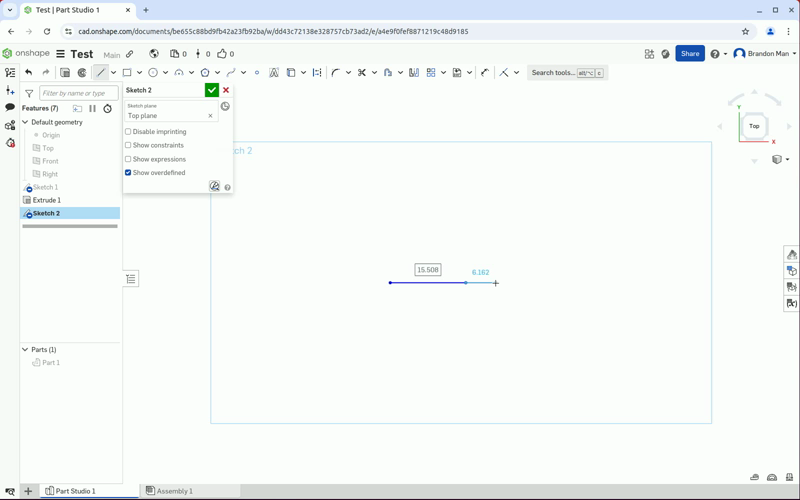
mouse_move(465, 244)
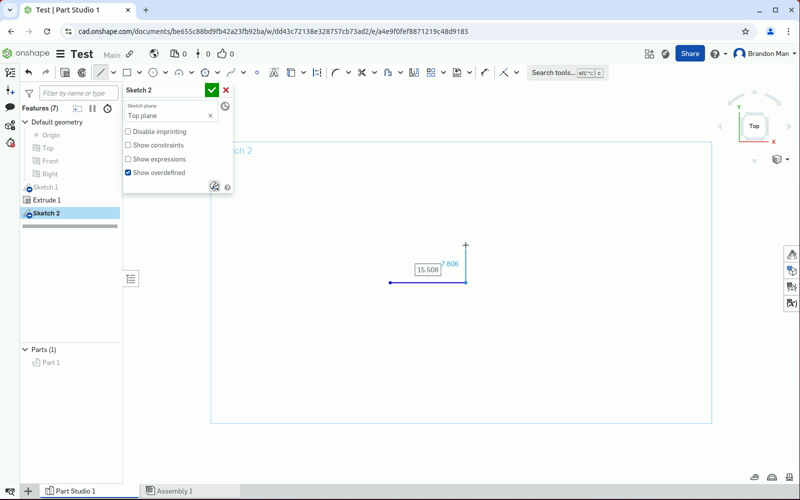
click(465, 244)
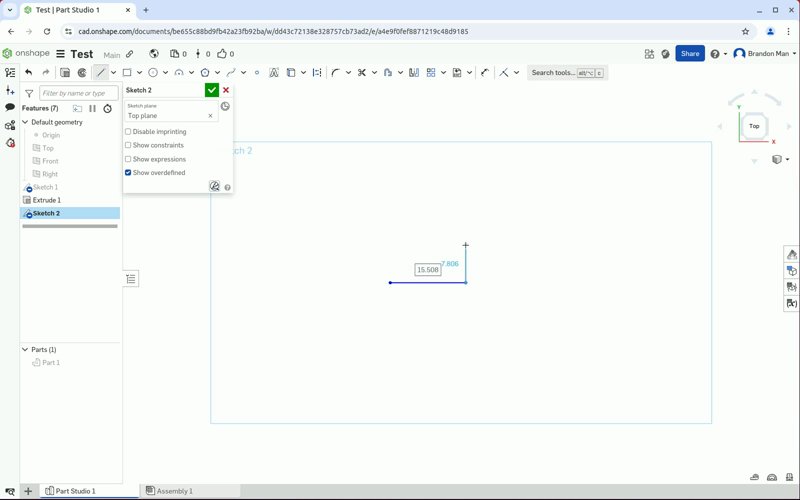
key_up(shift)
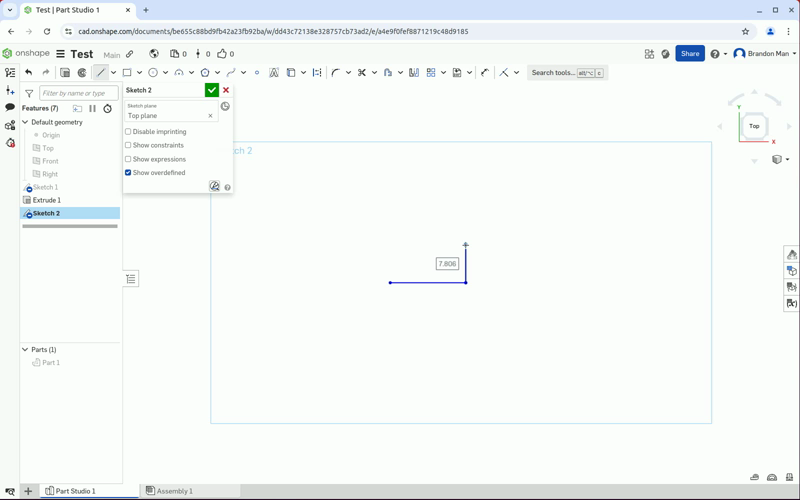
key_down(shift)
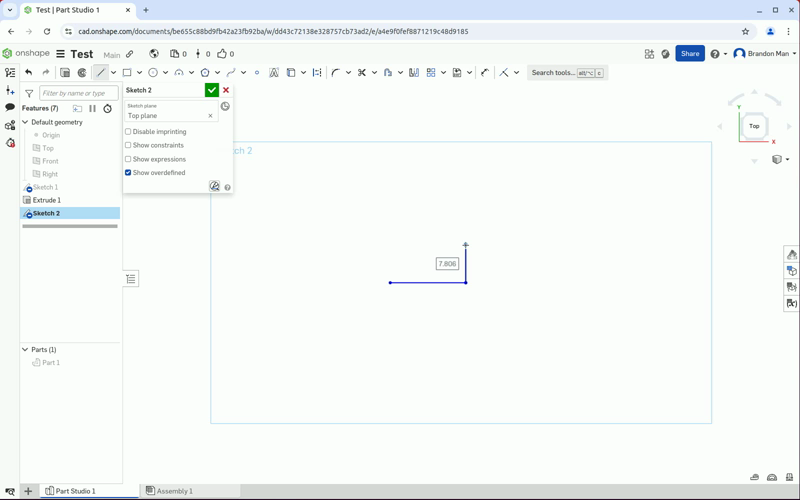
mouse_move(390, 244)
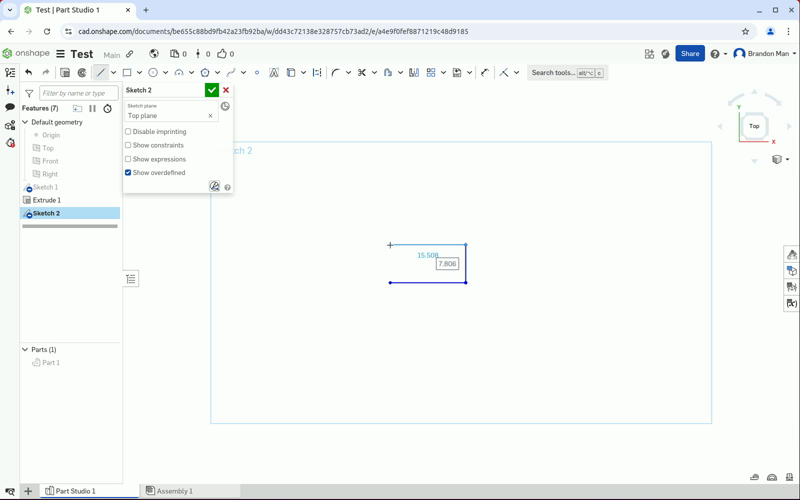
click(390, 244)
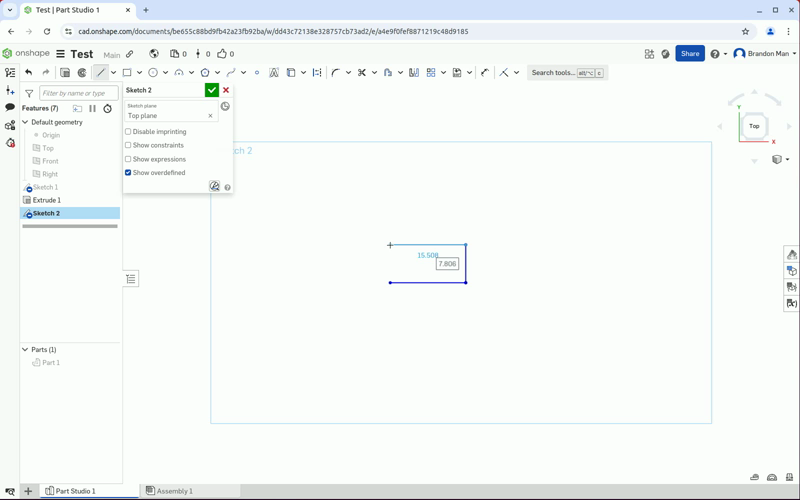
key_up(shift)
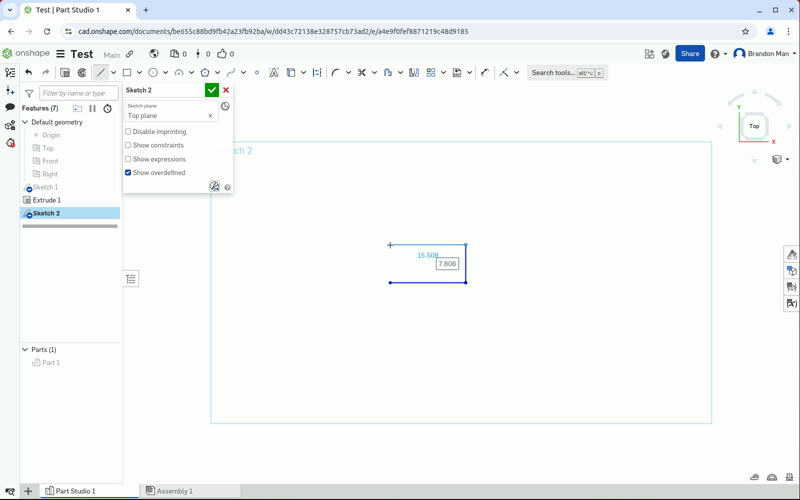
mouse_move(420, 244)
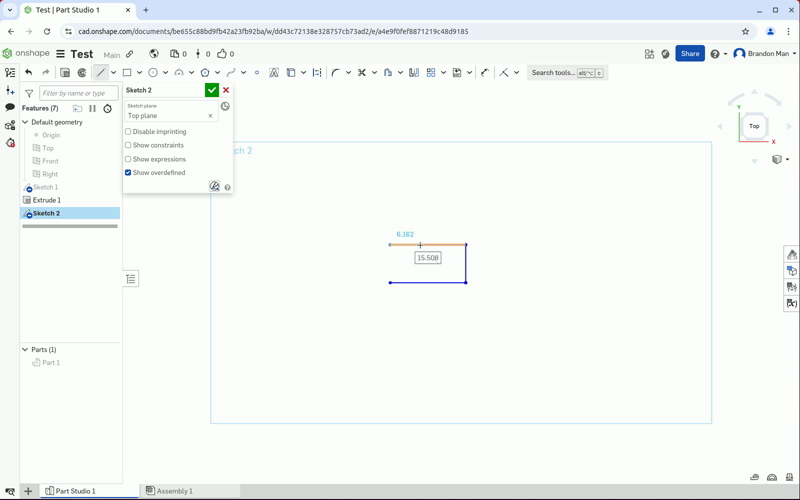
key_down(shift)
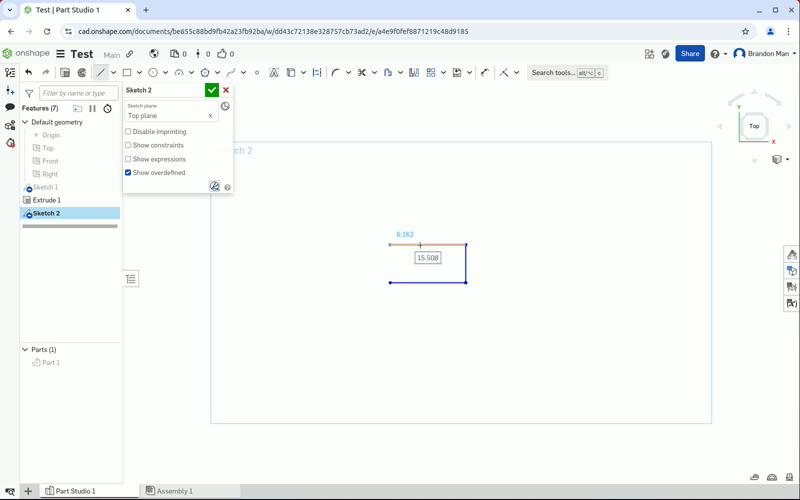
mouse_move(390, 282)
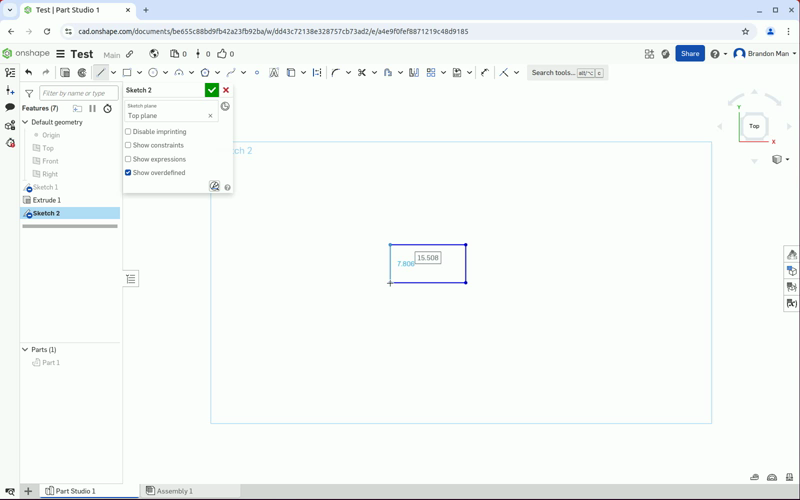
key_up(shift)
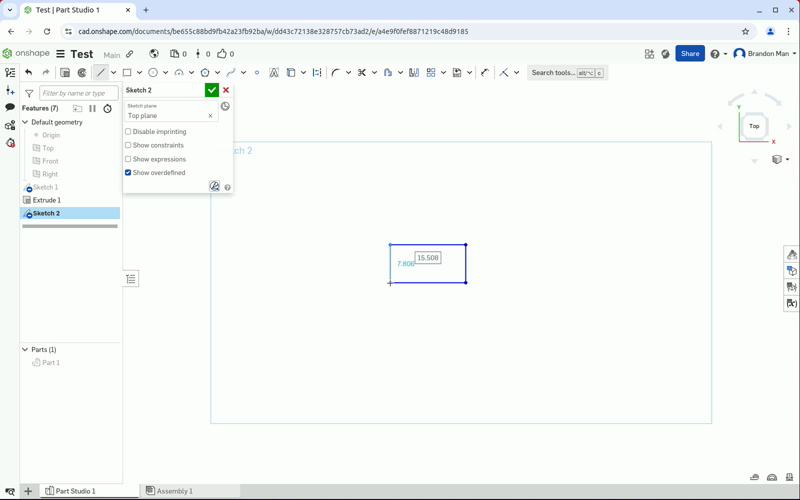
click(390, 282)
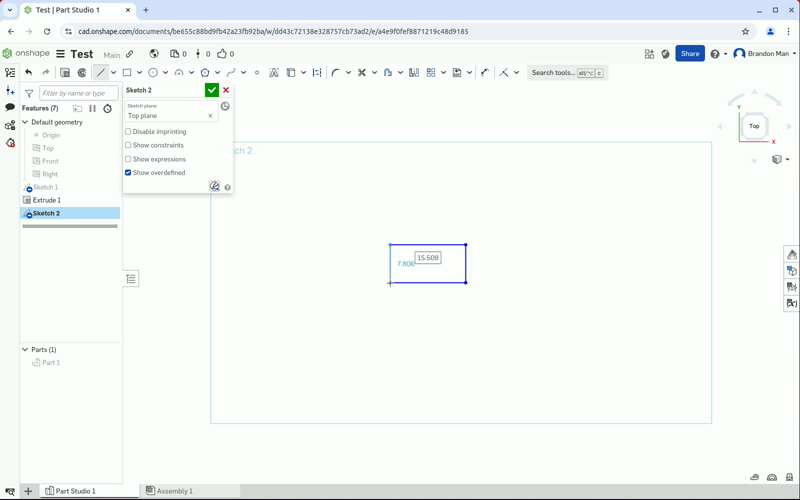
key(esc)
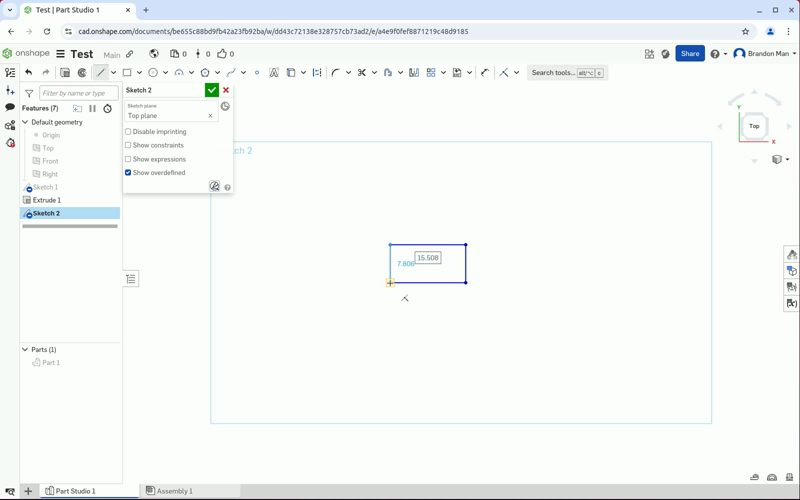
key(c)
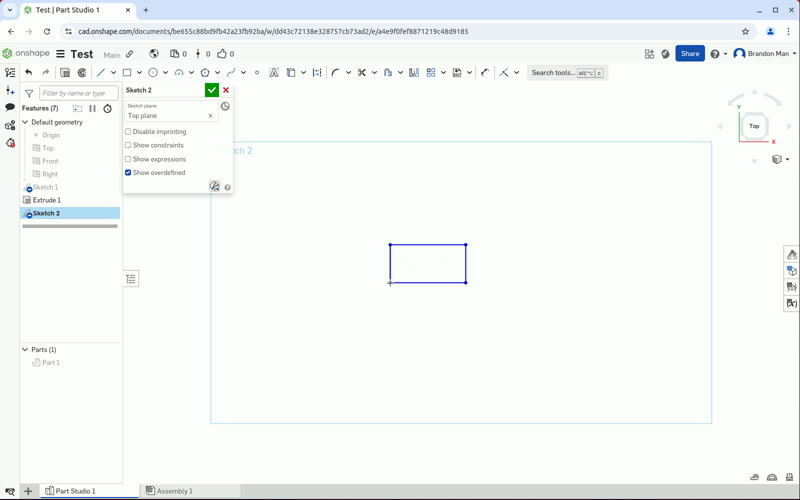
key_down(shift)
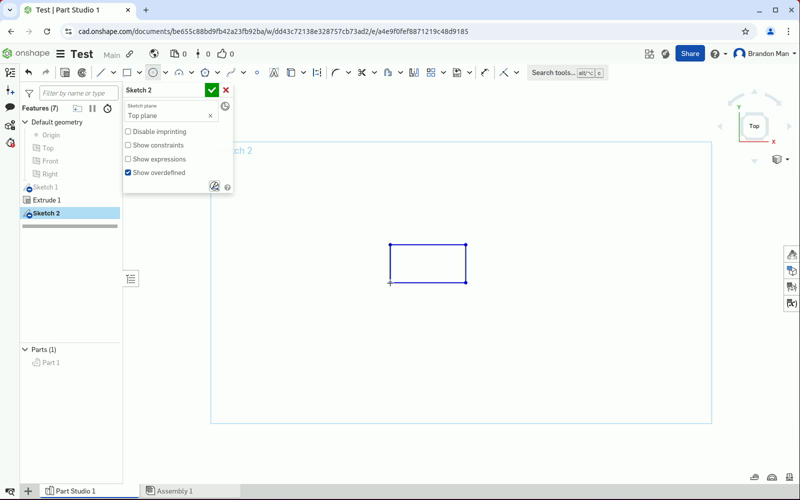
mouse_move(428, 264)
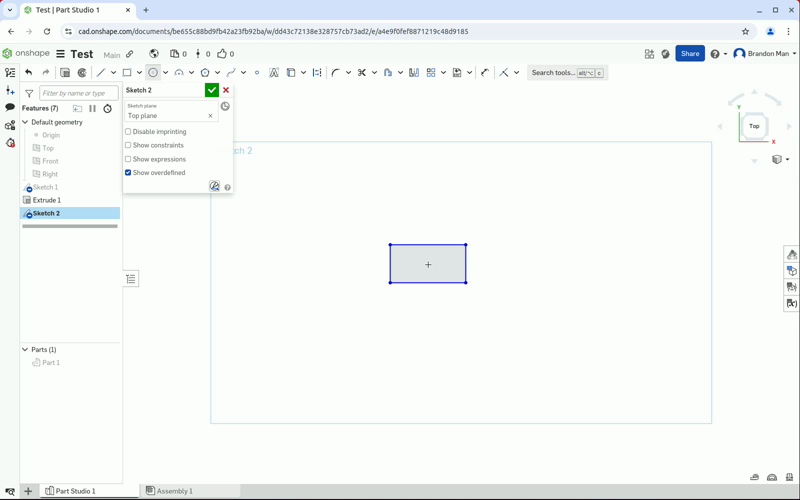
click(428, 264)
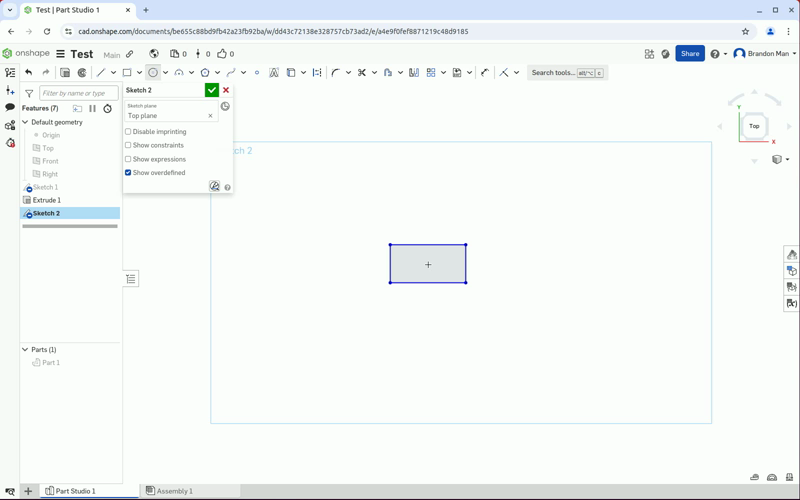
key_up(shift)
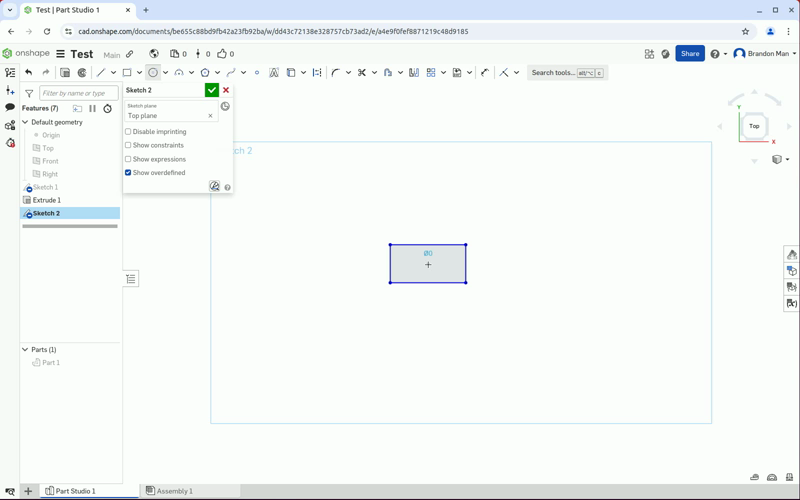
mouse_move(437, 264)
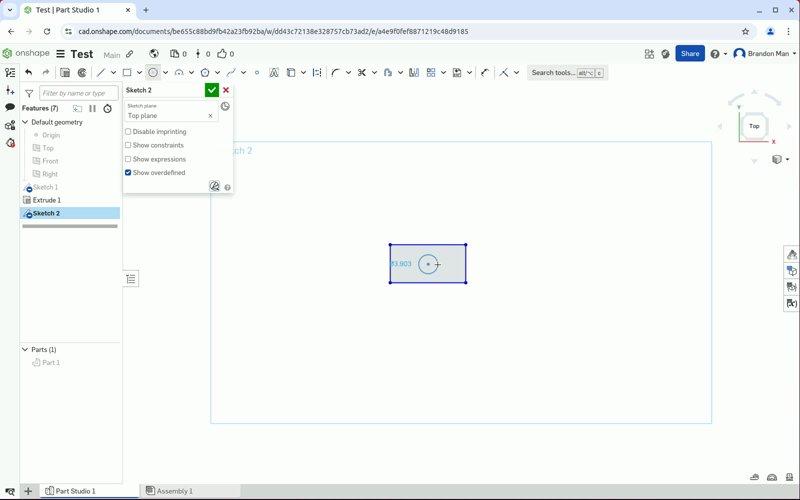
click(437, 264)
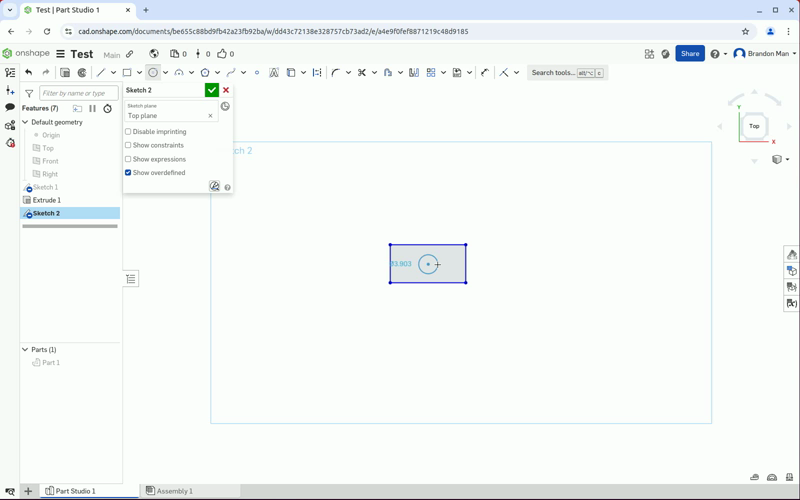
key(esc)
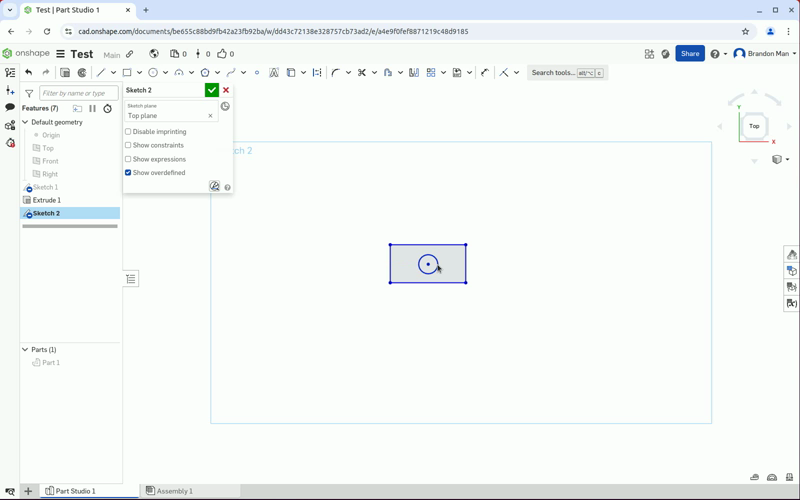
mouse_move(451, 259)
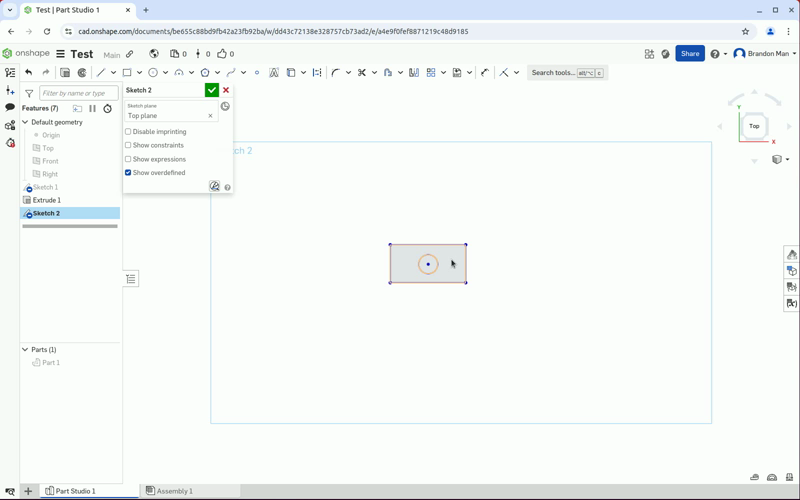
click(451, 259)
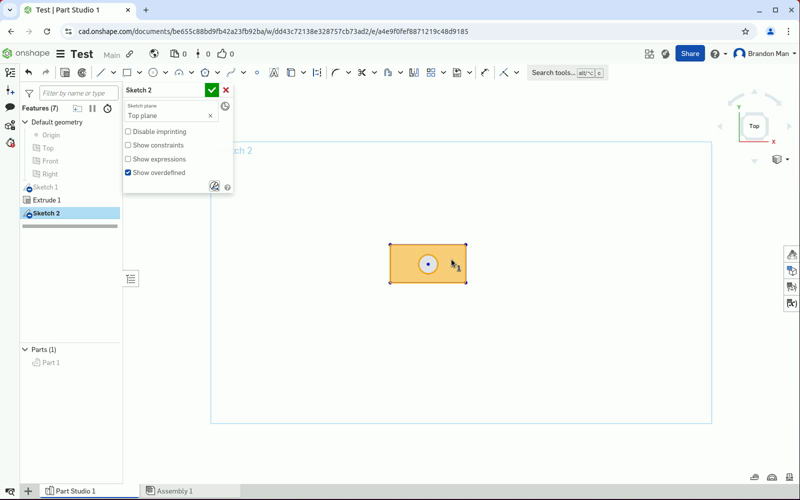
mouse_move(73, 352)
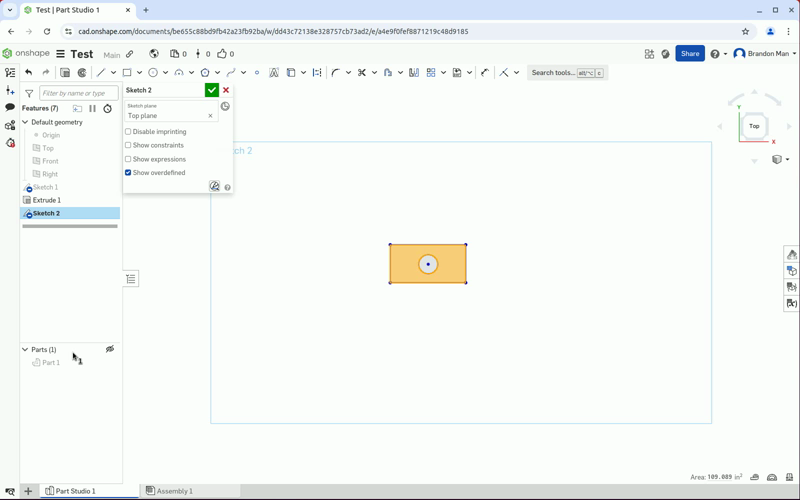
key(shift+y)
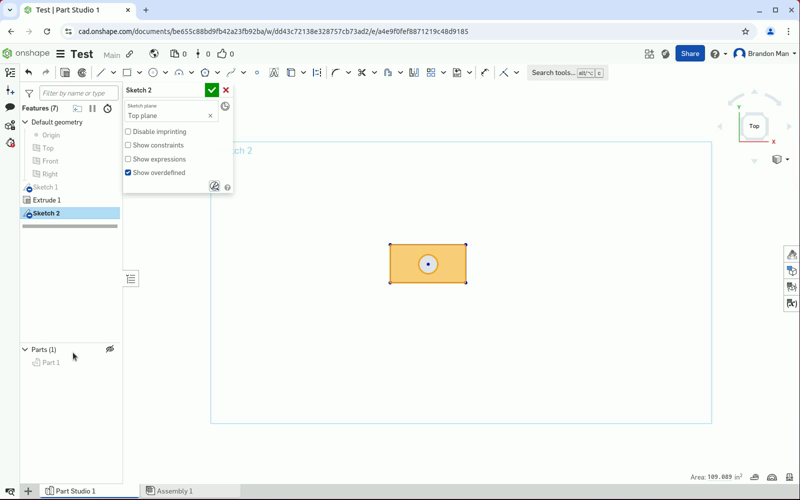
key(shift+e)
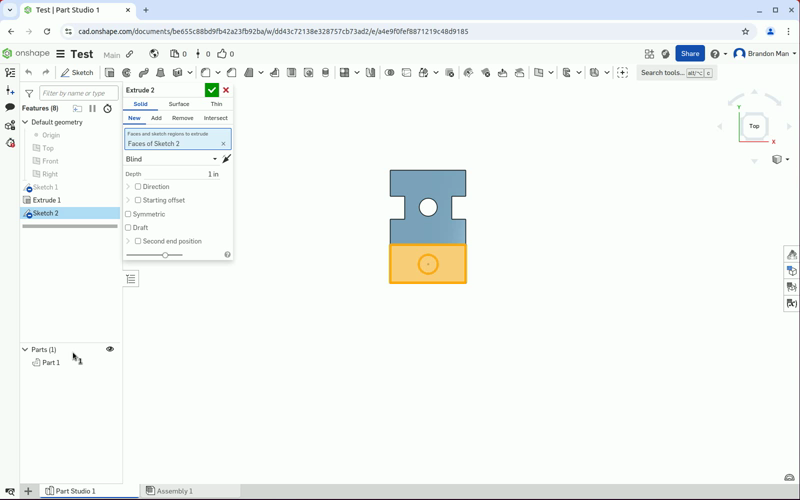
mouse_move(143, 106)
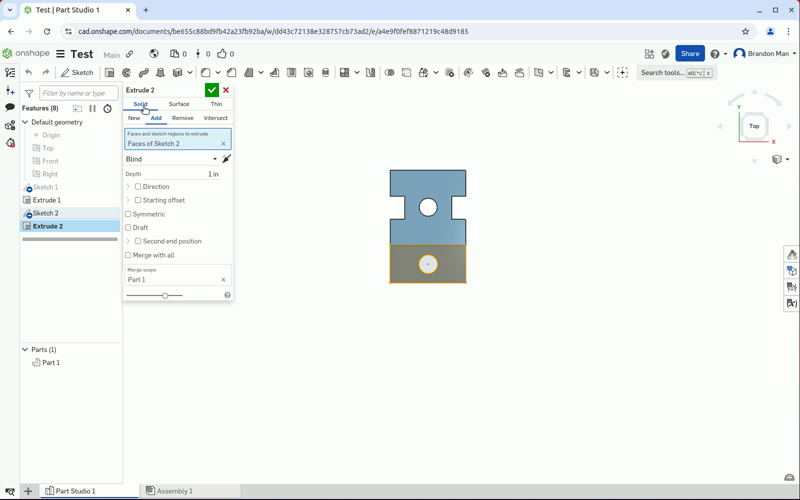
click(143, 106)
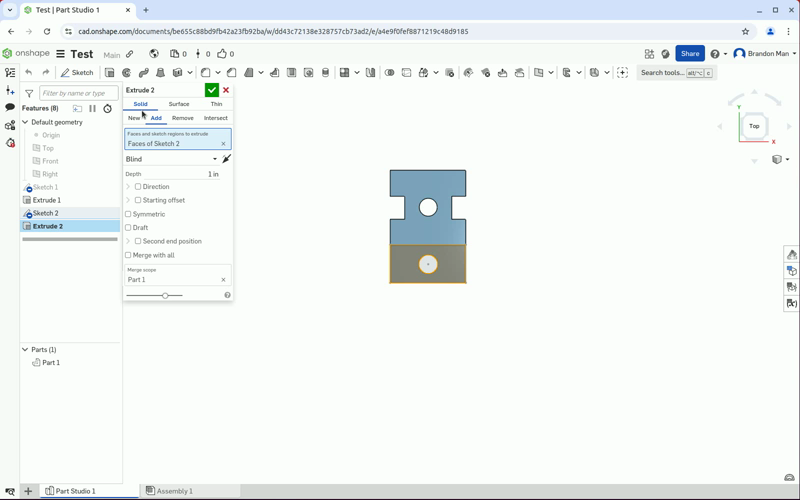
mouse_move(137, 120)
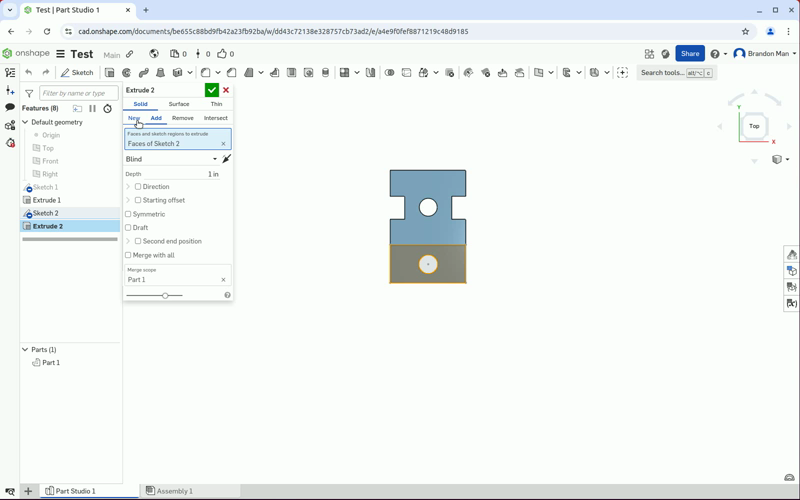
click(137, 120)
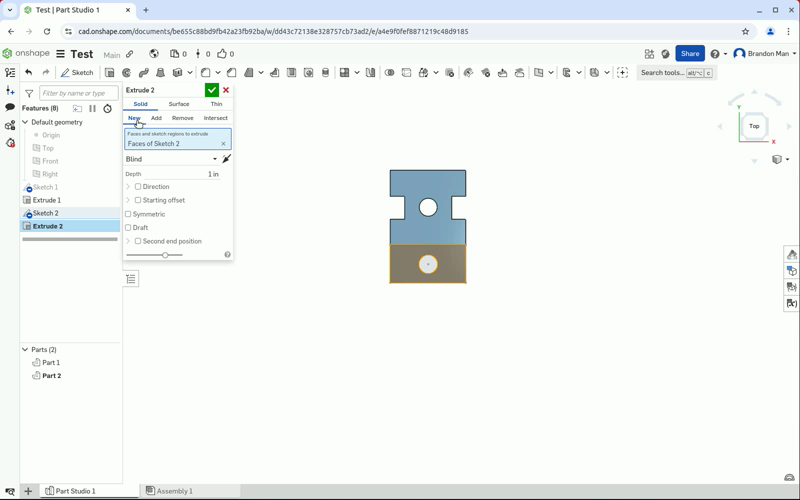
key(tab, 4)
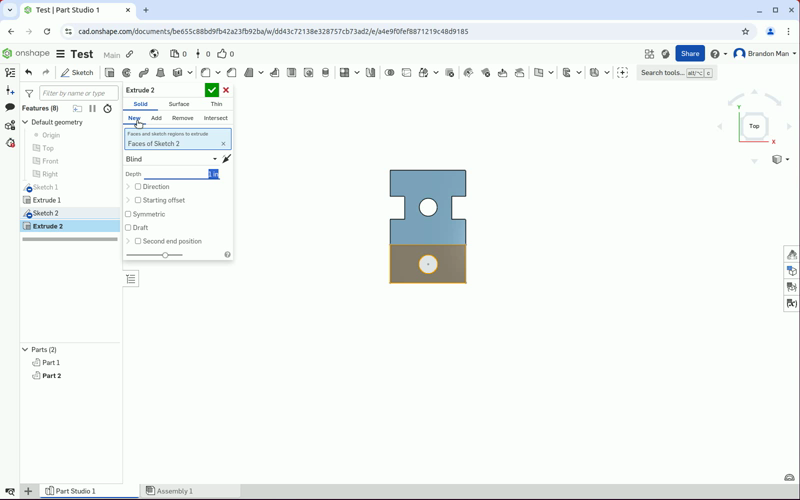
text(3.851)
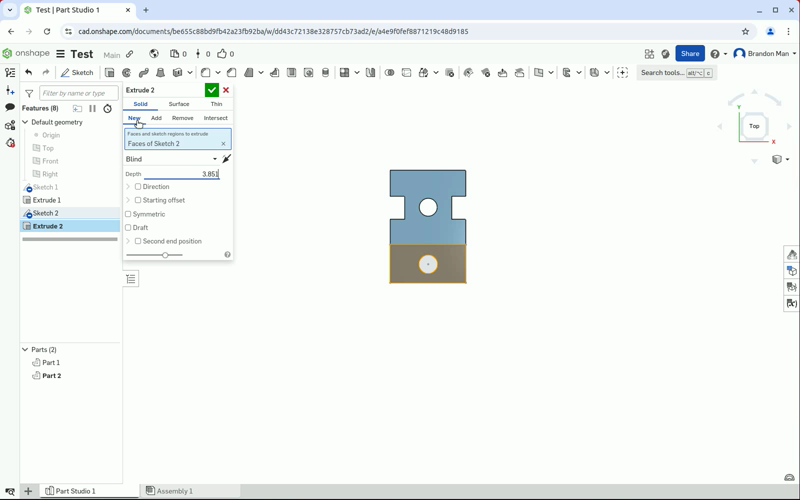
key(enter)
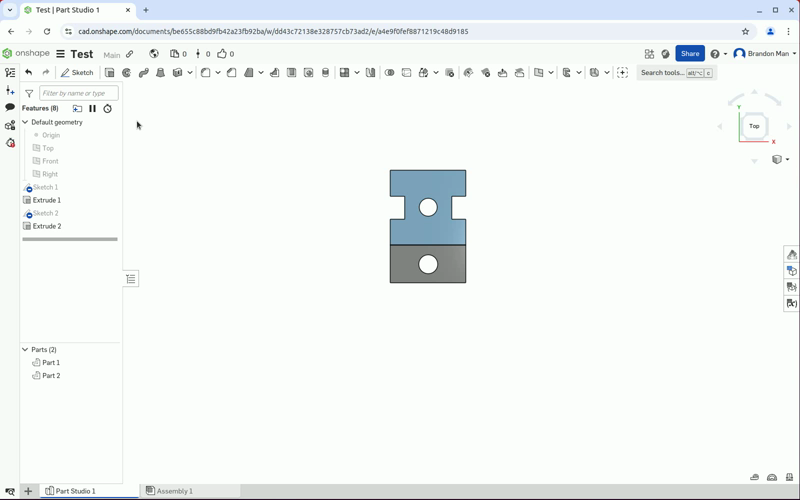
key(shift+h)
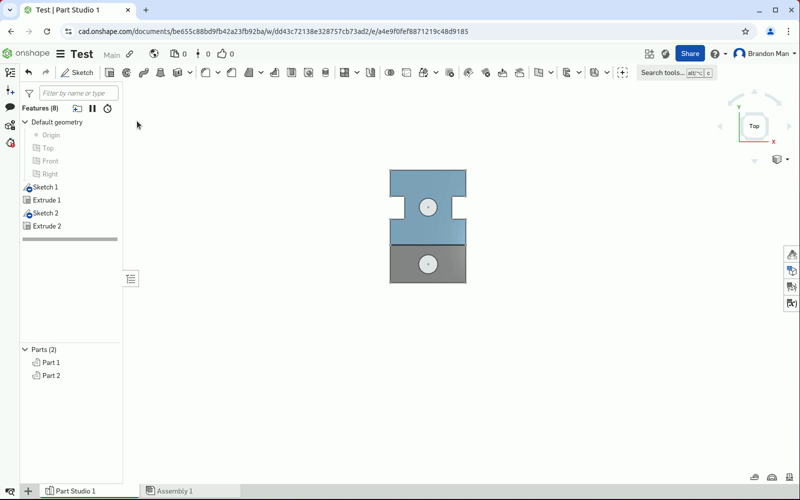
key(shift+h)
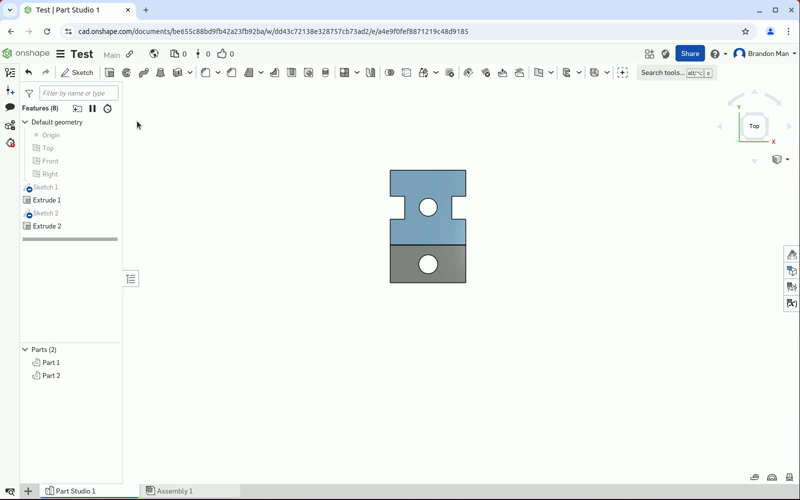
mouse_move(73, 189)
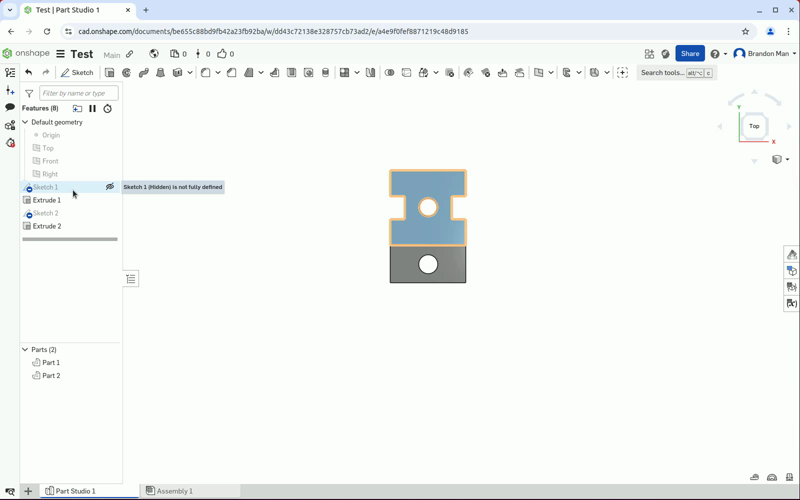
click(73, 189)
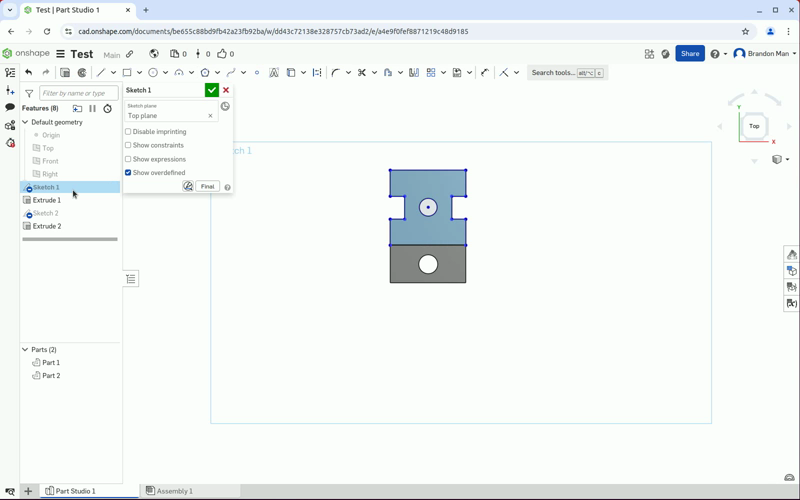
mouse_move(229, 92)
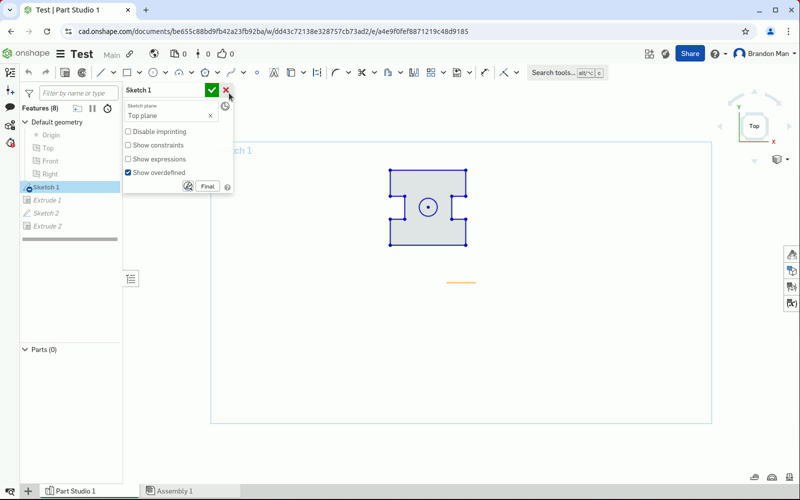
click(229, 92)
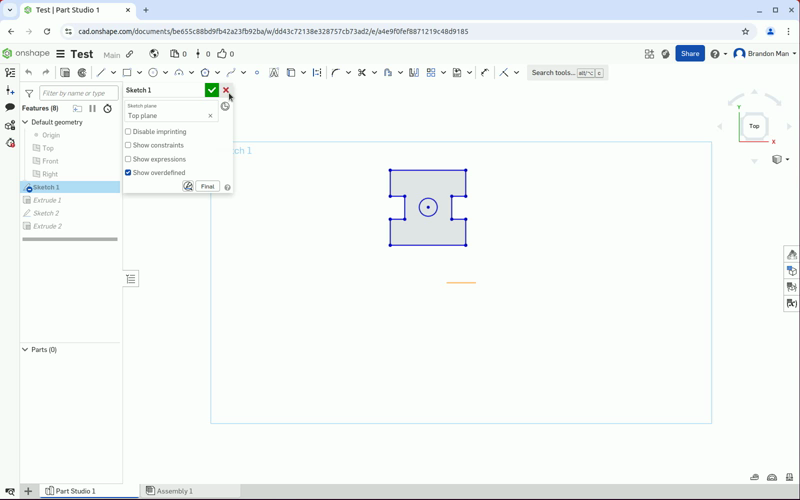
key(shift+s)
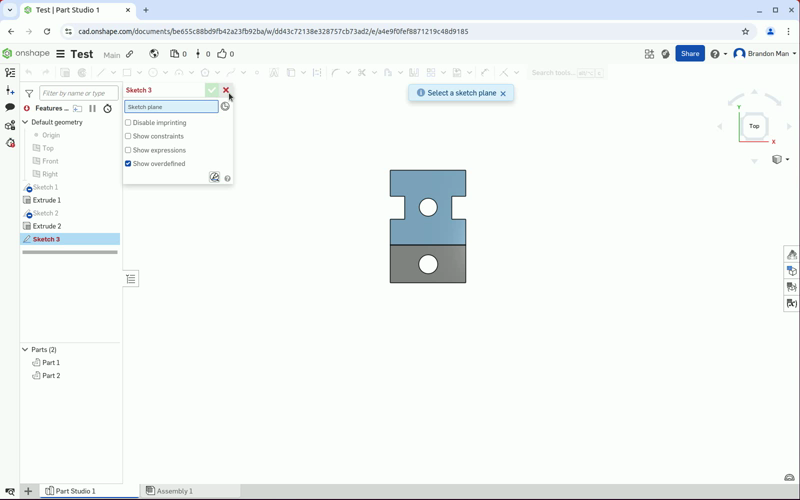
mouse_move(73, 150)
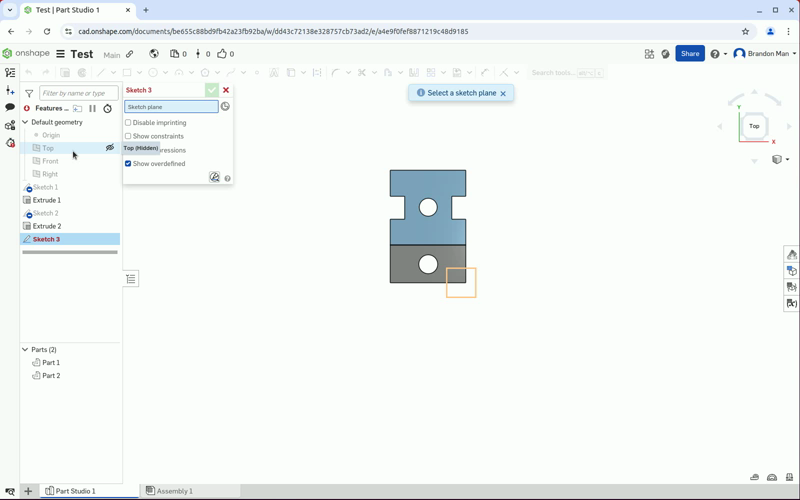
click(73, 150)
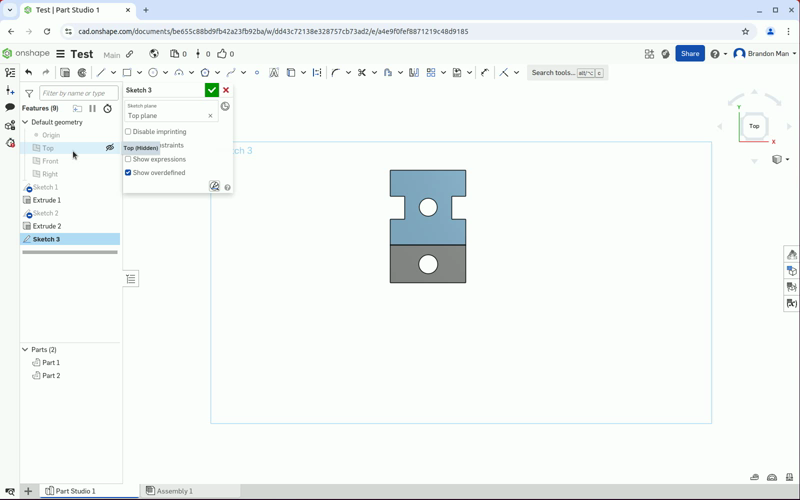
mouse_move(73, 352)
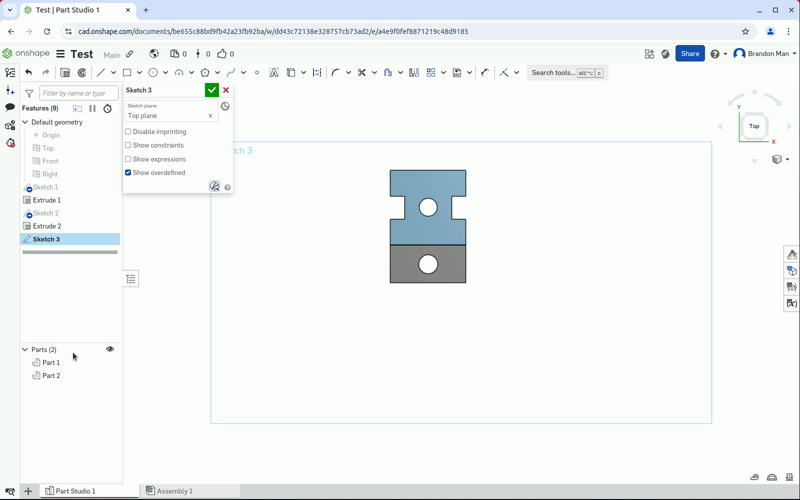
key(y)
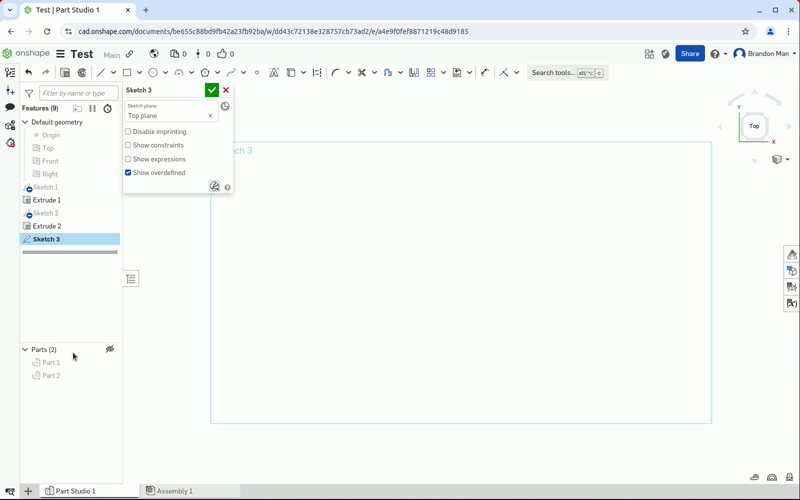
key(l)
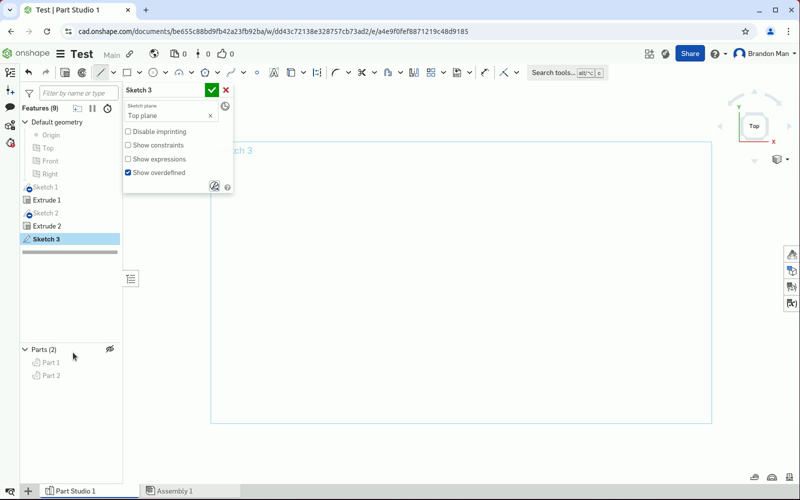
key_down(shift)
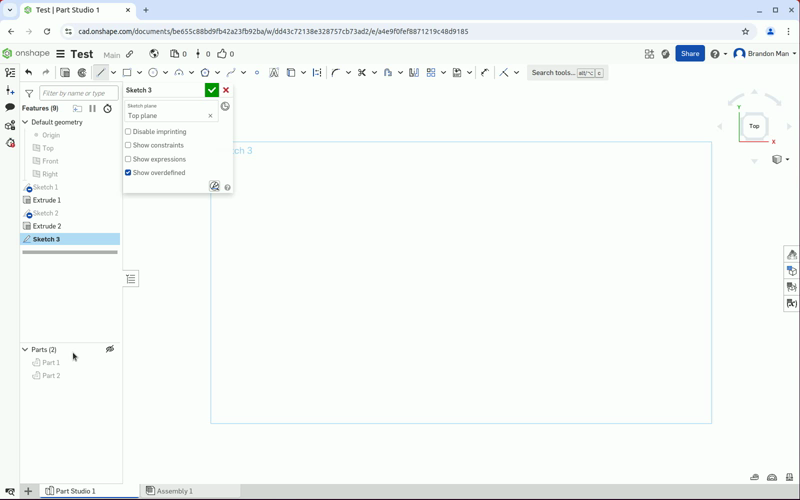
mouse_move(390, 218)
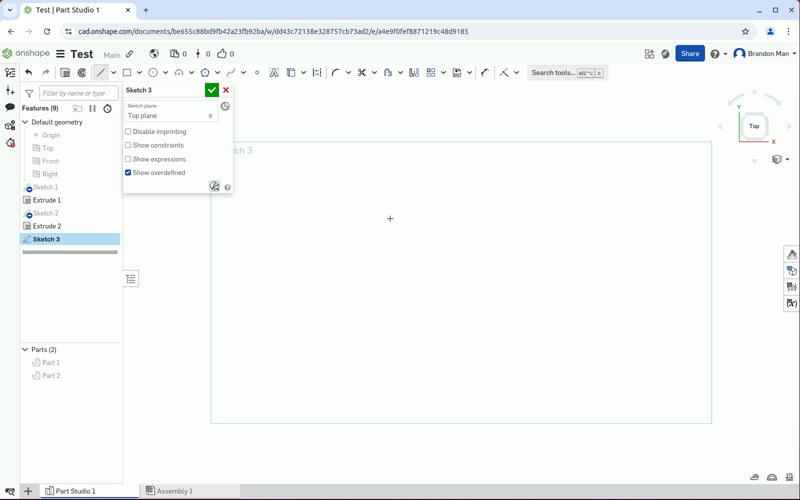
click(390, 218)
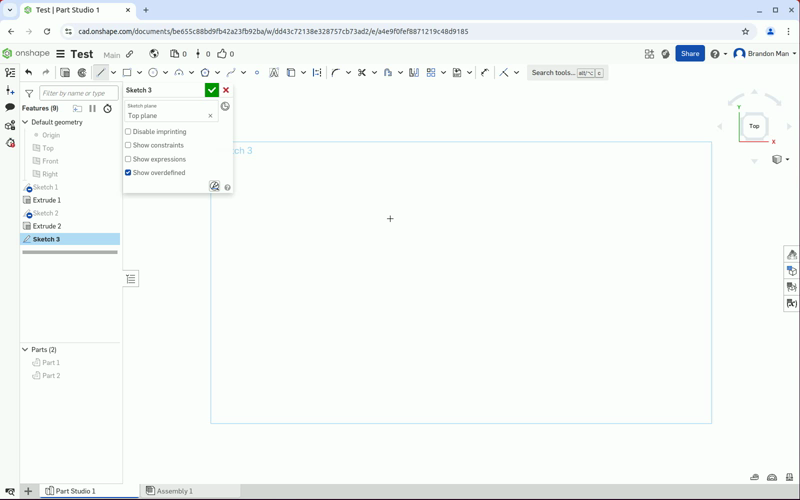
key_up(shift)
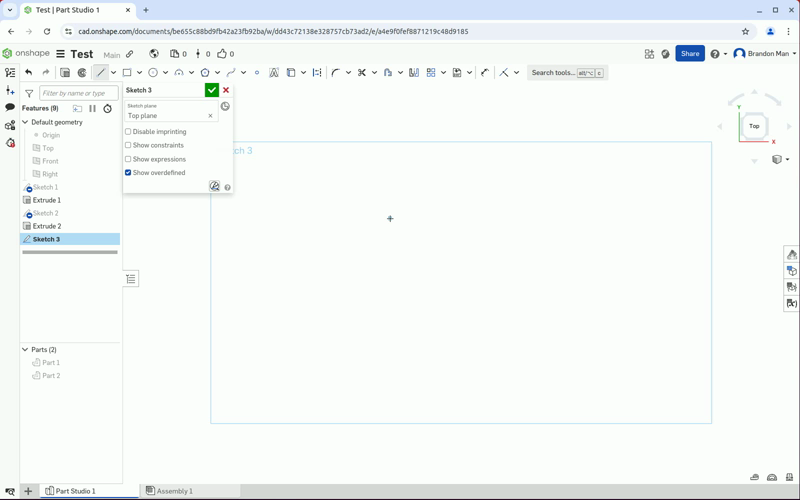
key_down(shift)
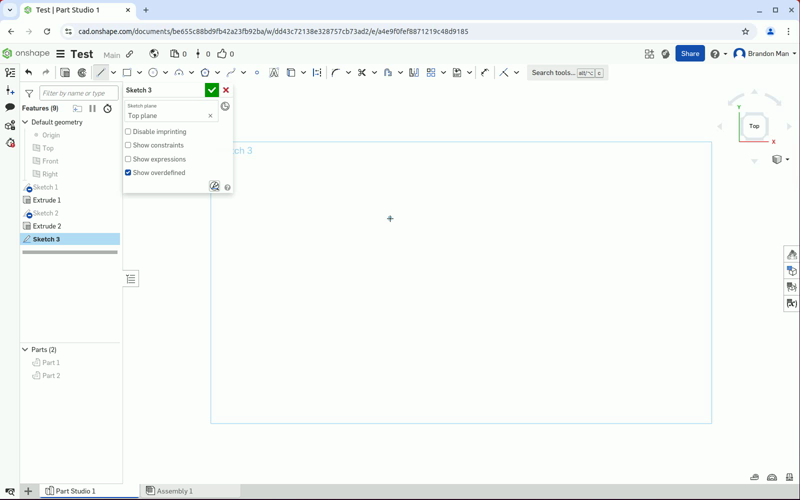
mouse_move(420, 218)
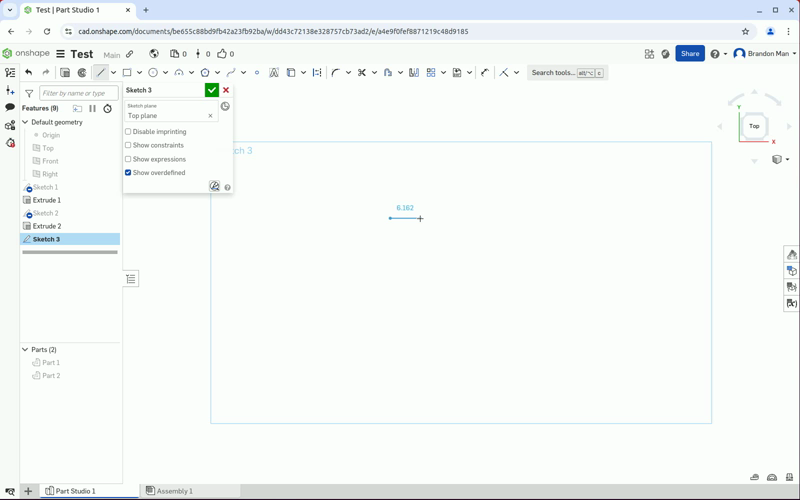
mouse_move(404, 218)
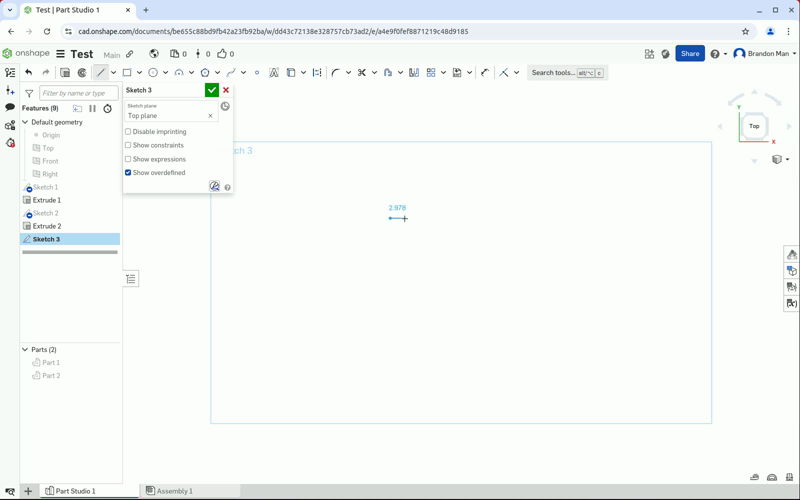
click(404, 218)
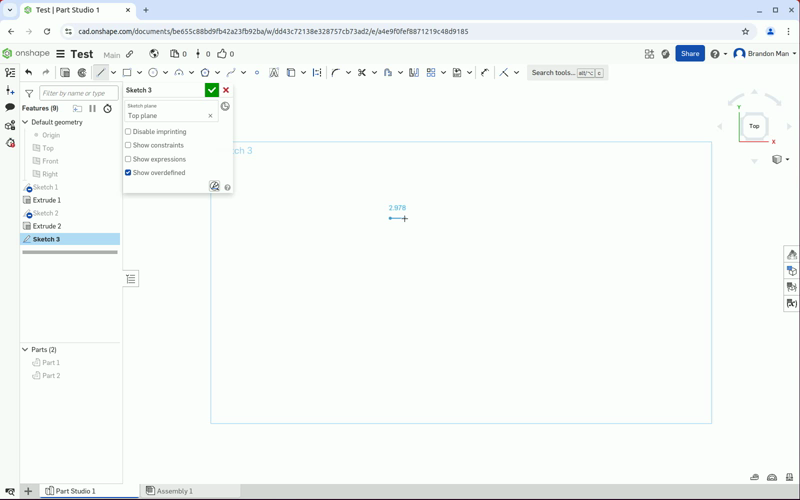
key_up(shift)
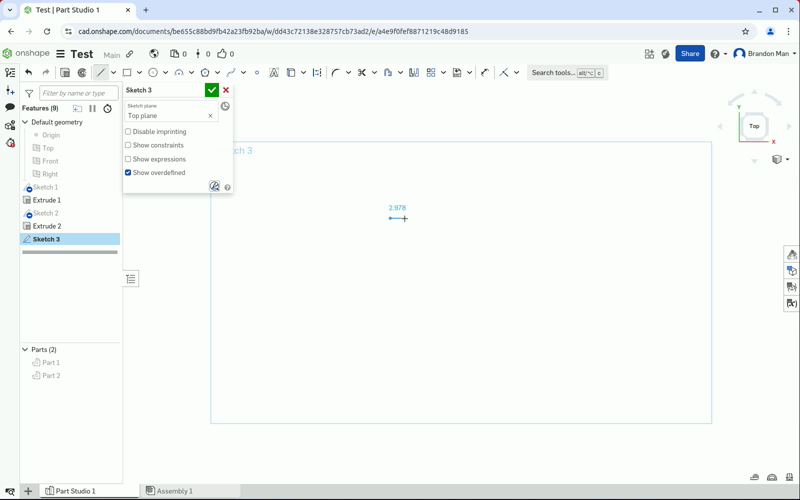
key_down(shift)
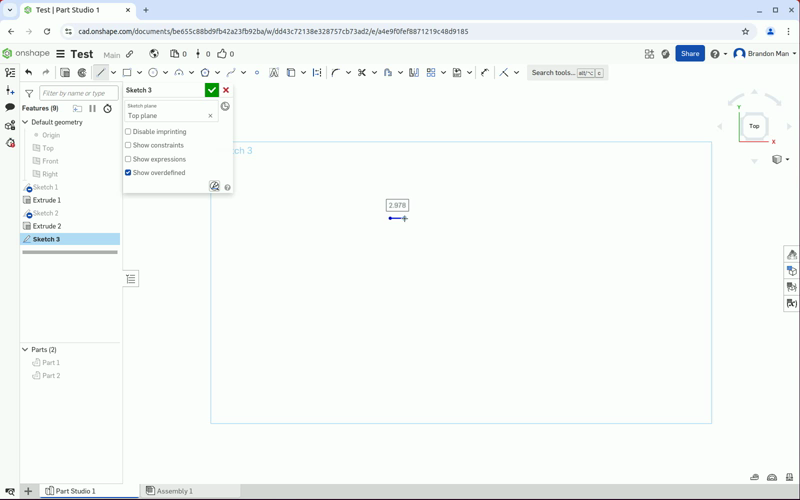
mouse_move(434, 218)
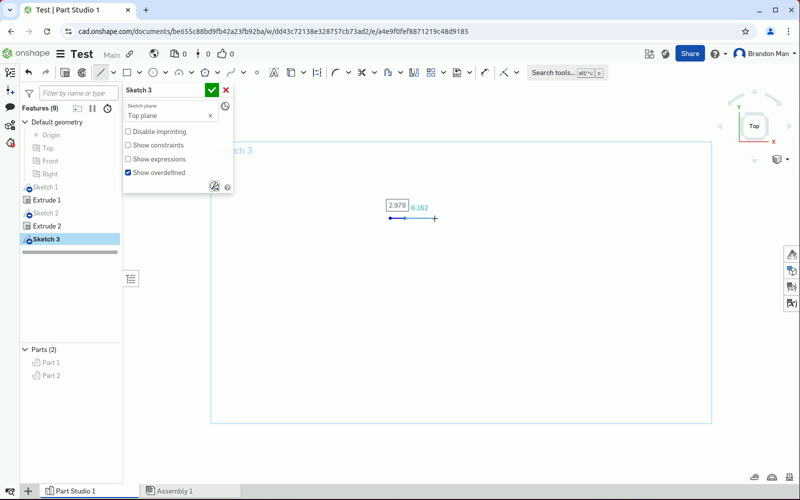
mouse_move(404, 195)
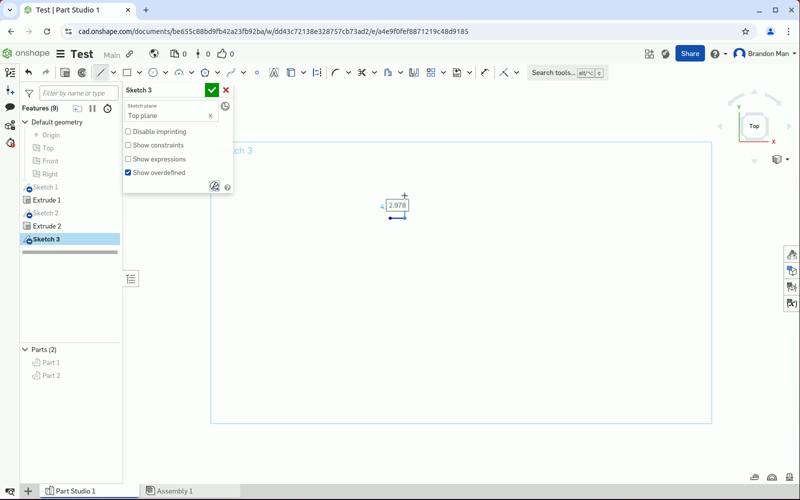
click(404, 195)
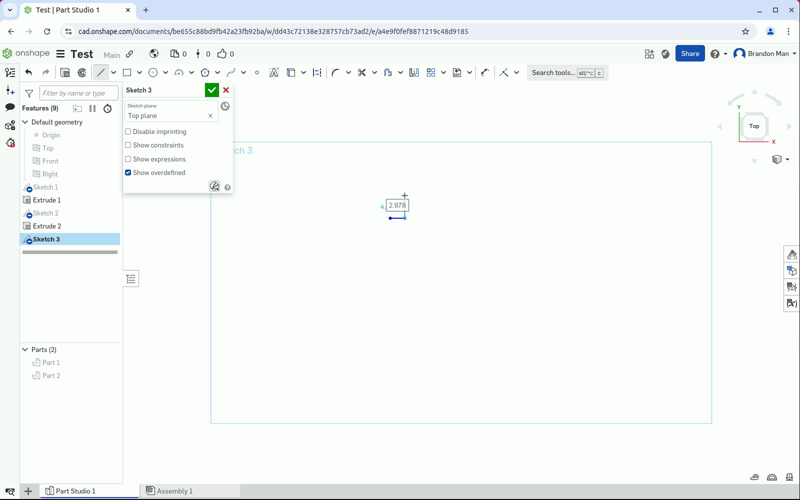
key_up(shift)
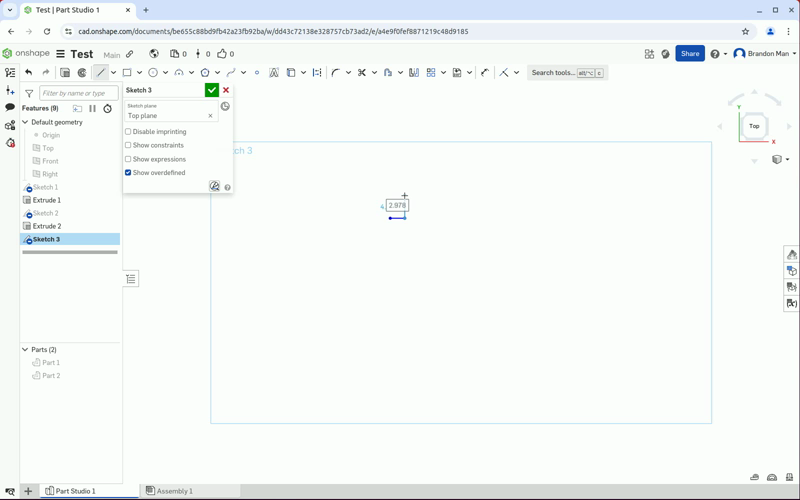
key_down(shift)
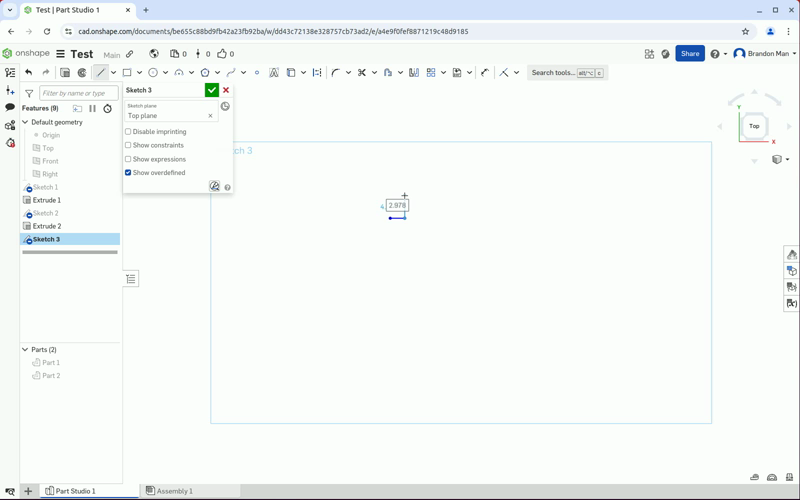
mouse_move(434, 195)
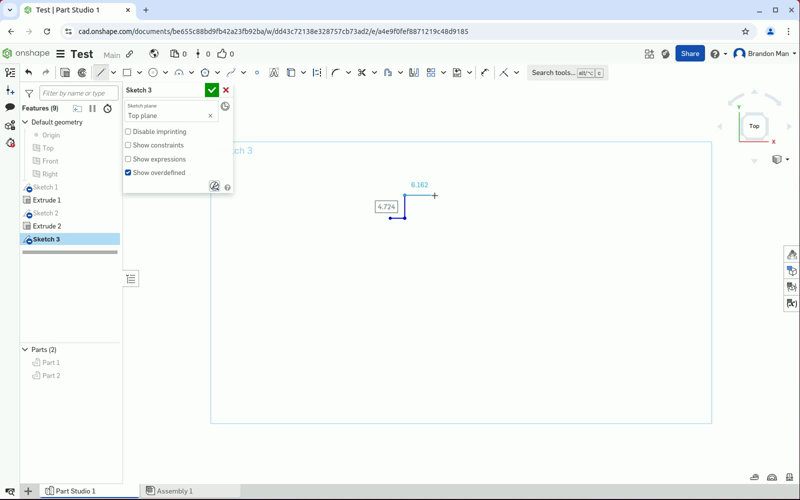
mouse_move(390, 195)
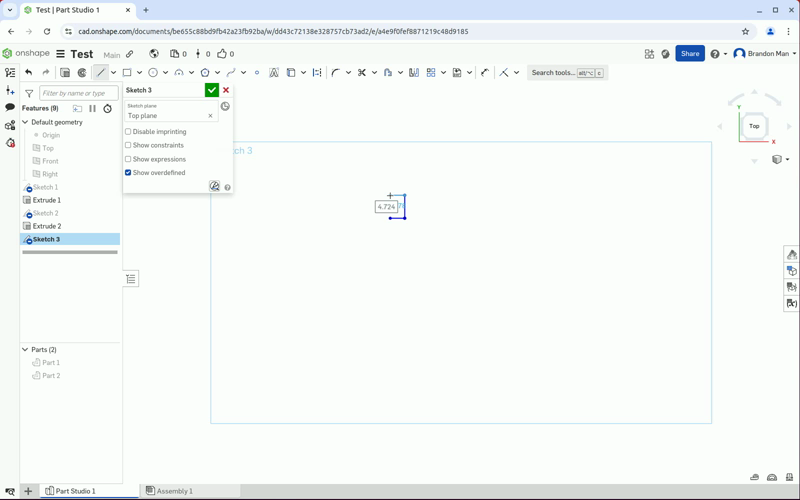
click(390, 195)
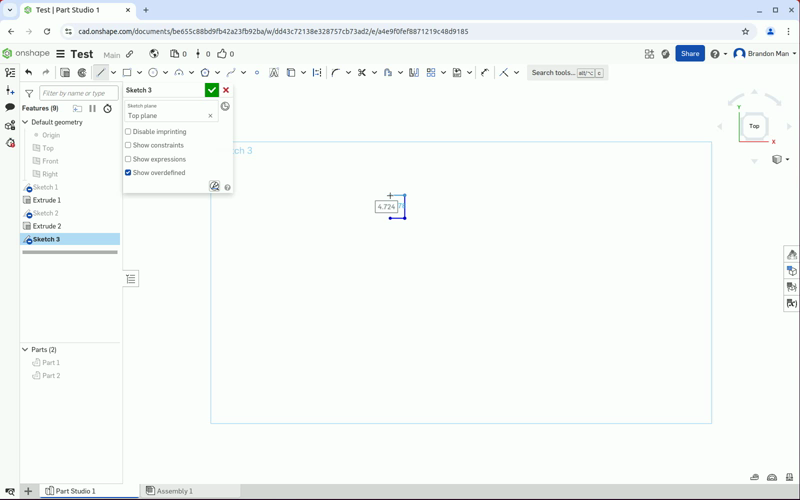
key_up(shift)
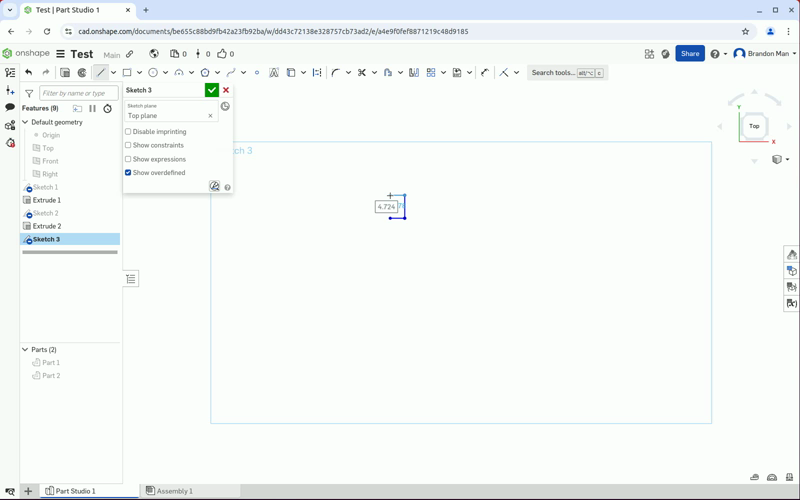
mouse_move(420, 195)
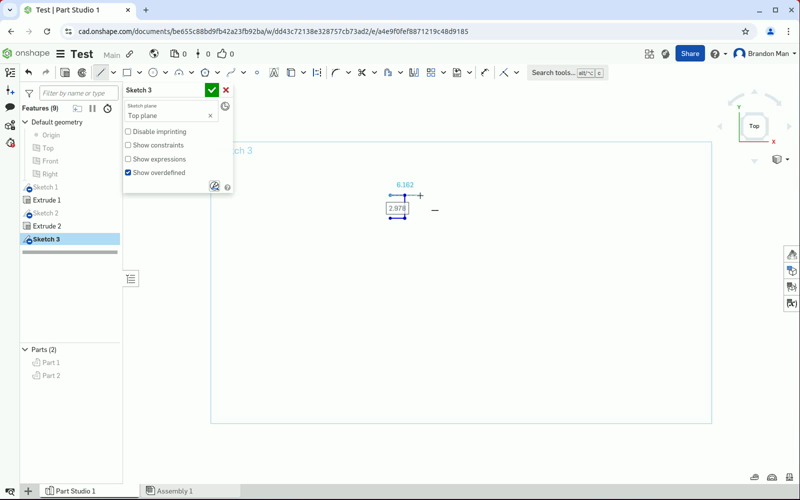
key_down(shift)
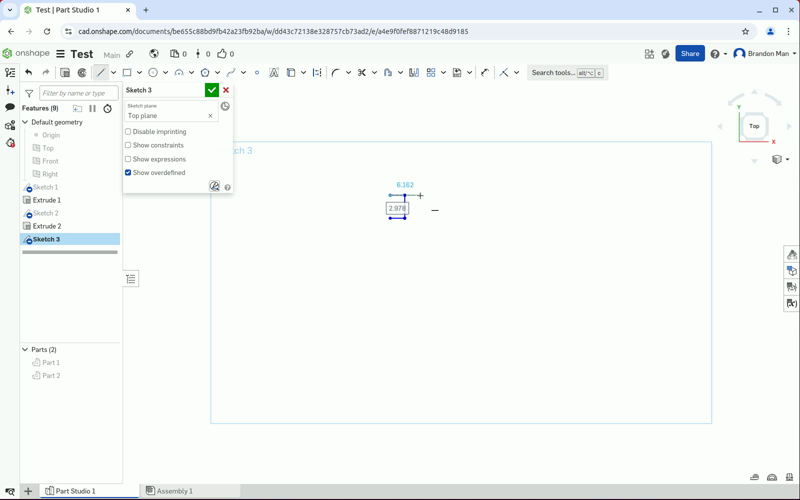
mouse_move(390, 218)
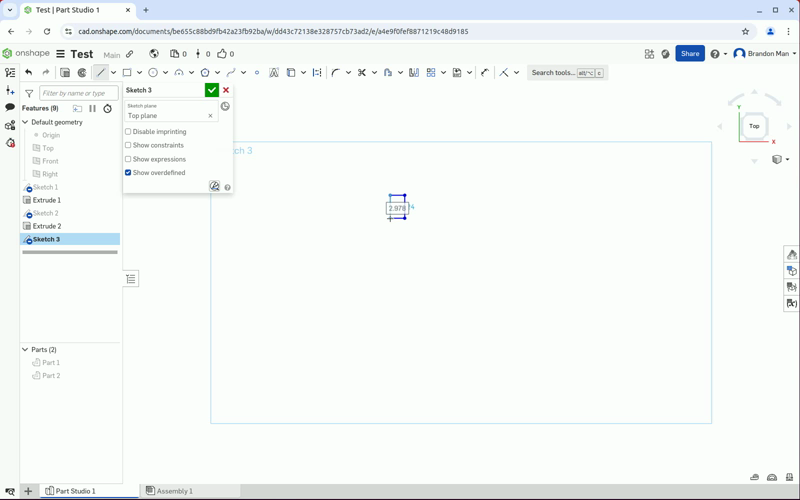
key_up(shift)
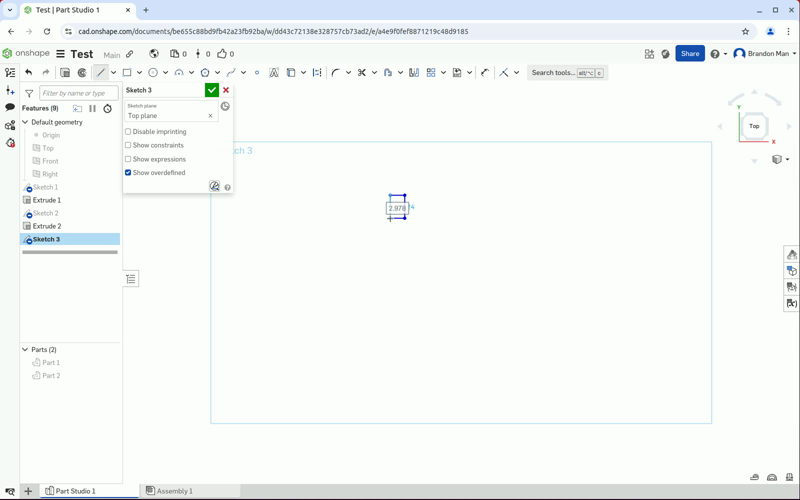
click(390, 218)
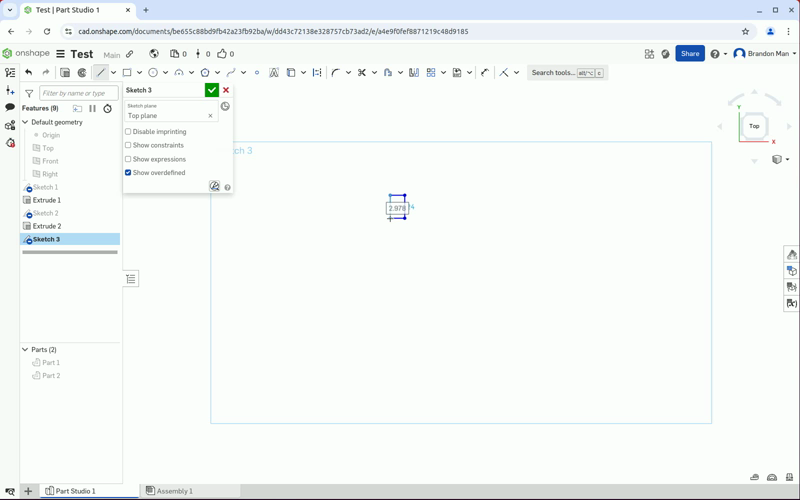
key(esc)
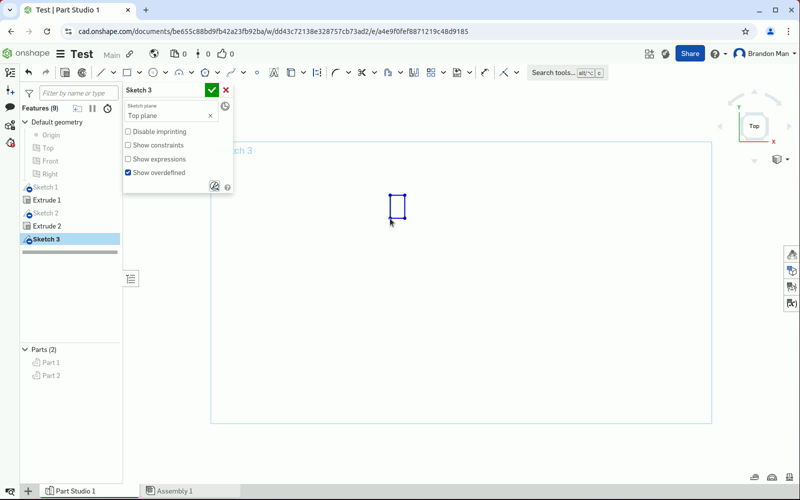
mouse_move(399, 213)
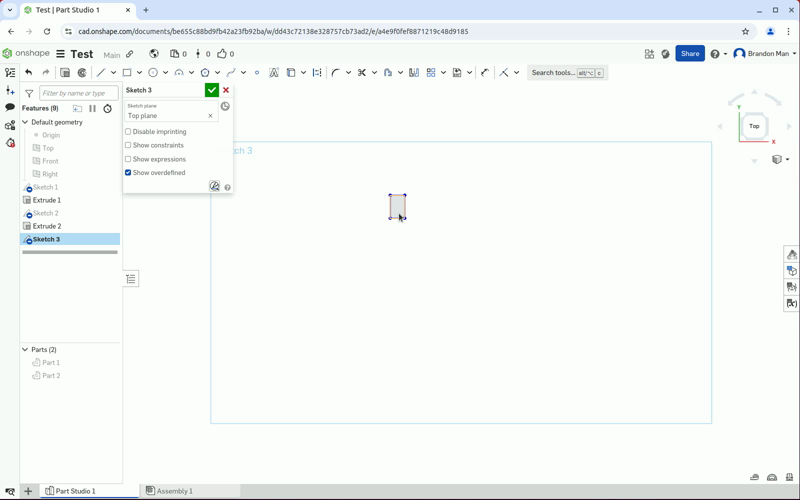
scroll(6)
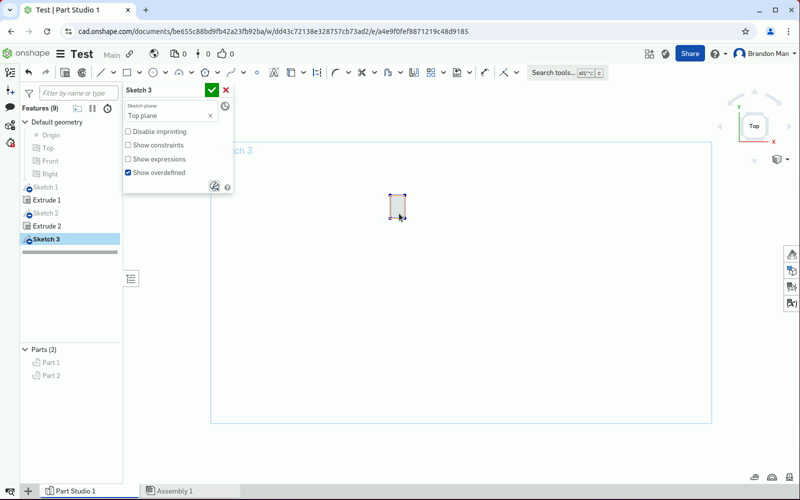
scroll(6)
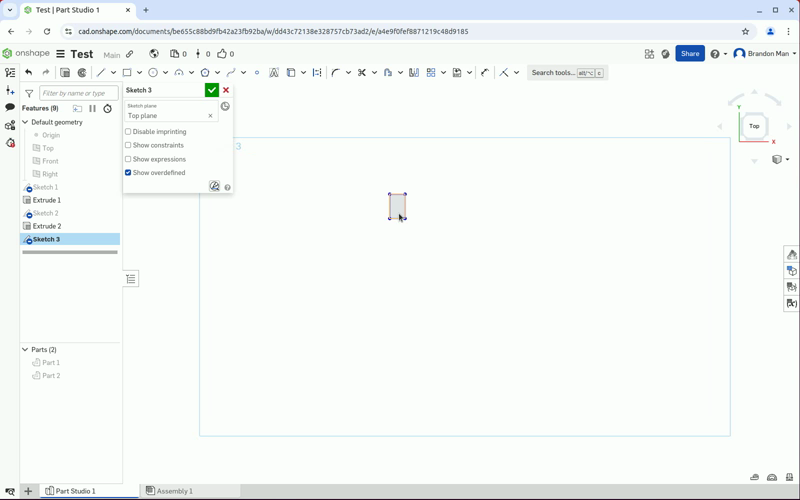
scroll(6)
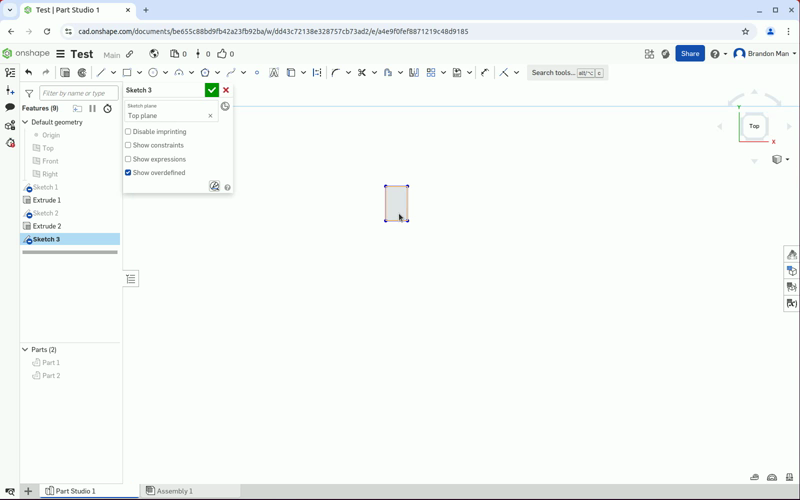
scroll(6)
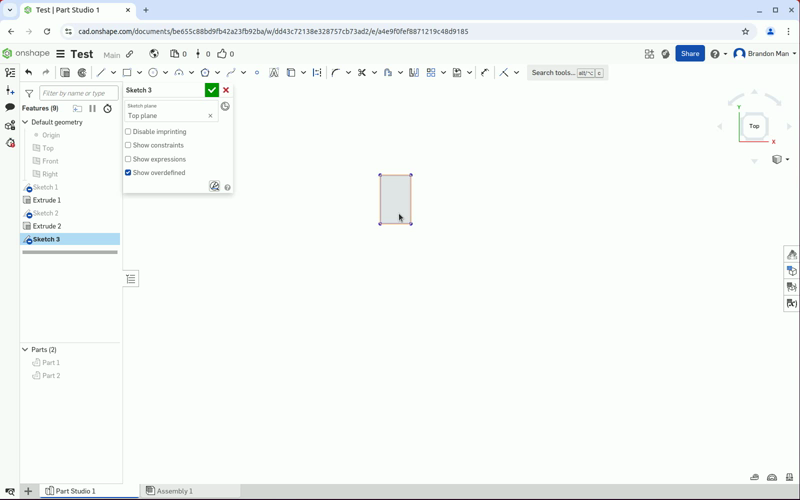
scroll(6)
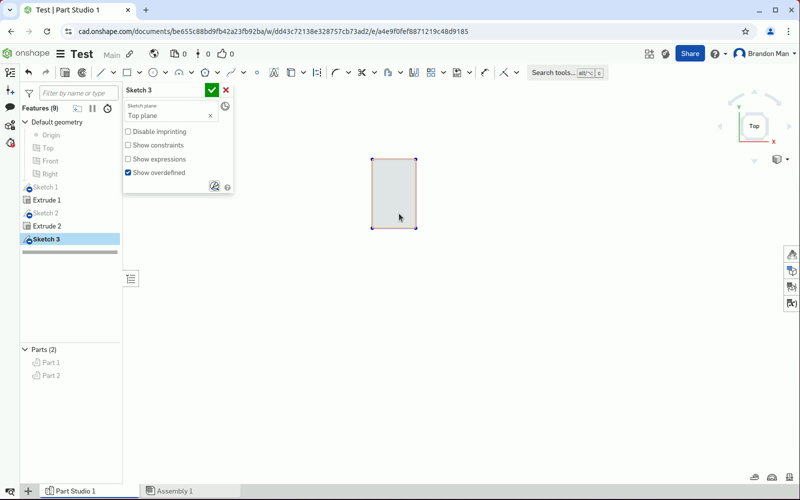
scroll(6)
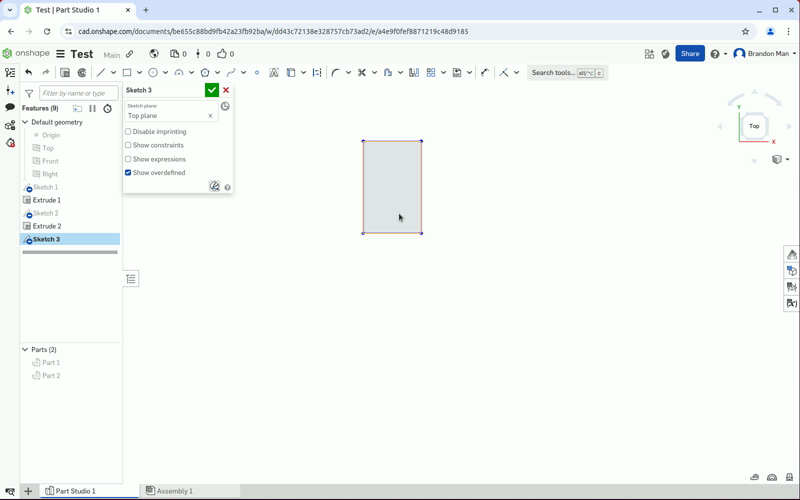
scroll(6)
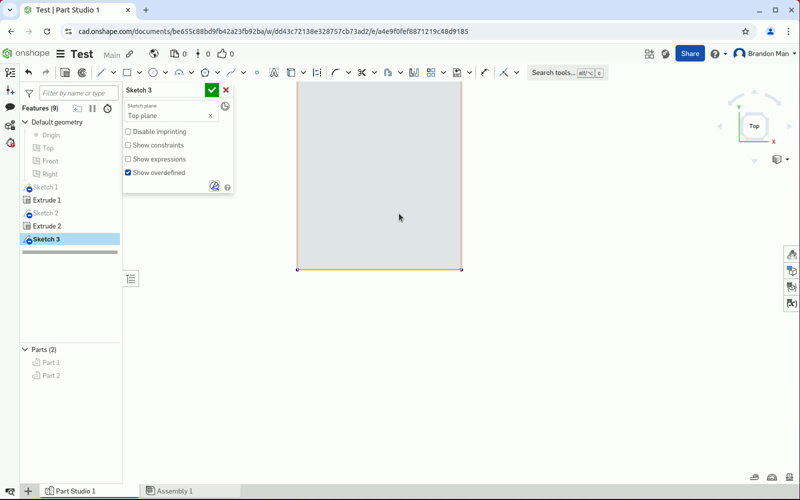
click(399, 213)
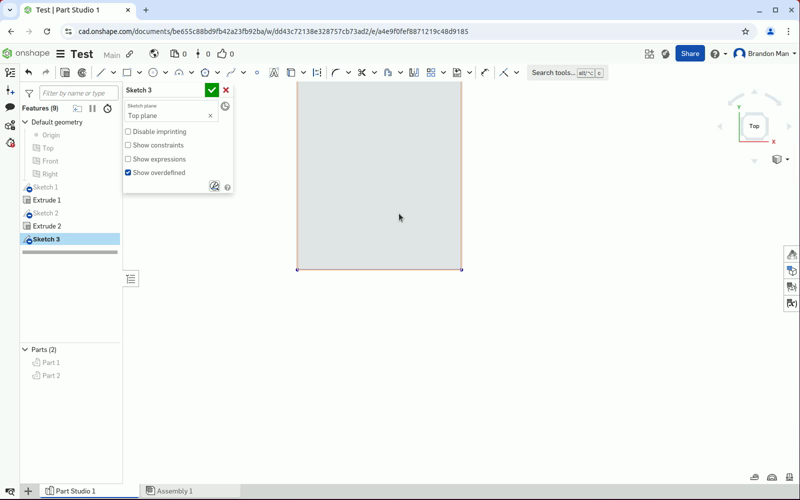
scroll(-6)
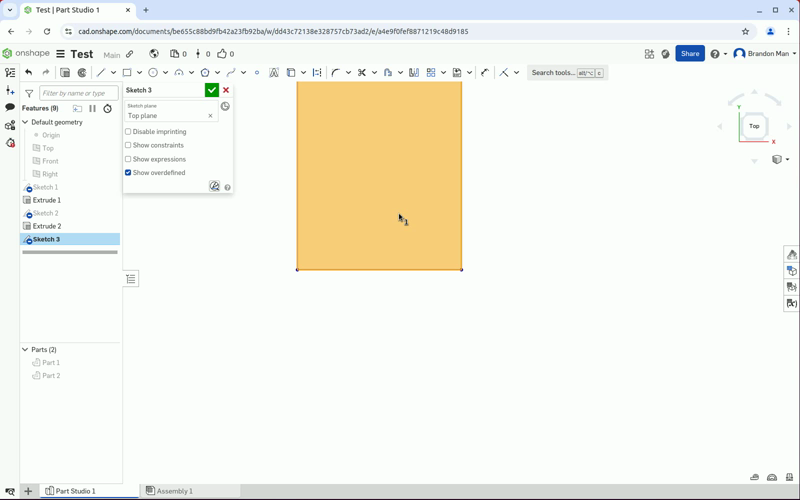
scroll(-6)
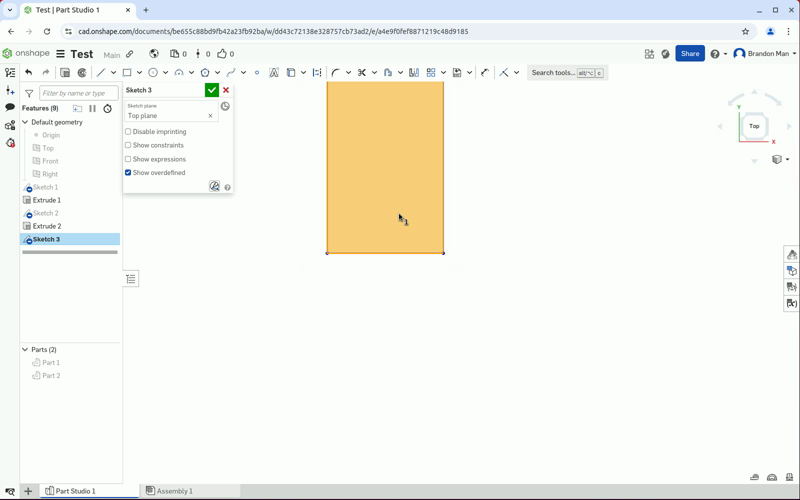
scroll(-6)
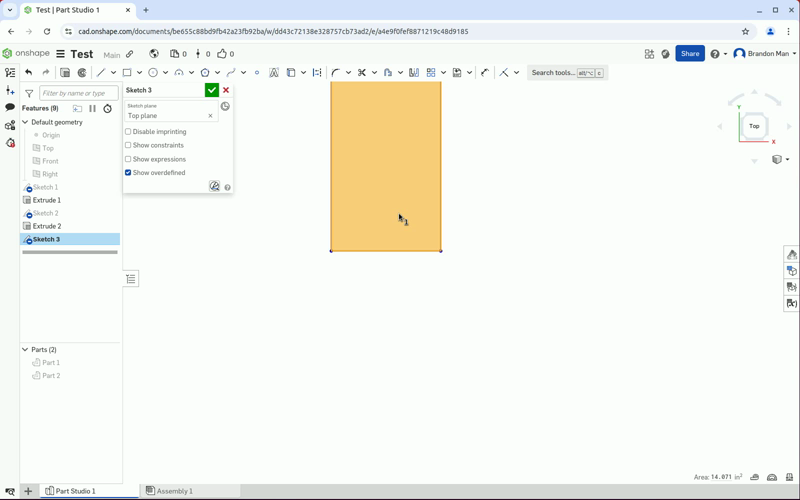
scroll(-6)
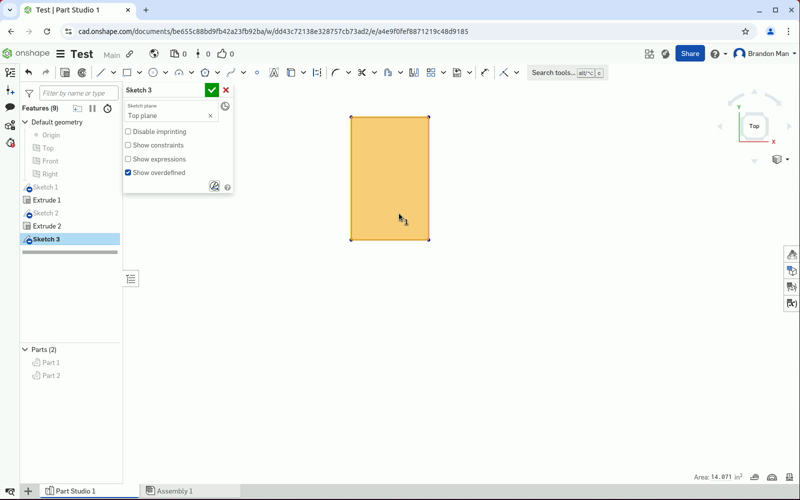
scroll(-6)
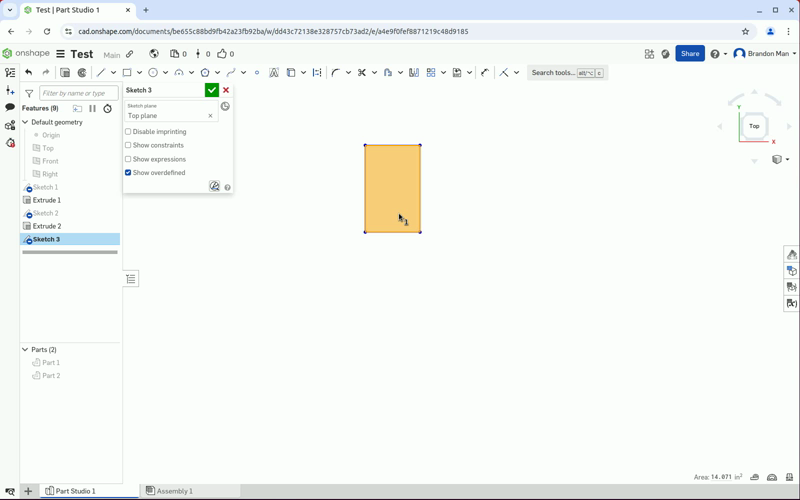
scroll(-6)
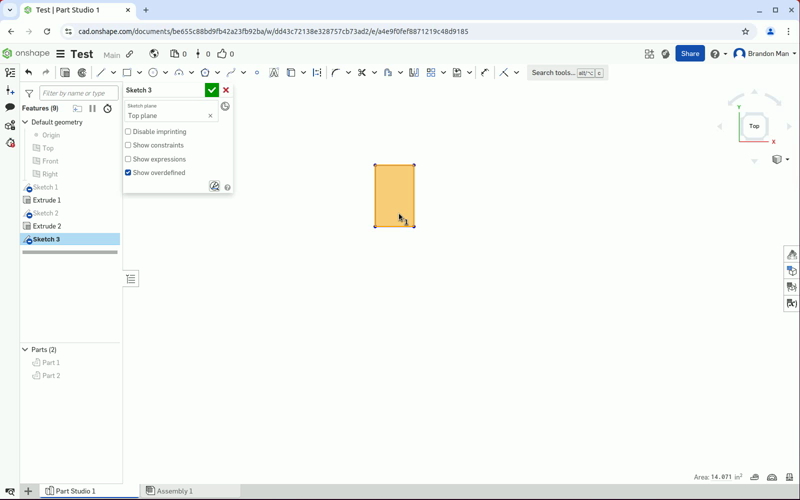
scroll(-6)
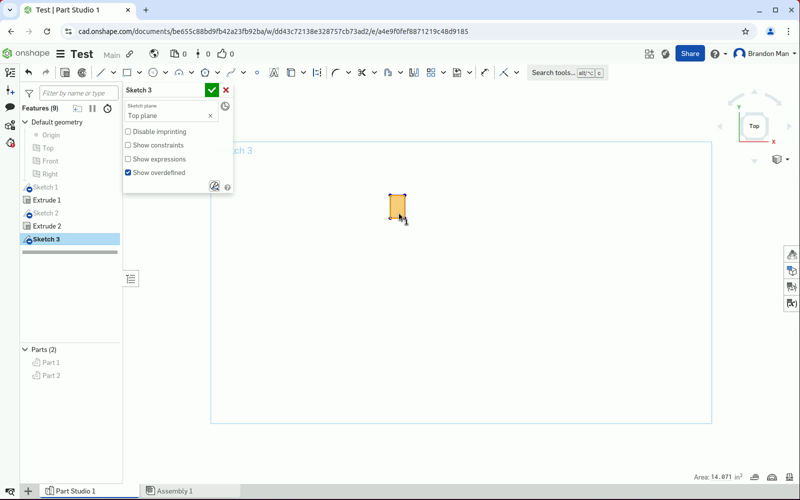
mouse_move(73, 352)
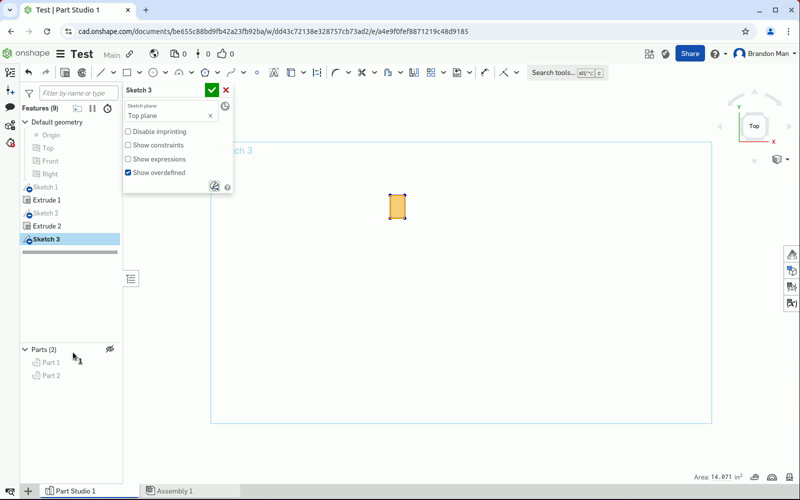
key(shift+y)
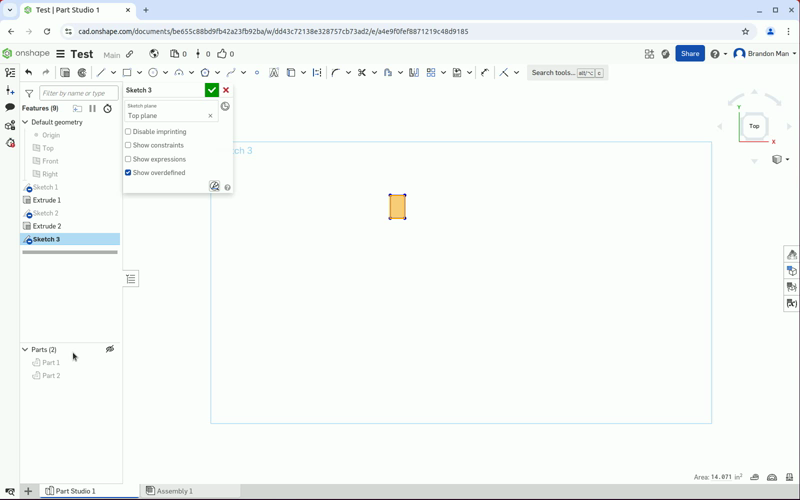
key(shift+e)
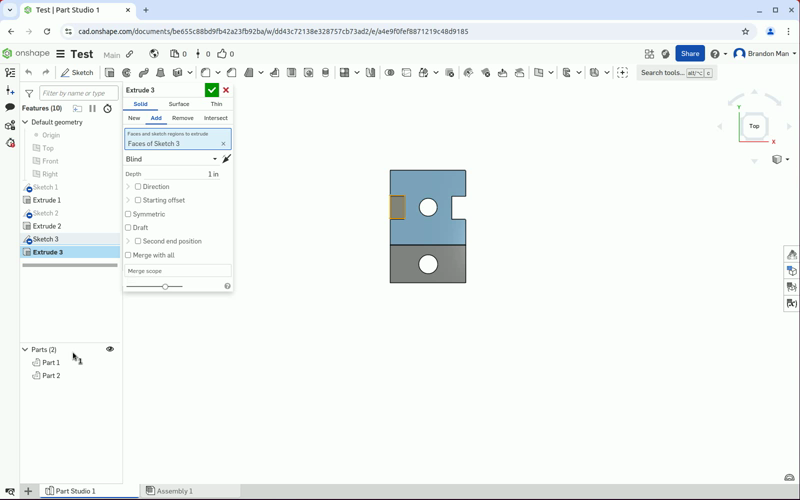
mouse_move(143, 106)
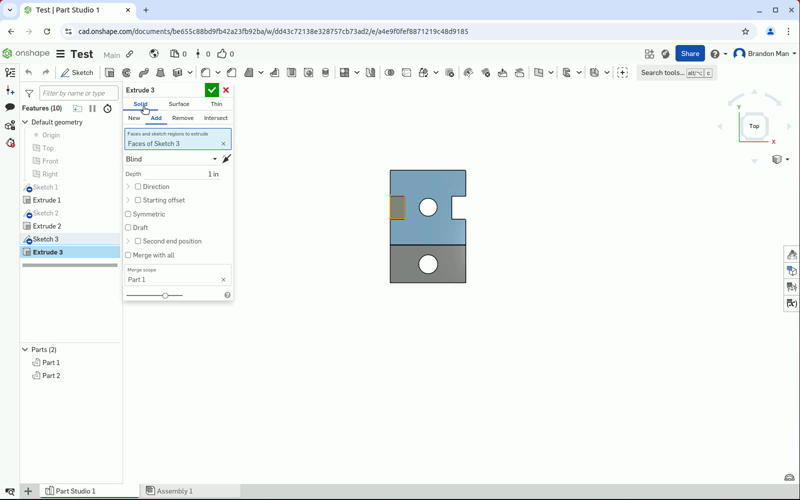
click(143, 106)
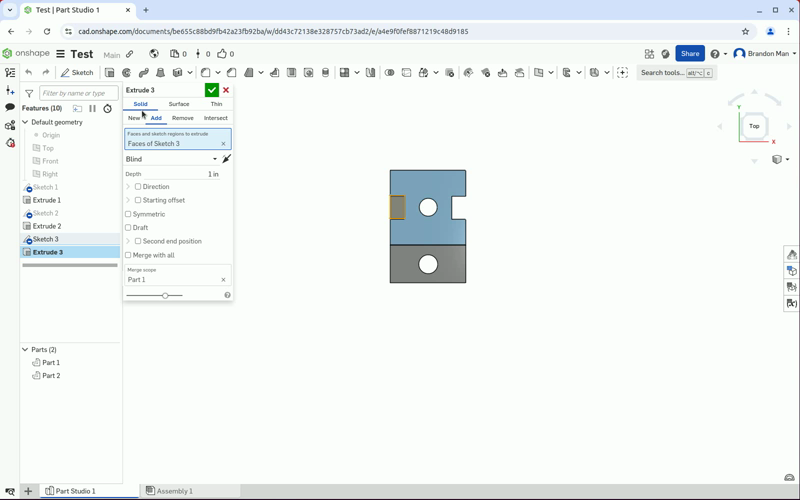
mouse_move(137, 120)
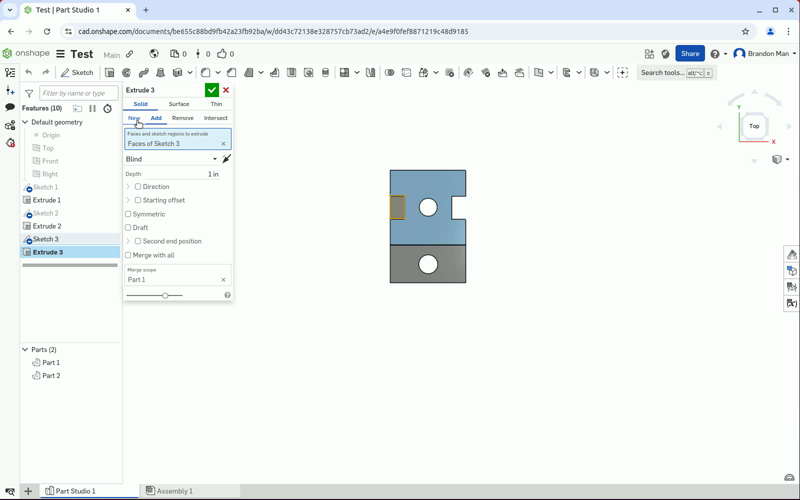
click(137, 120)
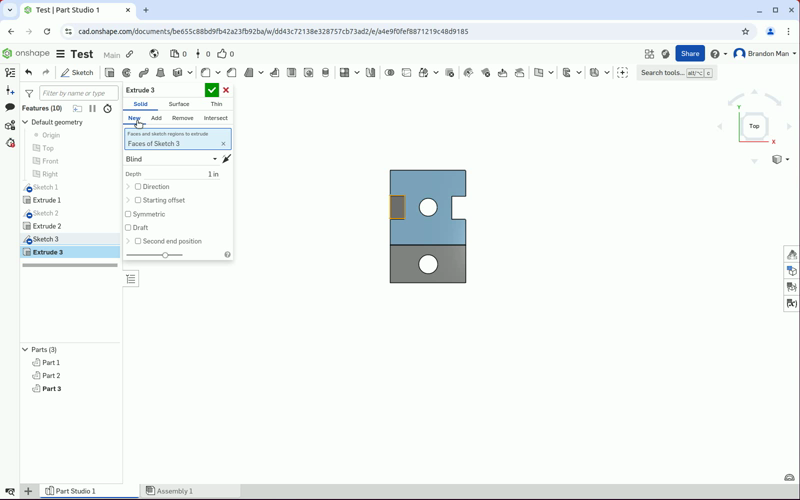
key(tab, 4)
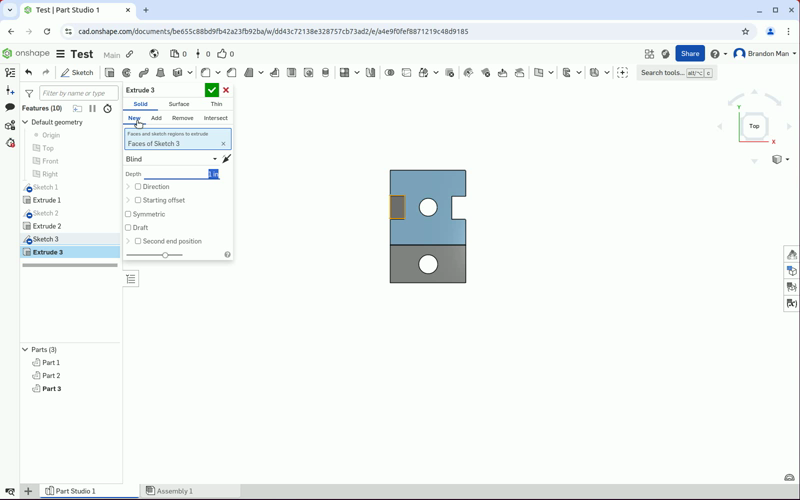
text(7.703)
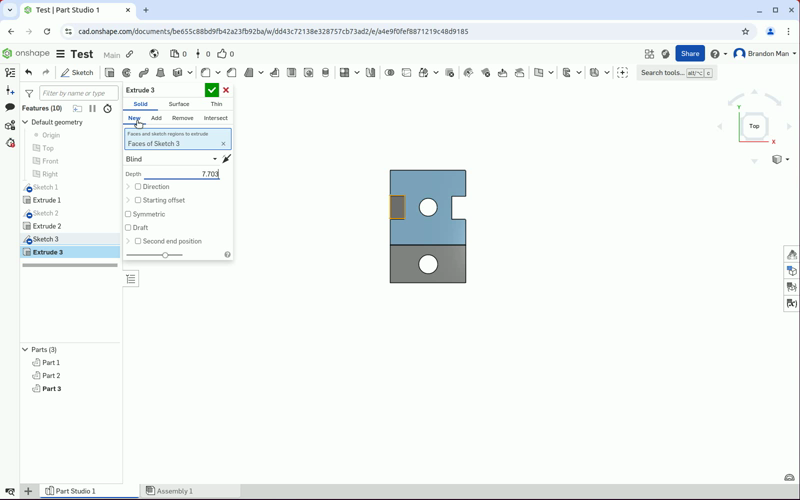
key(enter)
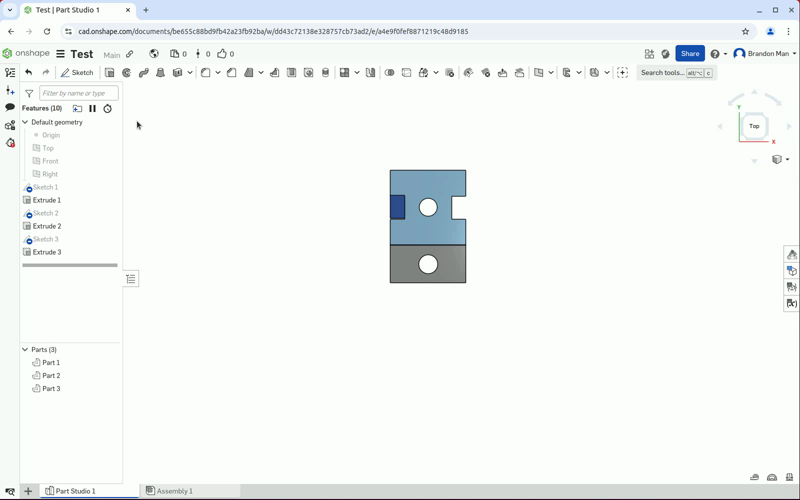
key(shift+h)
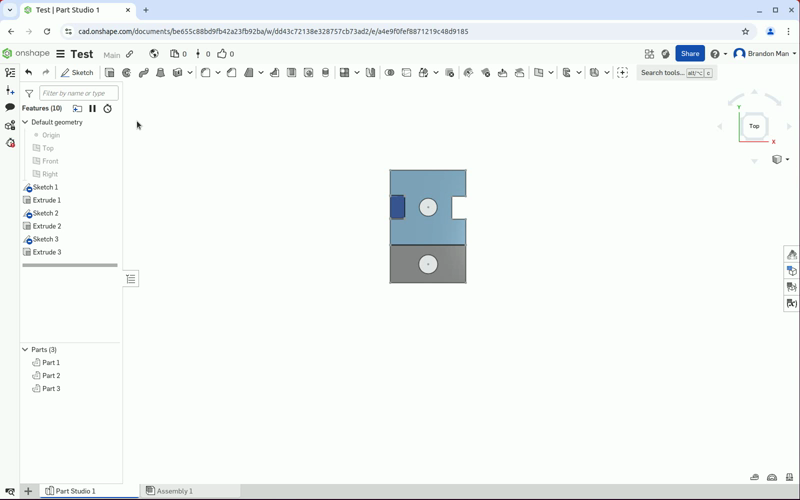
key(shift+h)
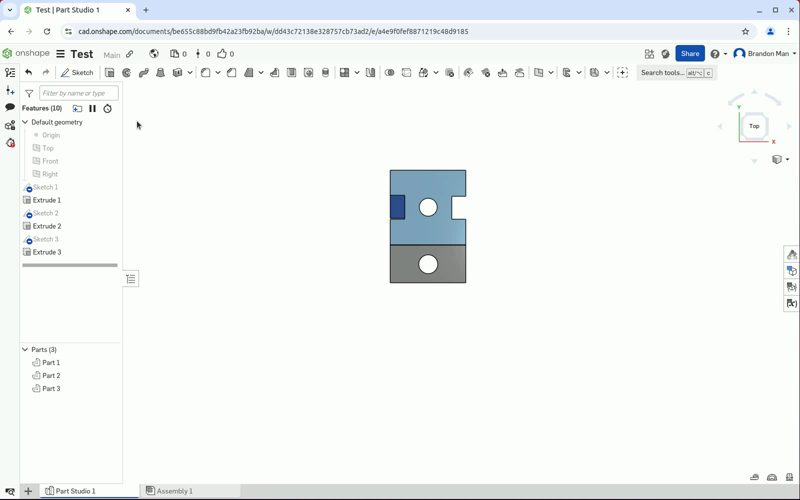
mouse_move(73, 189)
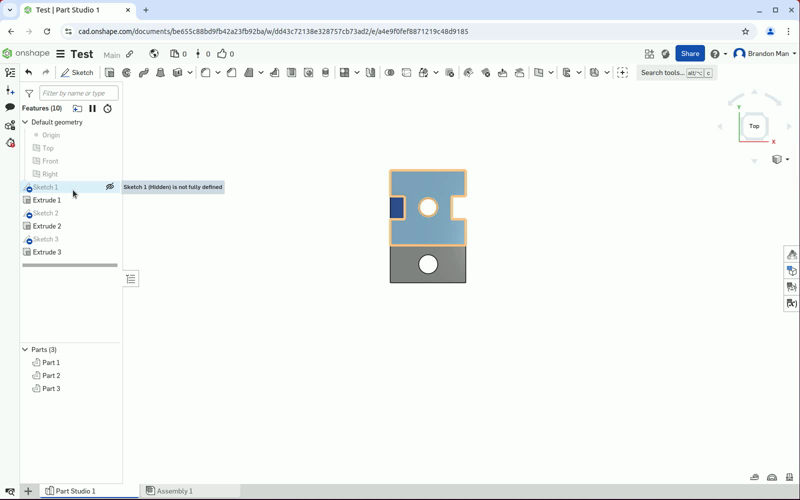
click(73, 189)
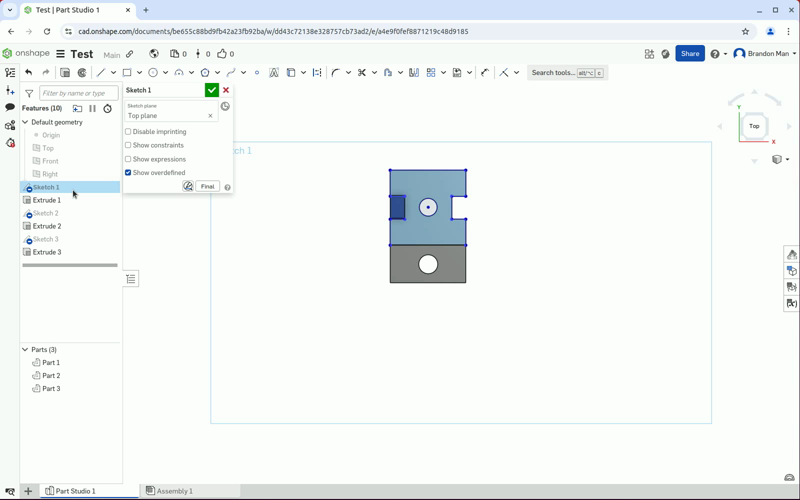
mouse_move(229, 92)
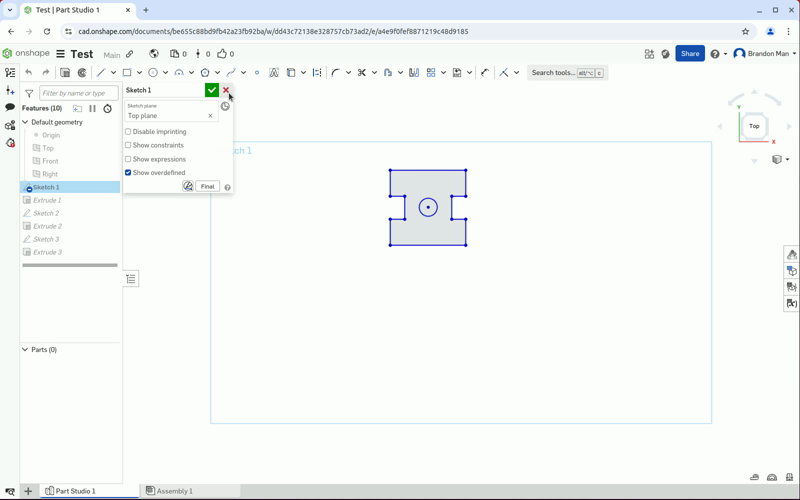
click(229, 92)
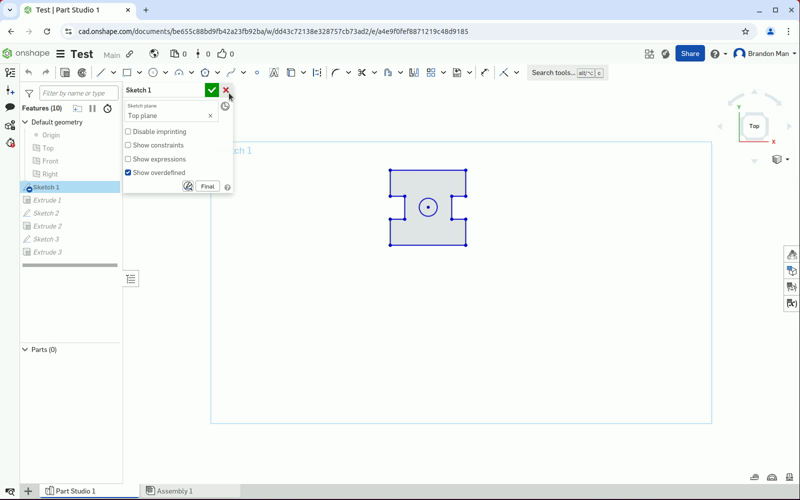
key(shift+s)
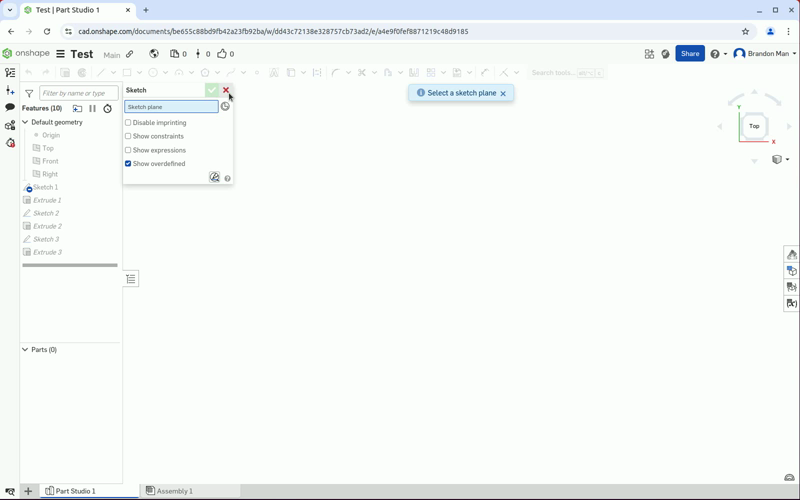
mouse_move(73, 150)
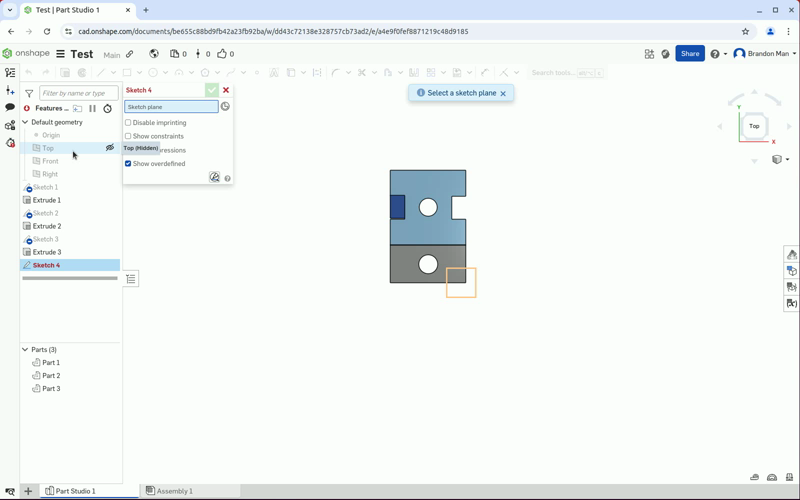
click(73, 150)
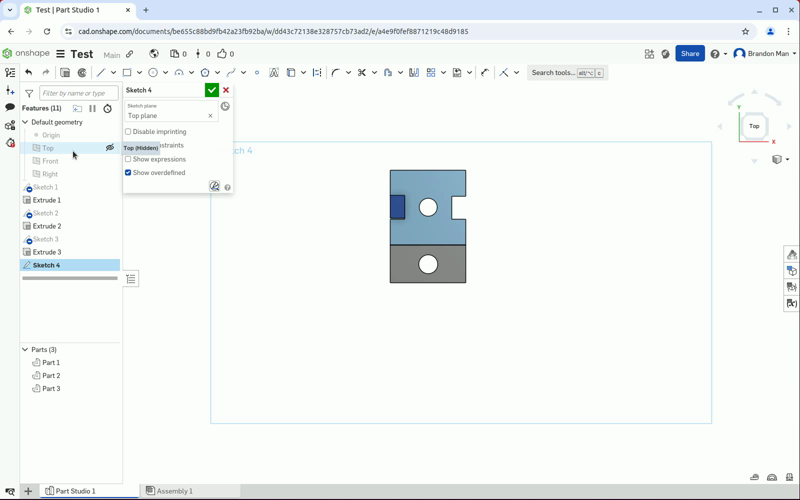
mouse_move(73, 352)
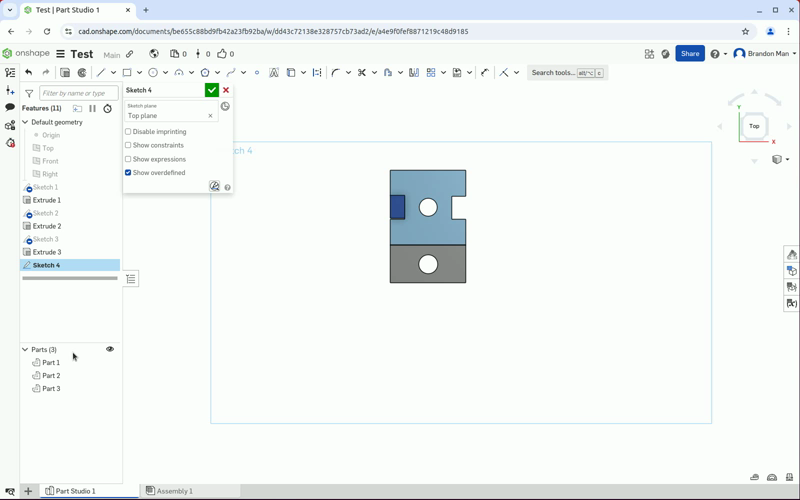
key(y)
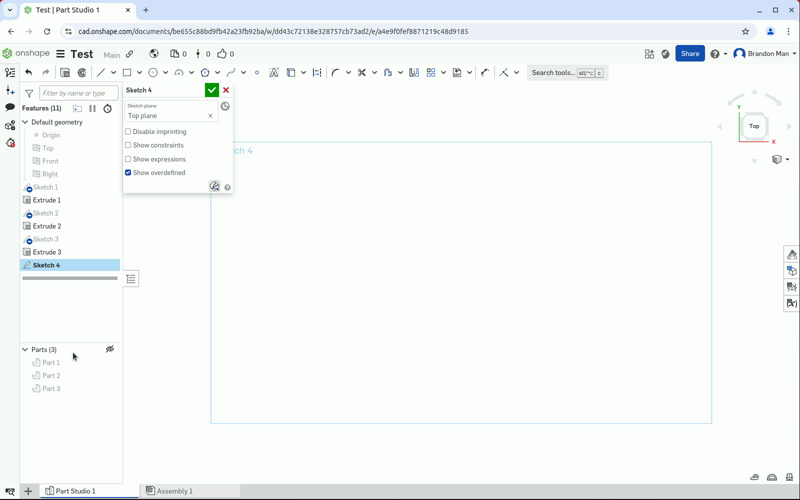
key(l)
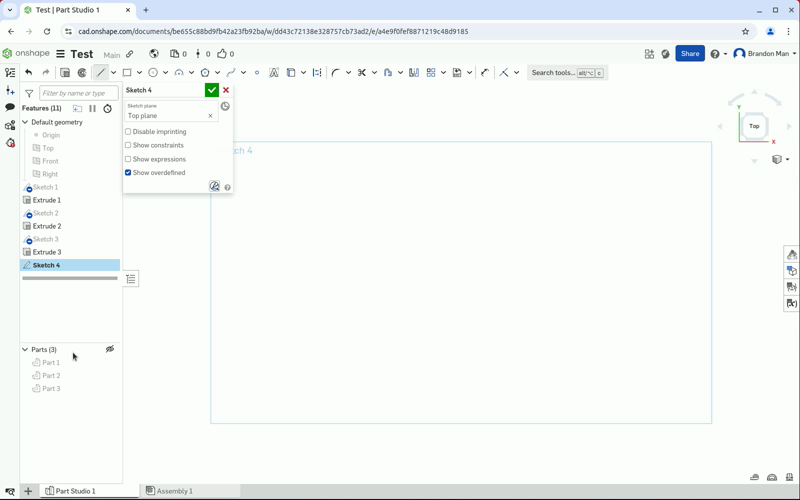
key_down(shift)
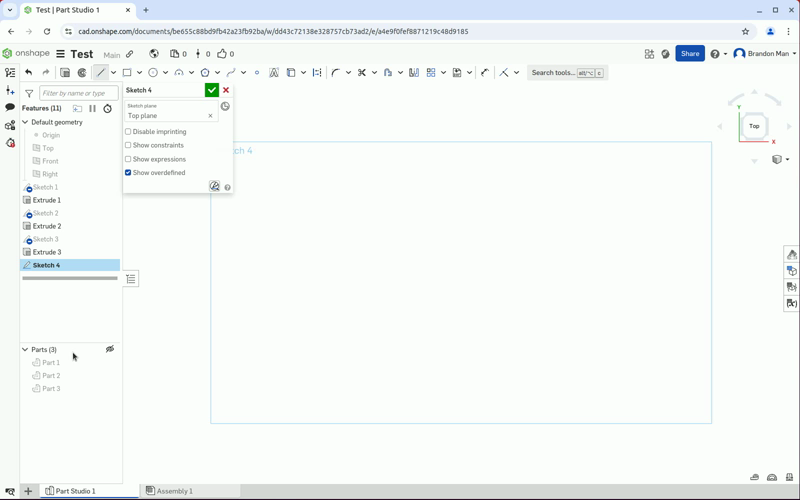
mouse_move(451, 218)
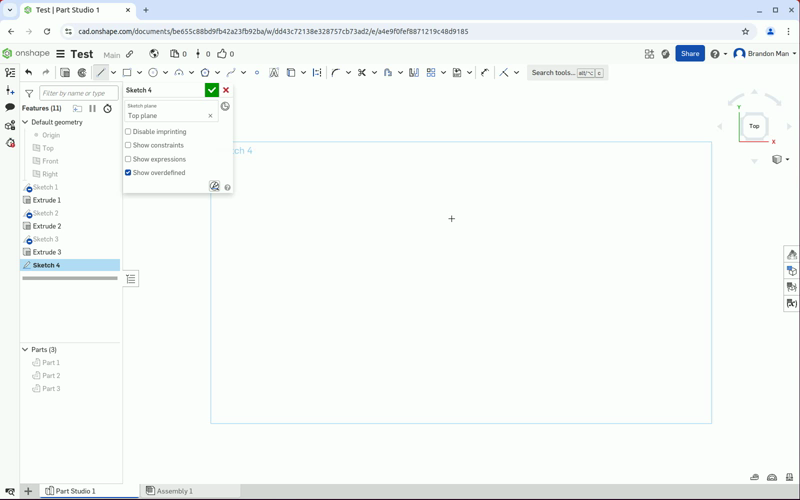
click(451, 218)
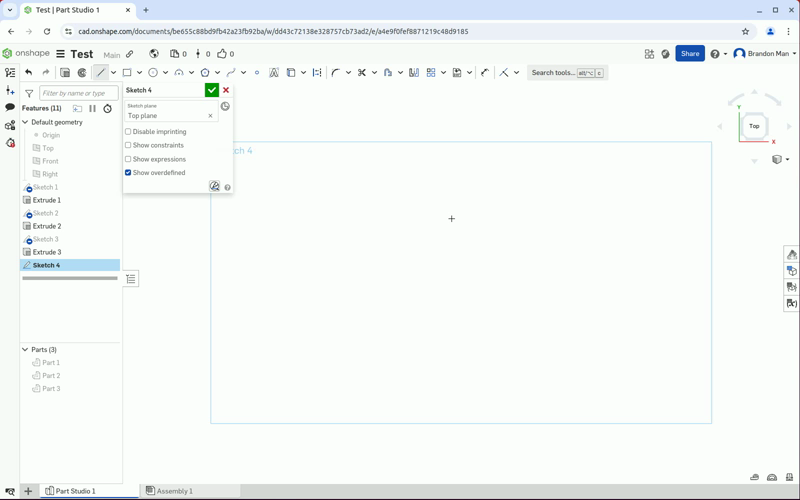
key_up(shift)
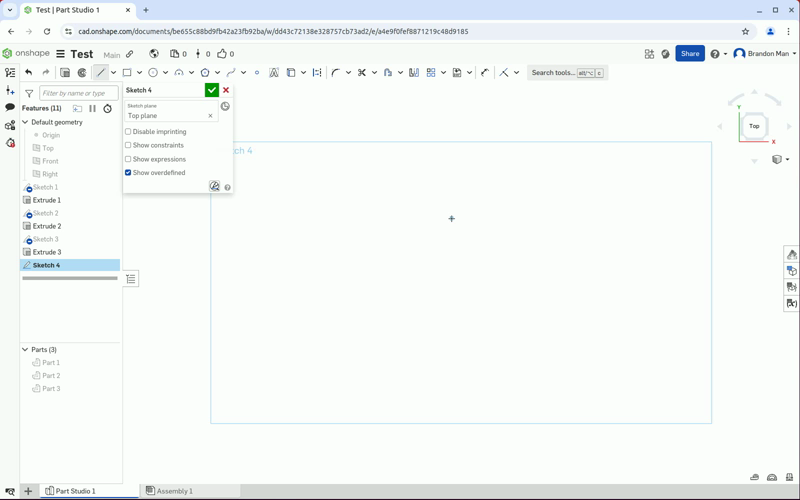
key_down(shift)
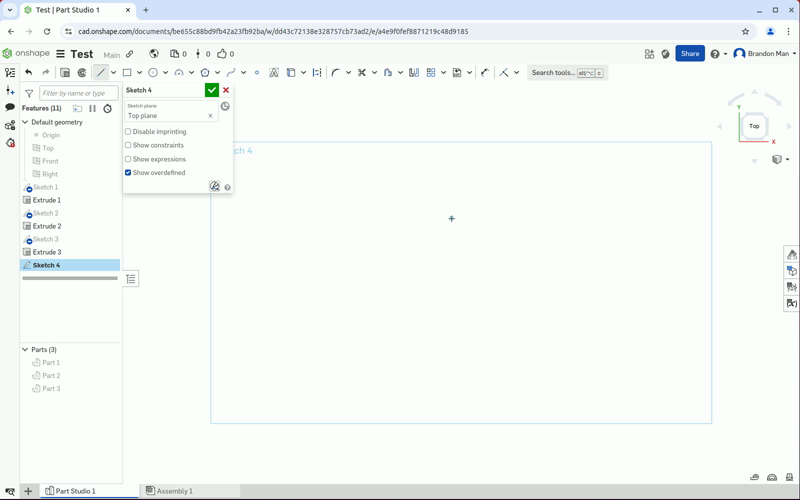
mouse_move(481, 218)
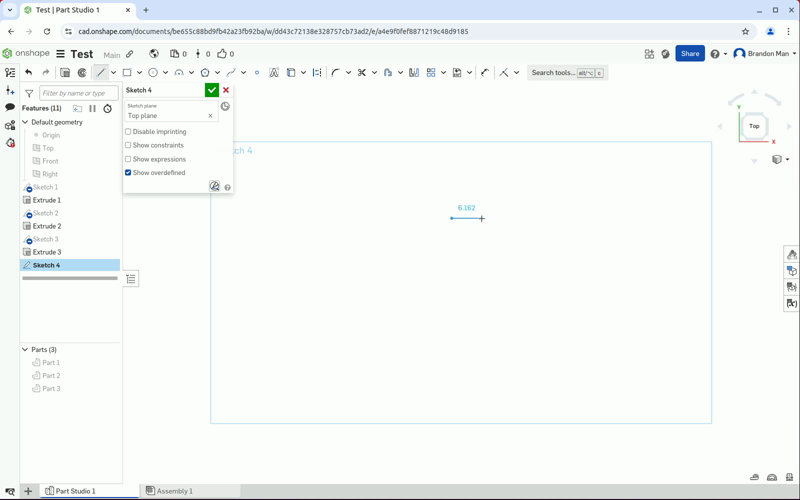
mouse_move(466, 218)
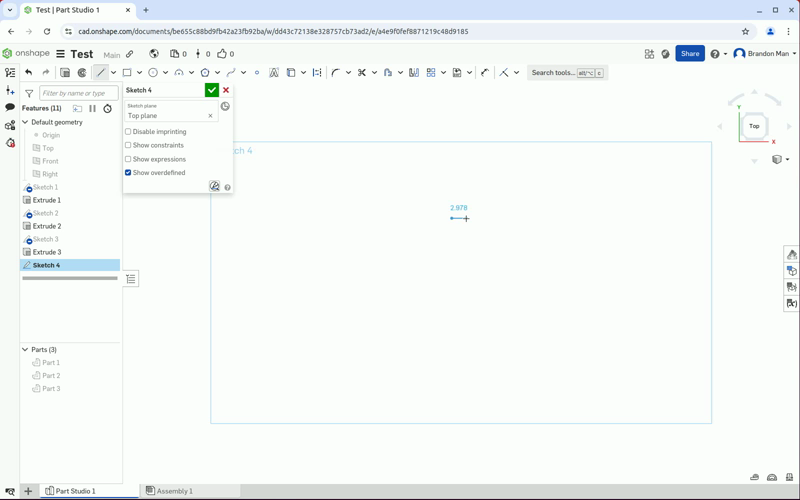
click(466, 218)
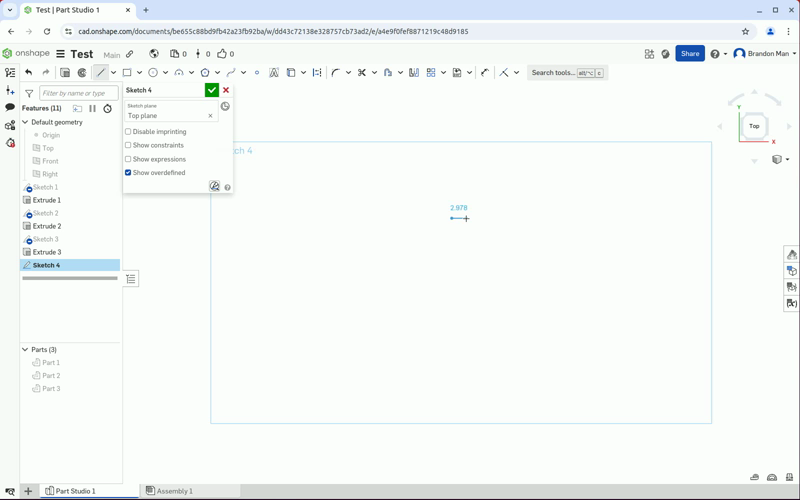
key_up(shift)
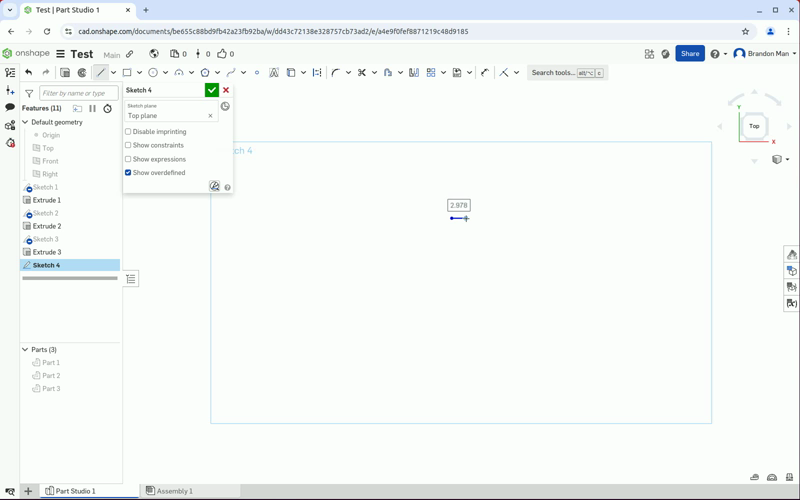
key_down(shift)
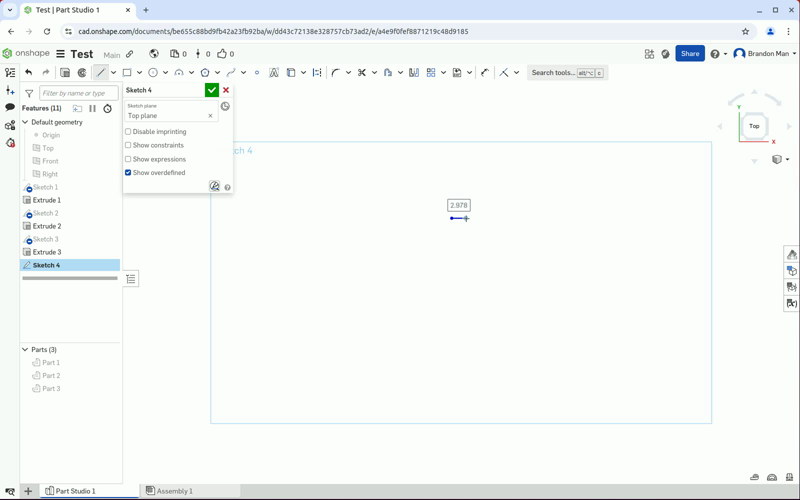
mouse_move(496, 218)
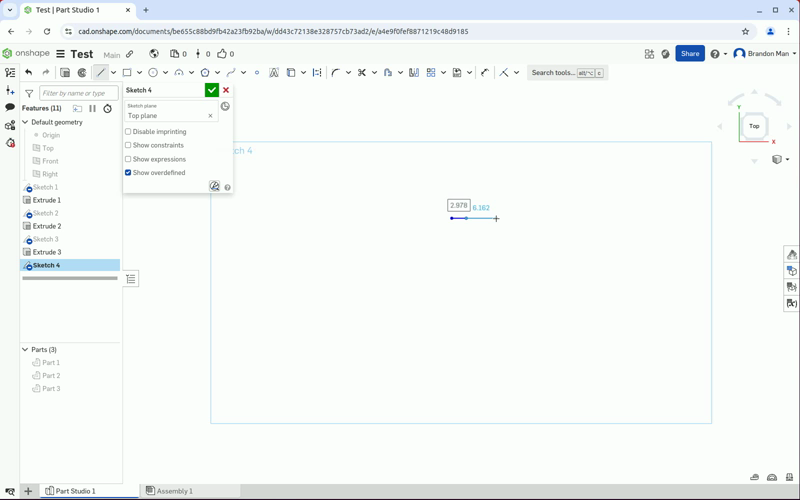
mouse_move(466, 195)
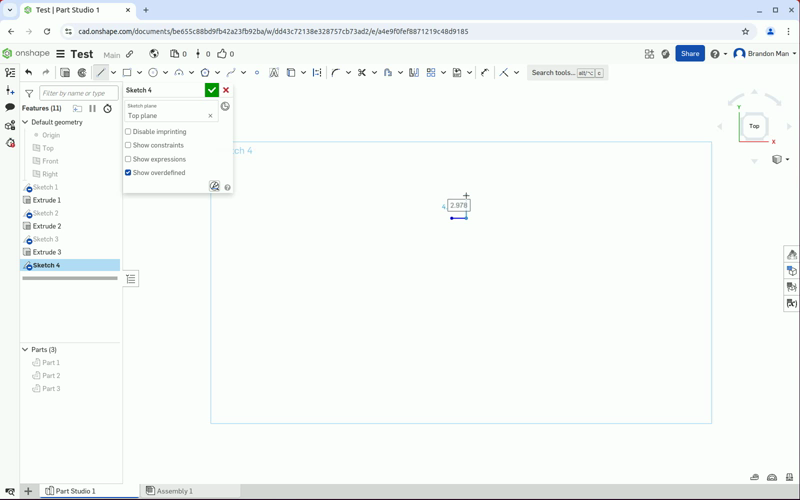
click(466, 195)
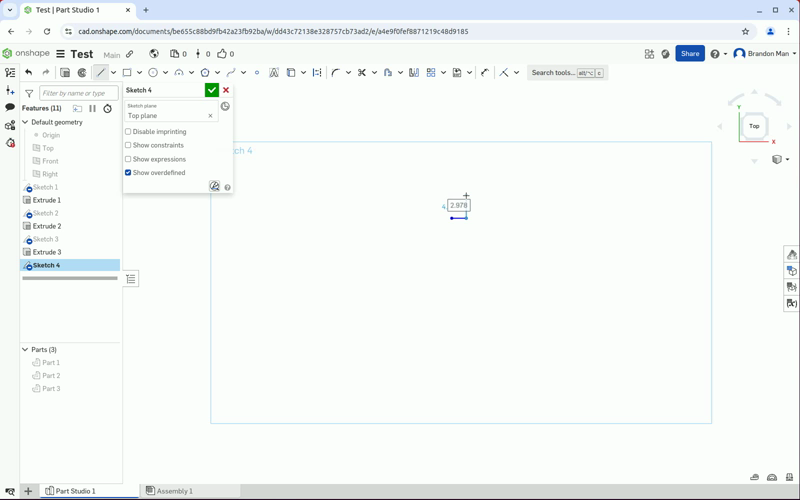
key_up(shift)
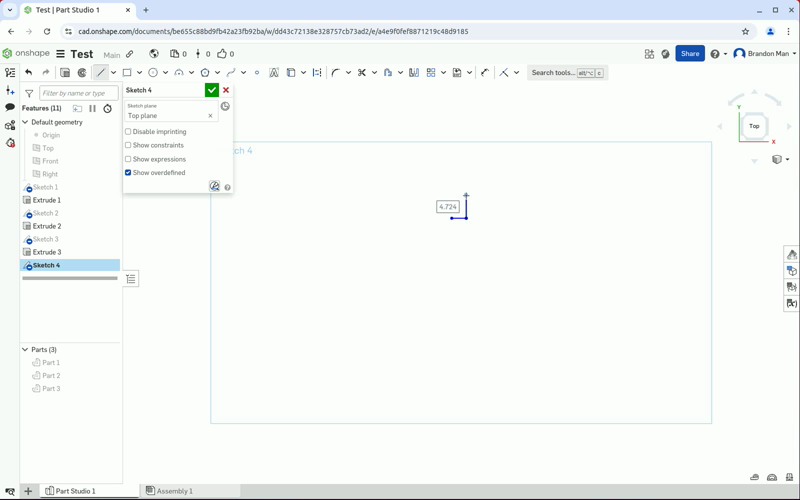
key_down(shift)
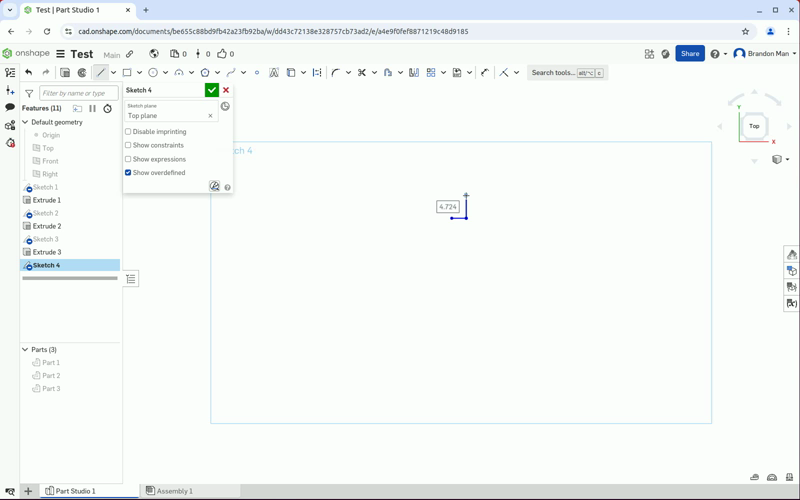
mouse_move(496, 195)
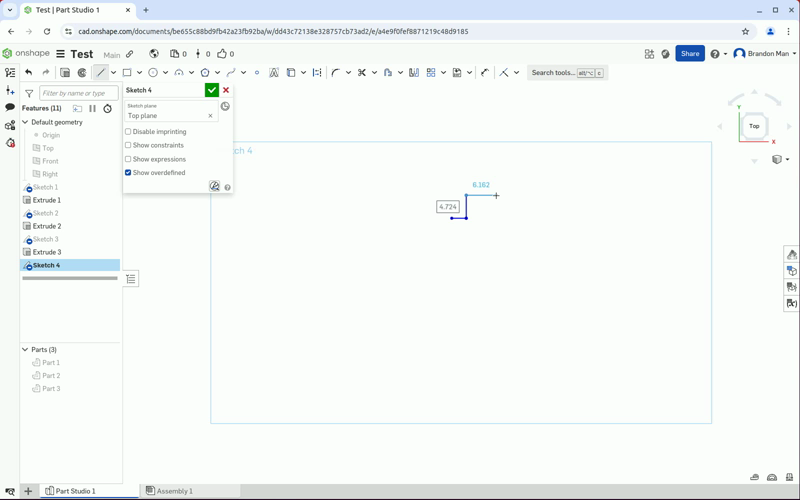
mouse_move(451, 195)
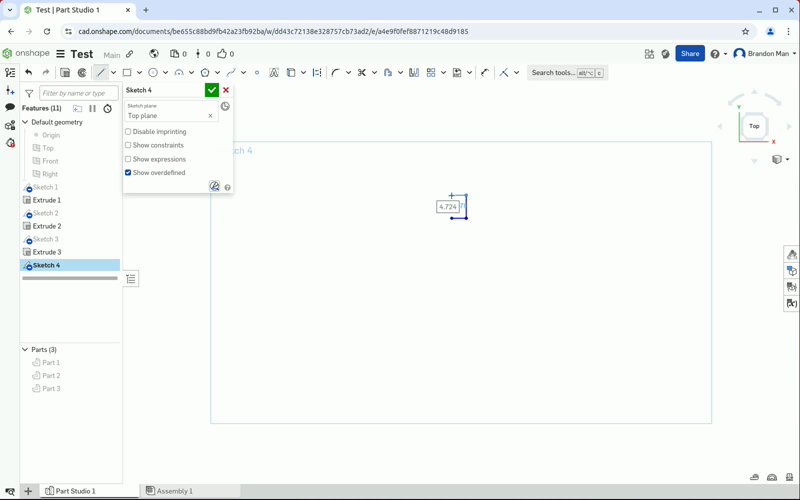
click(451, 195)
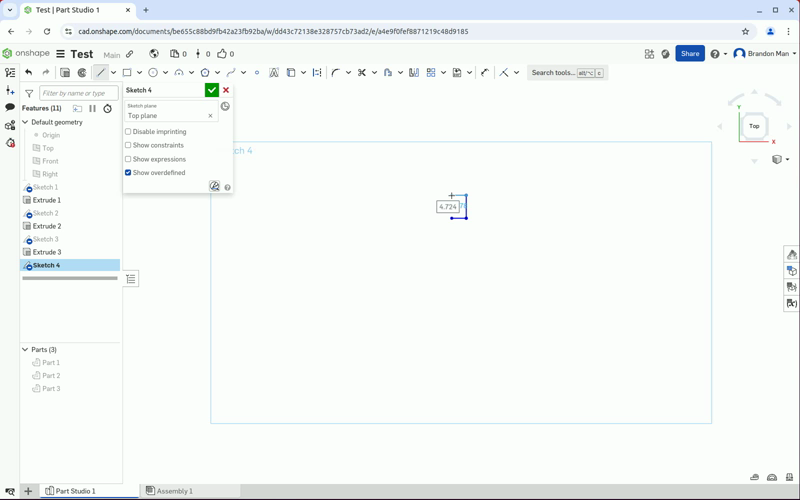
key_up(shift)
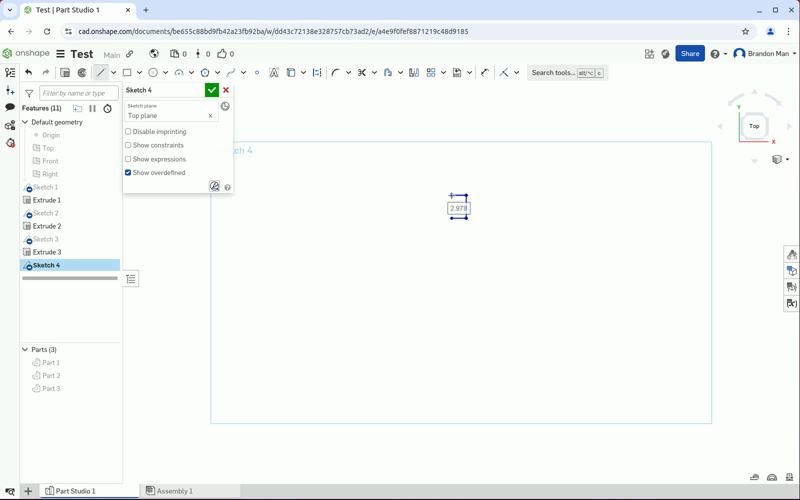
mouse_move(481, 195)
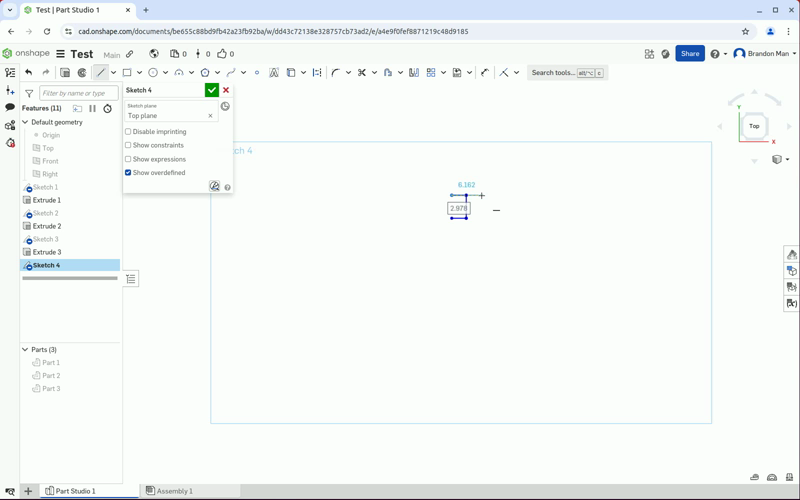
key_down(shift)
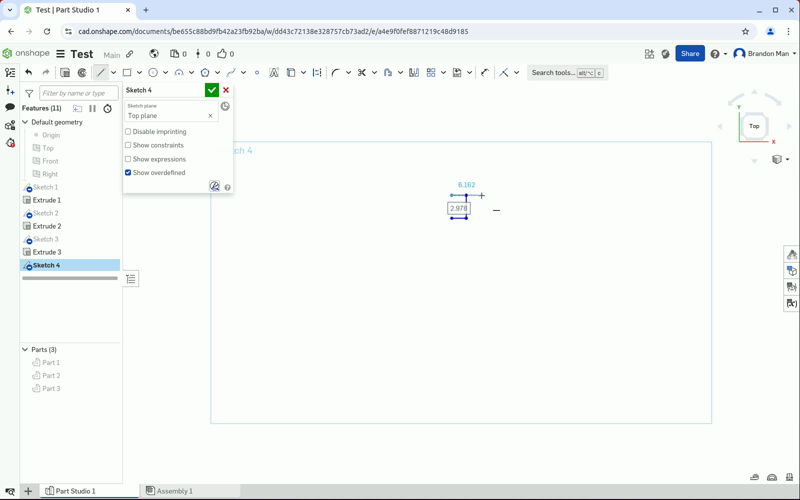
mouse_move(451, 218)
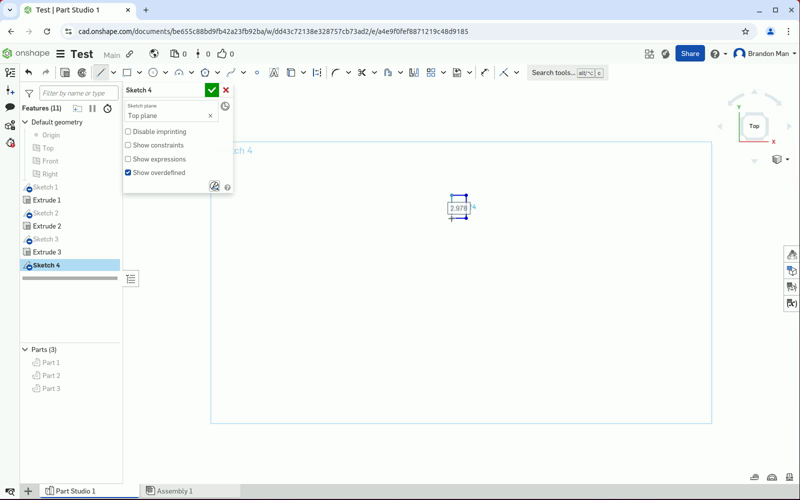
key_up(shift)
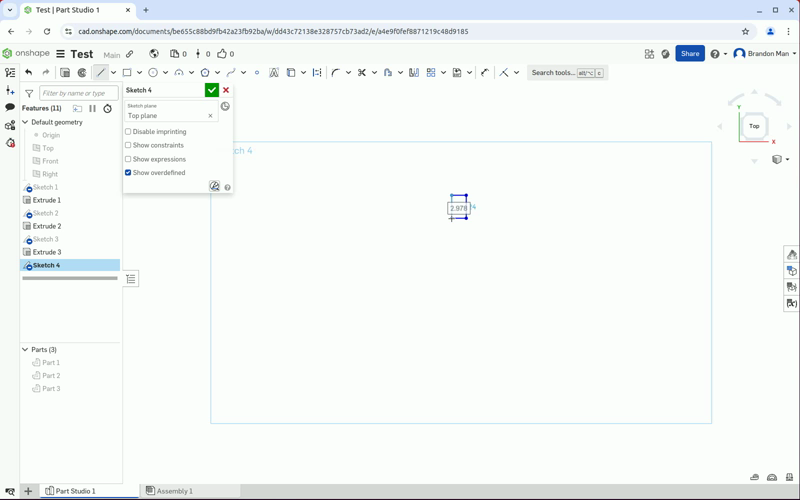
click(451, 218)
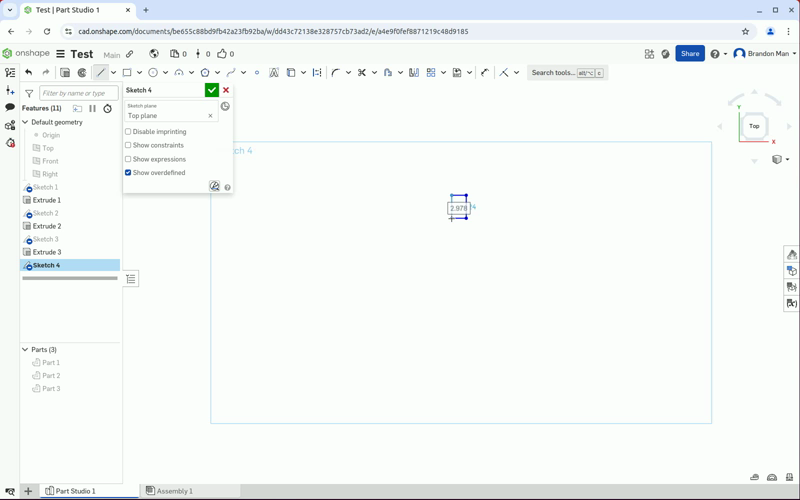
key(esc)
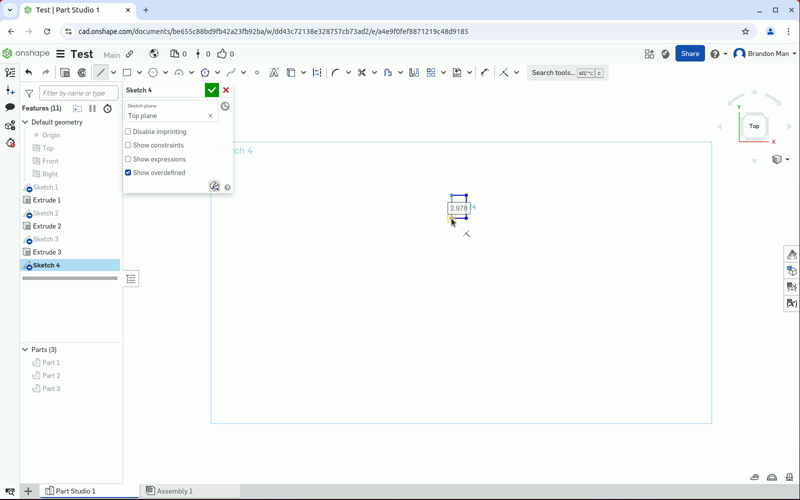
mouse_move(465, 195)
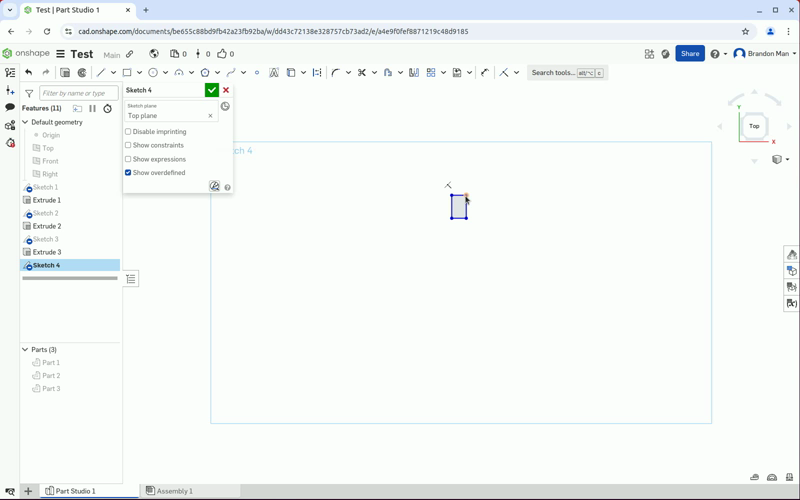
scroll(6)
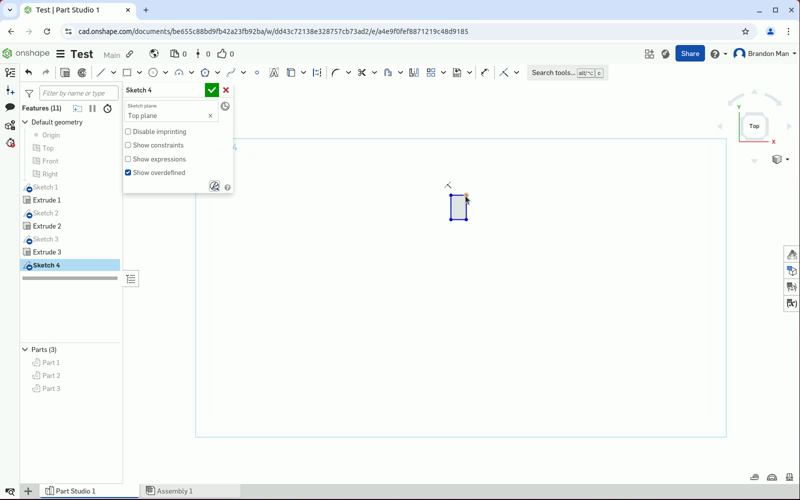
scroll(6)
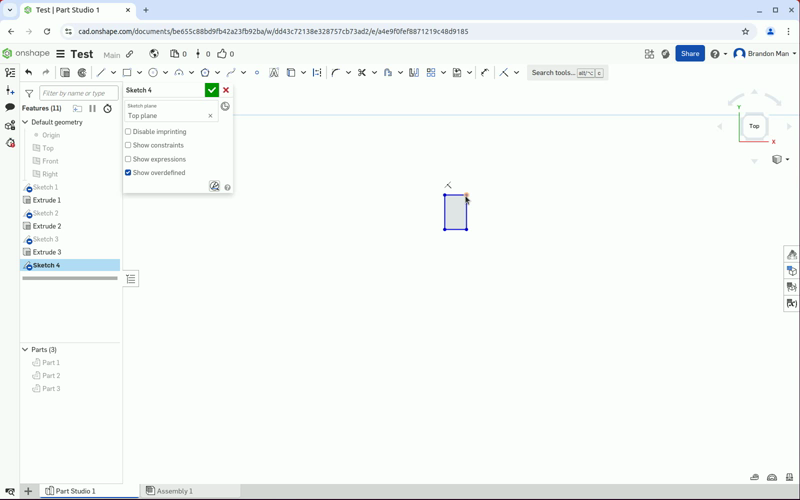
scroll(6)
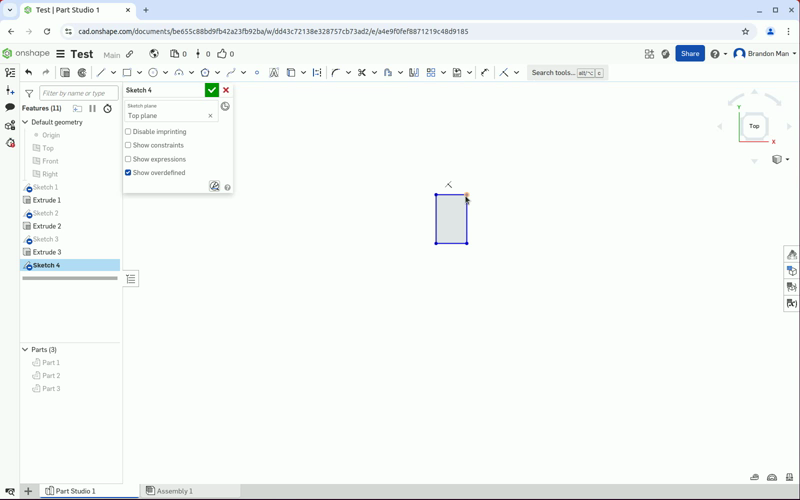
scroll(6)
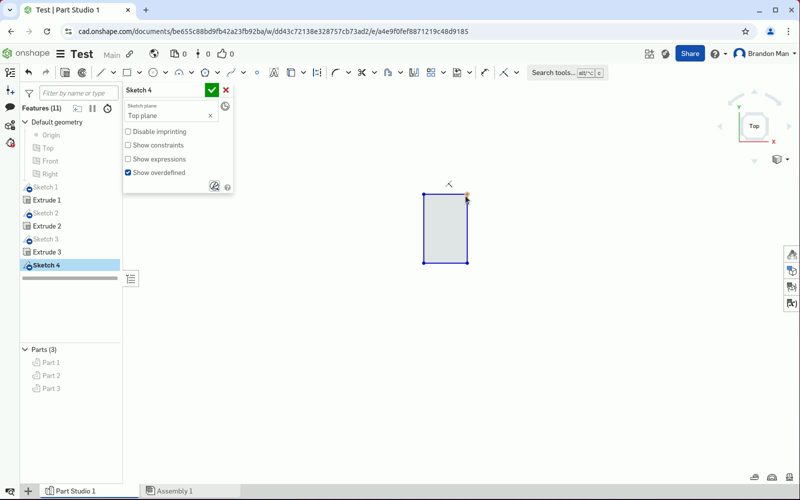
scroll(6)
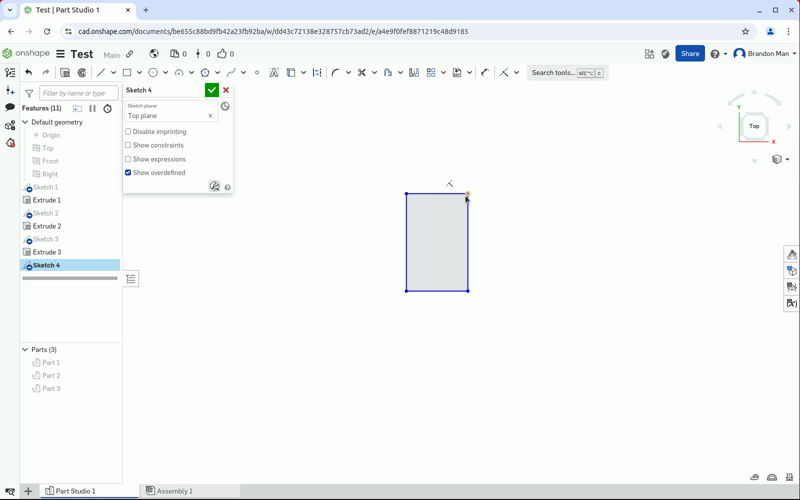
scroll(6)
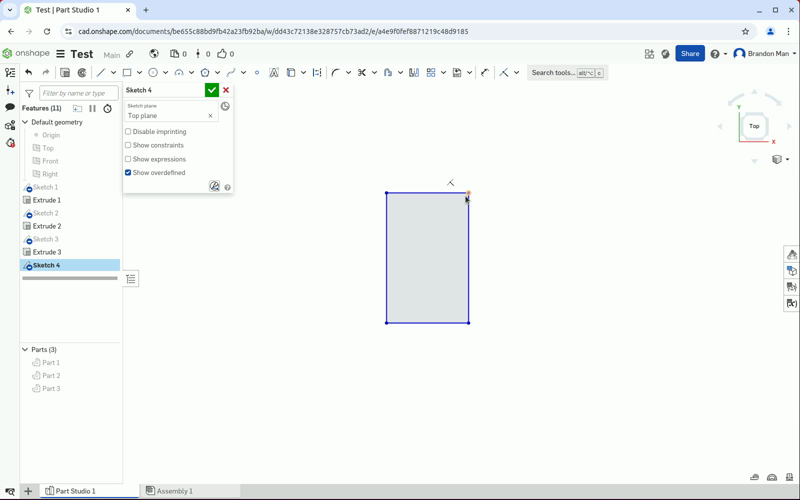
scroll(6)
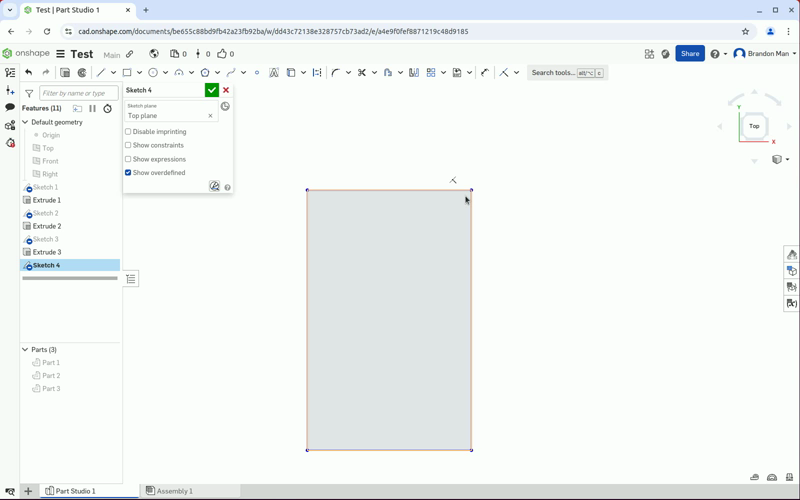
click(465, 195)
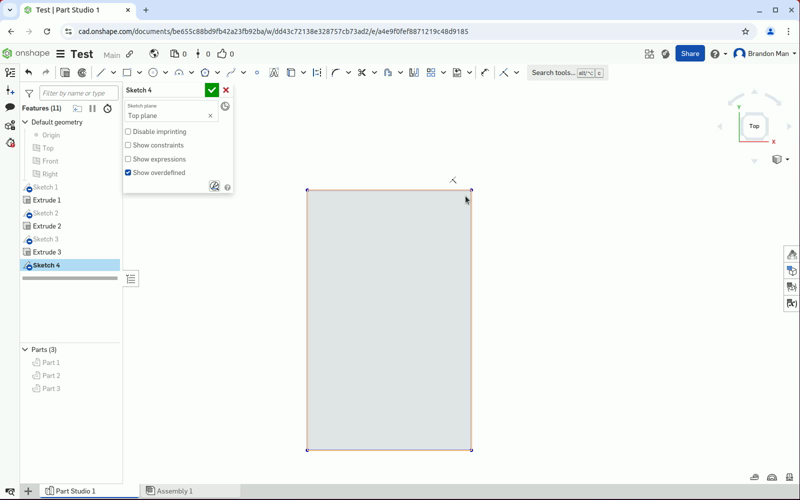
scroll(-6)
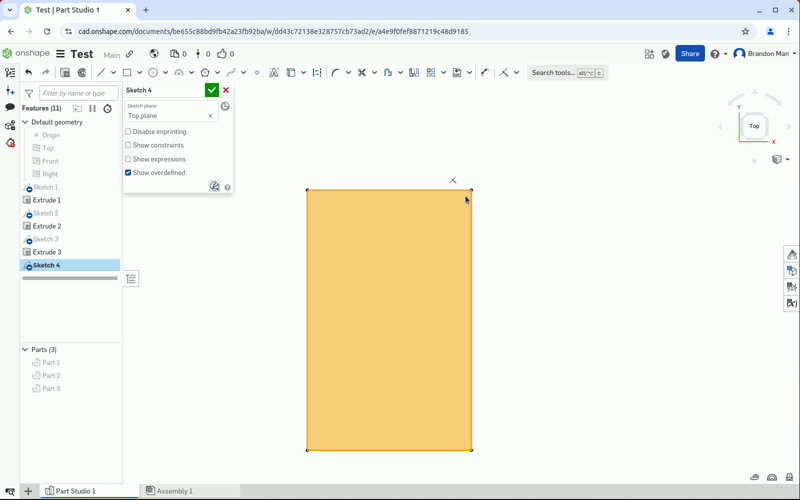
scroll(-6)
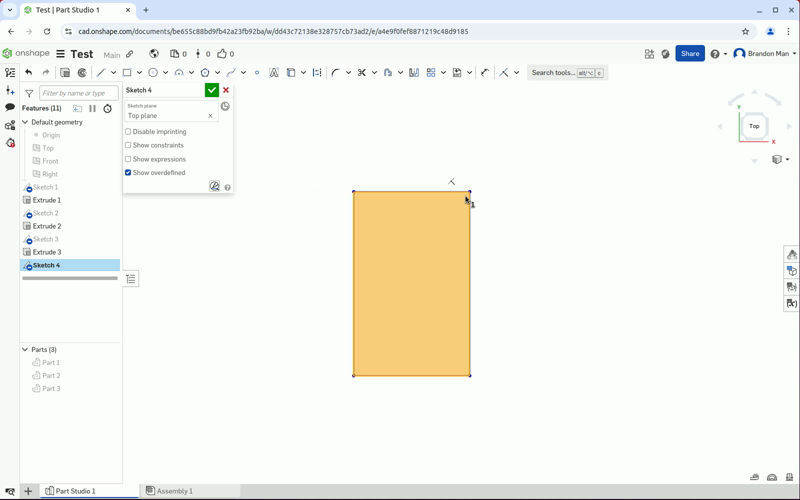
scroll(-6)
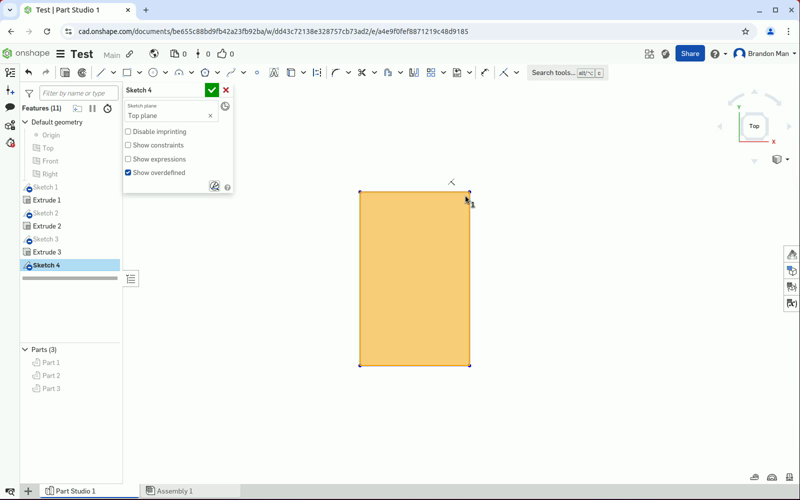
scroll(-6)
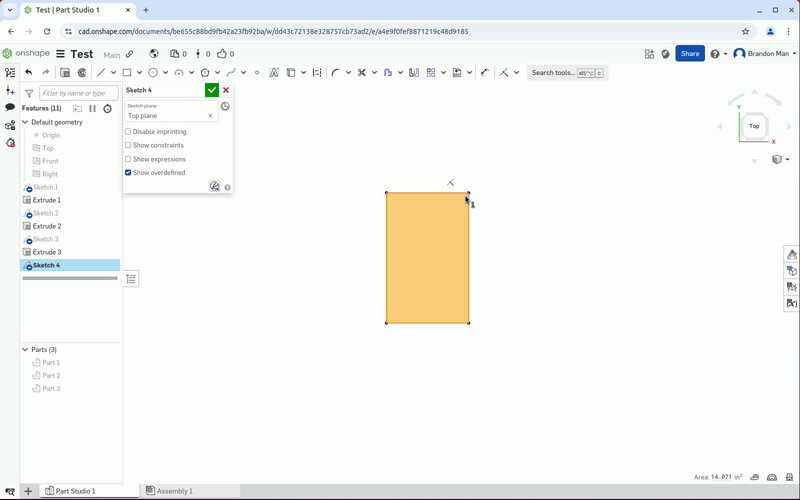
scroll(-6)
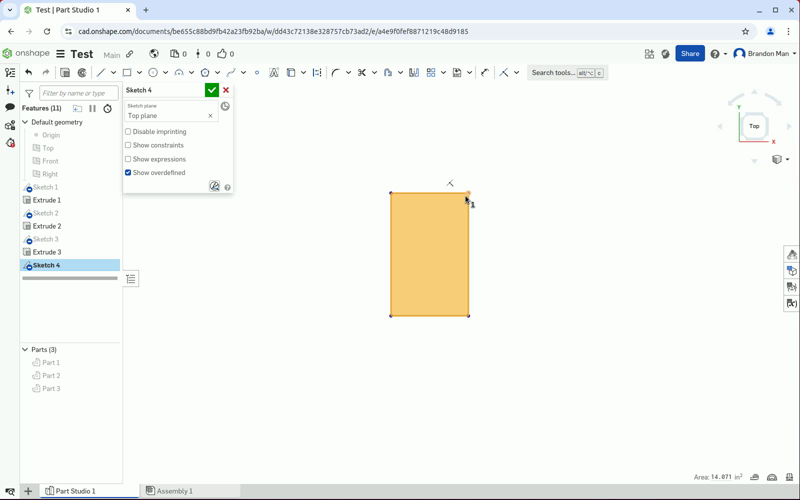
scroll(-6)
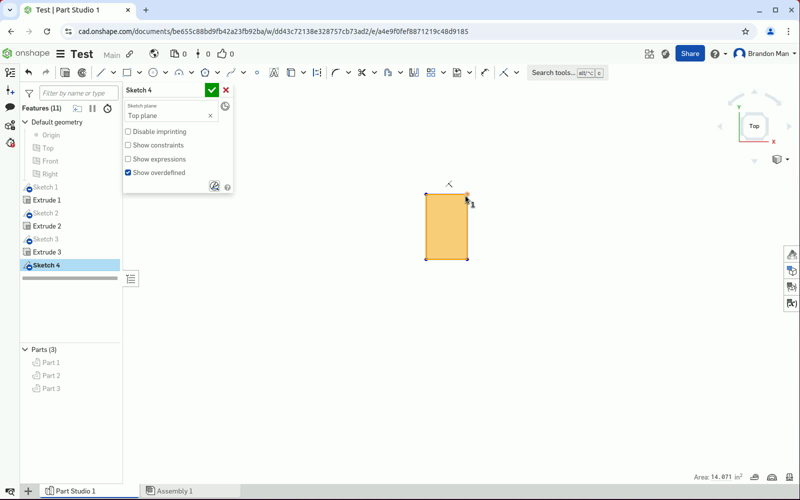
scroll(-6)
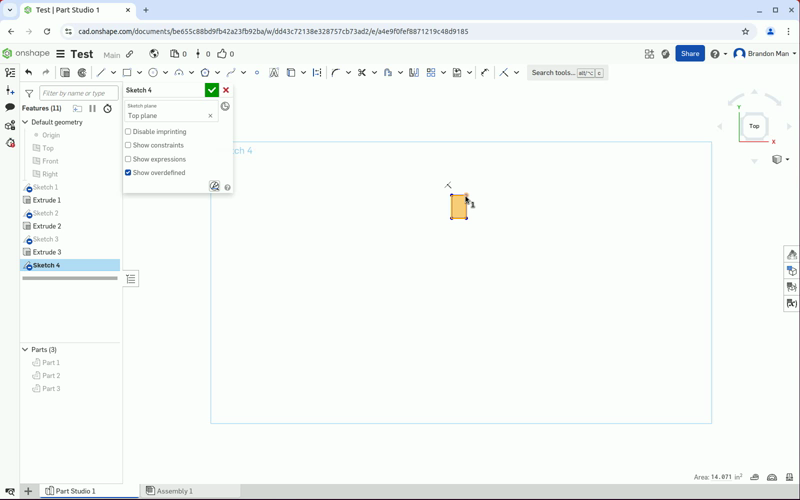
mouse_move(73, 352)
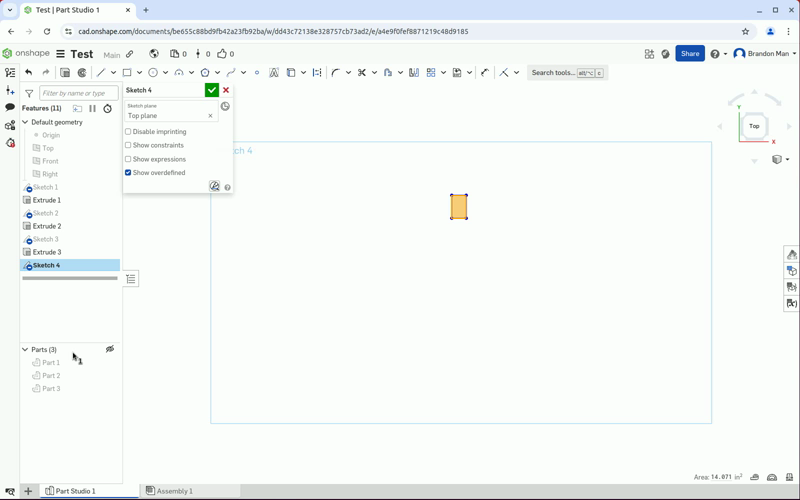
key(shift+y)
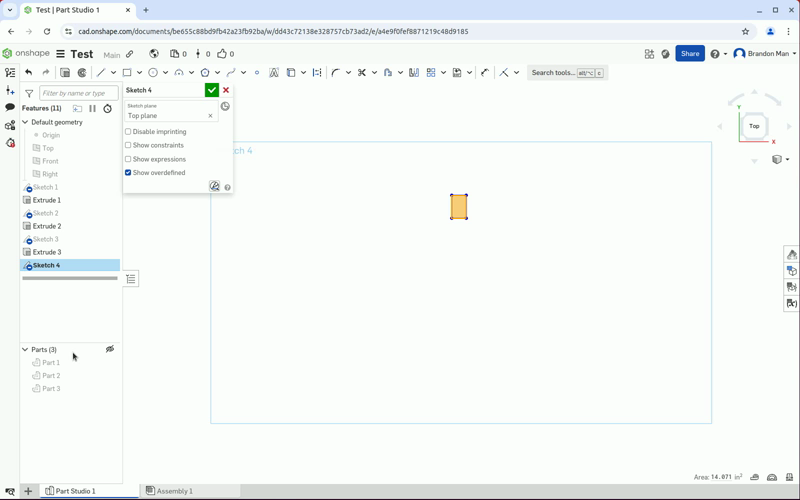
key(shift+e)
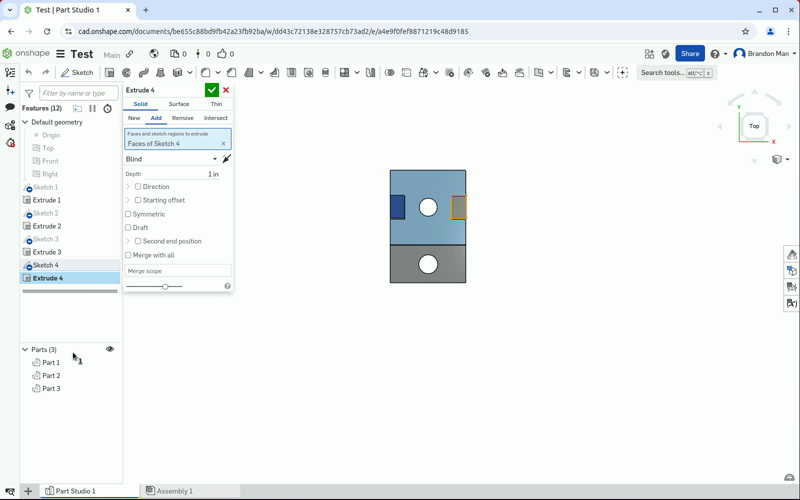
mouse_move(143, 106)
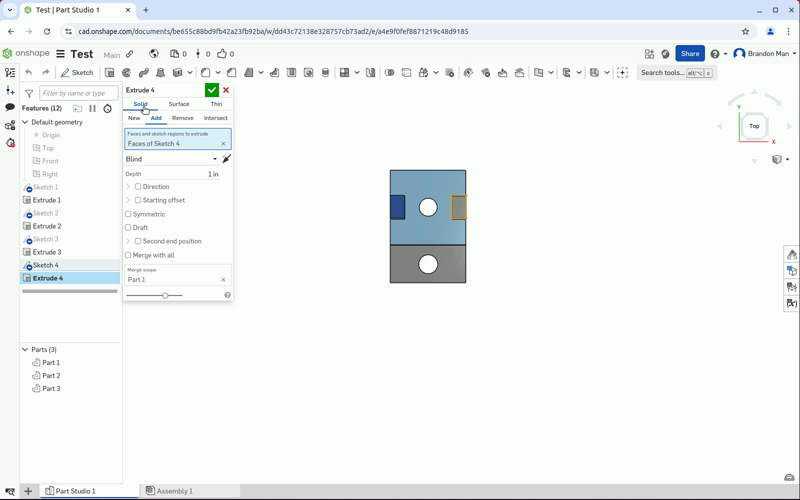
click(143, 106)
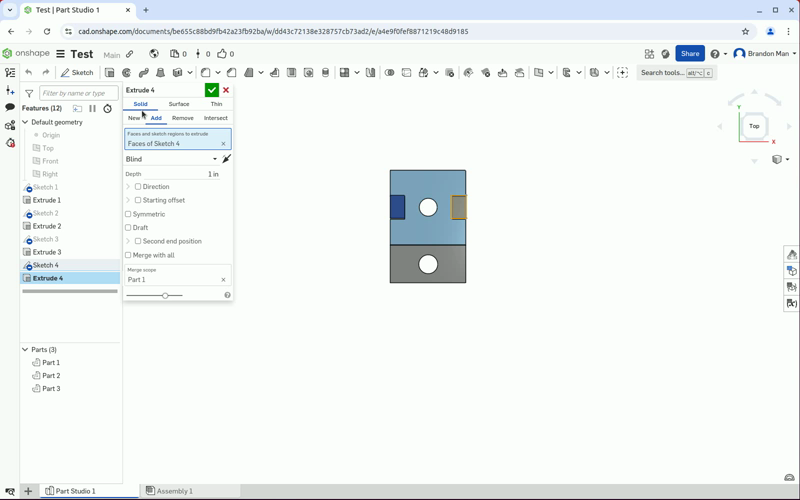
mouse_move(137, 120)
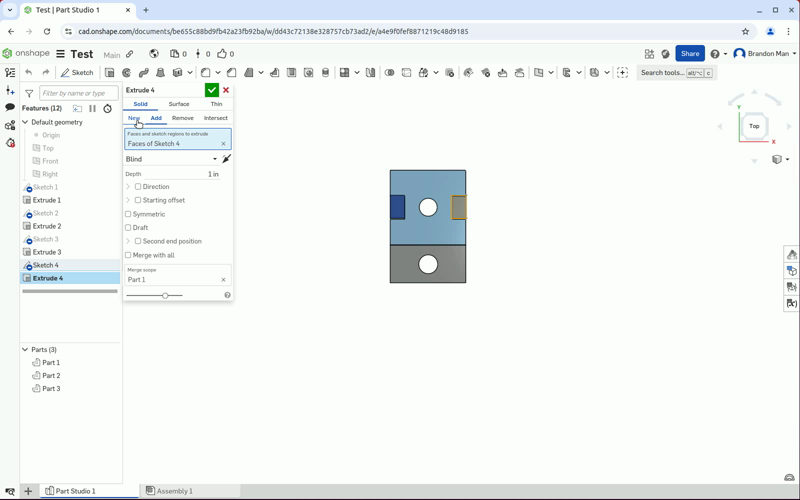
click(137, 120)
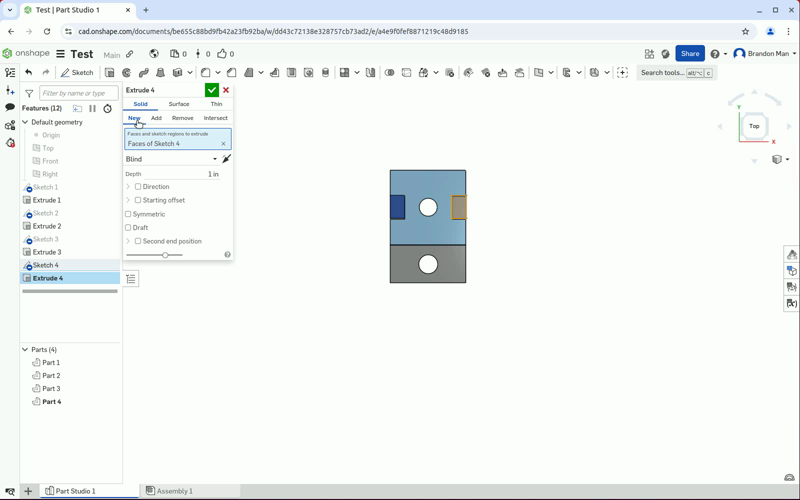
key(tab, 4)
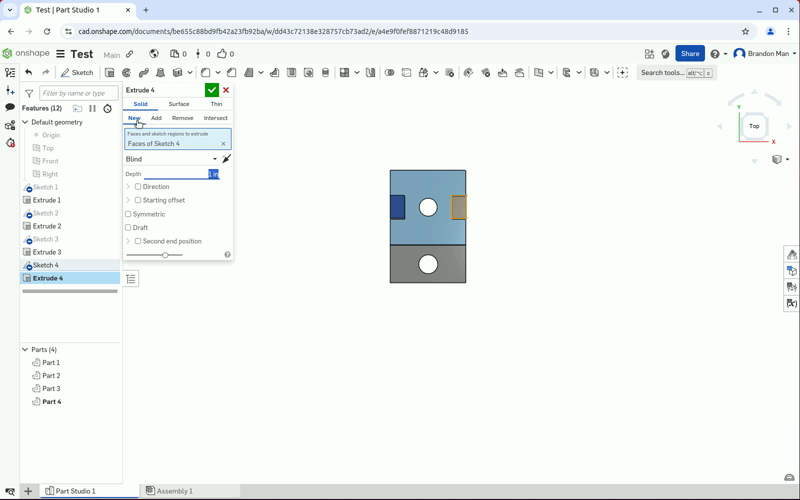
text(7.703)
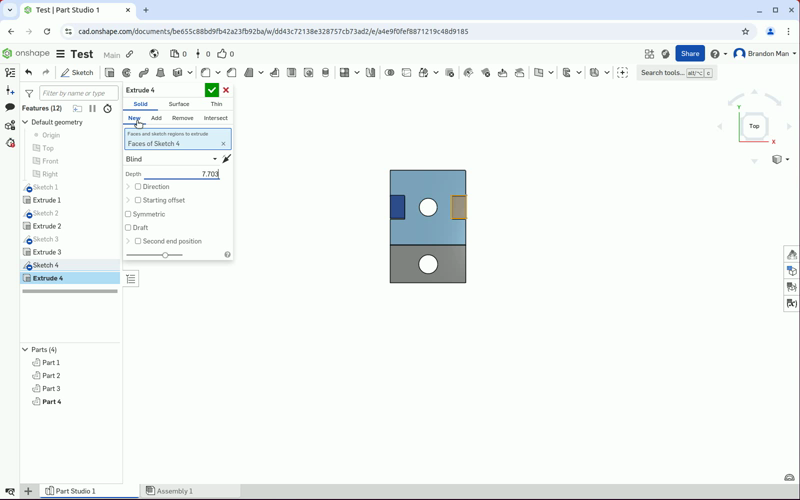
key(enter)
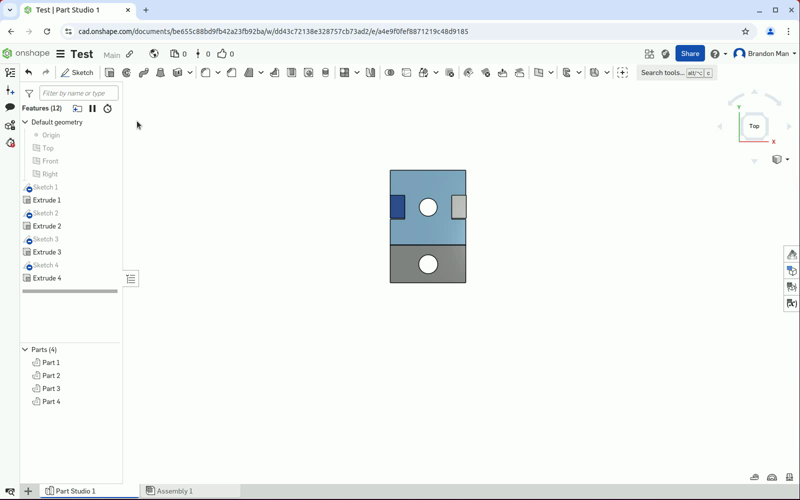
key(shift+h)
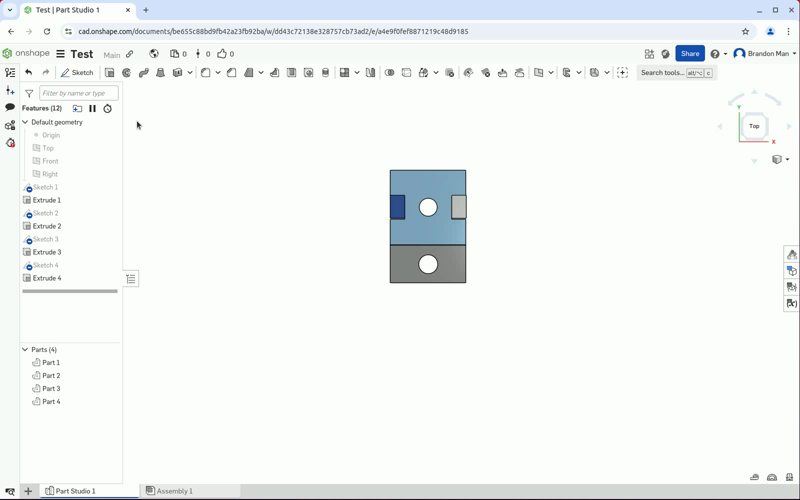
key(shift+h)
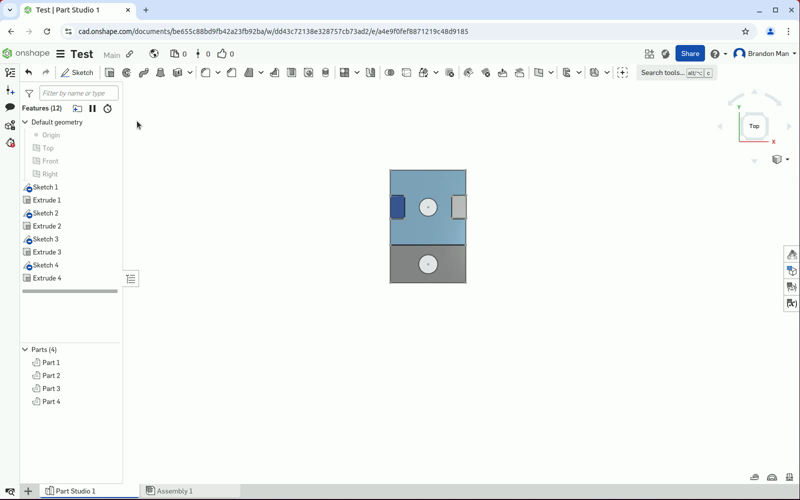
key(shift+7)
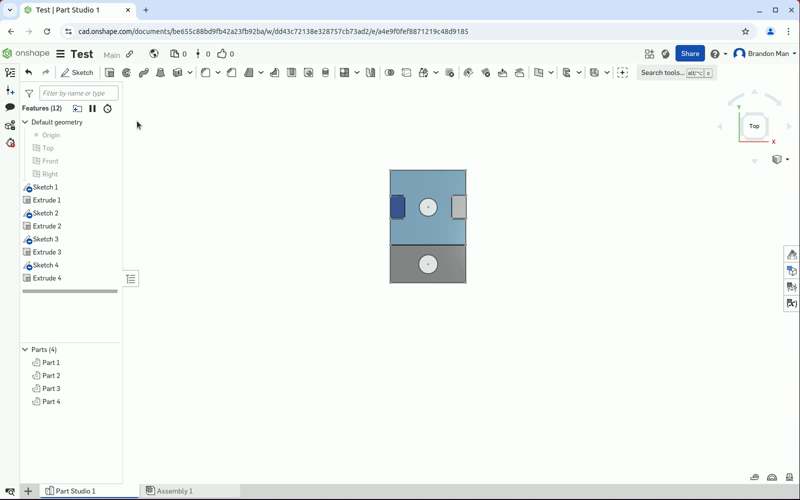
key(up, 3)
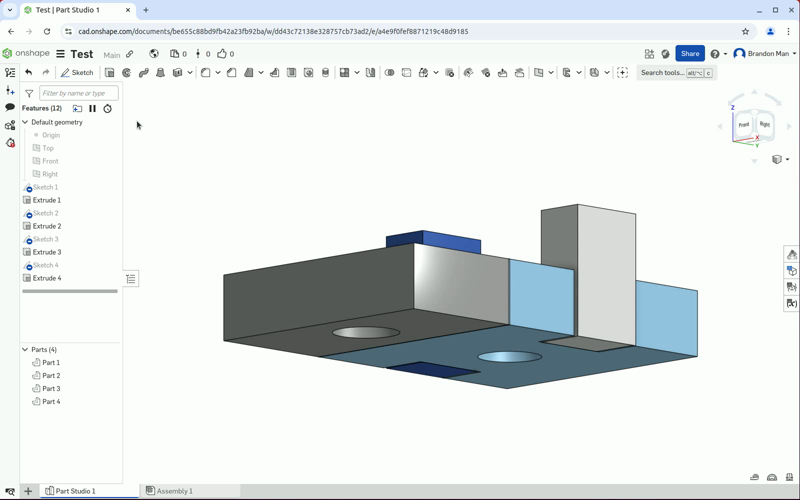
key(left, 3)
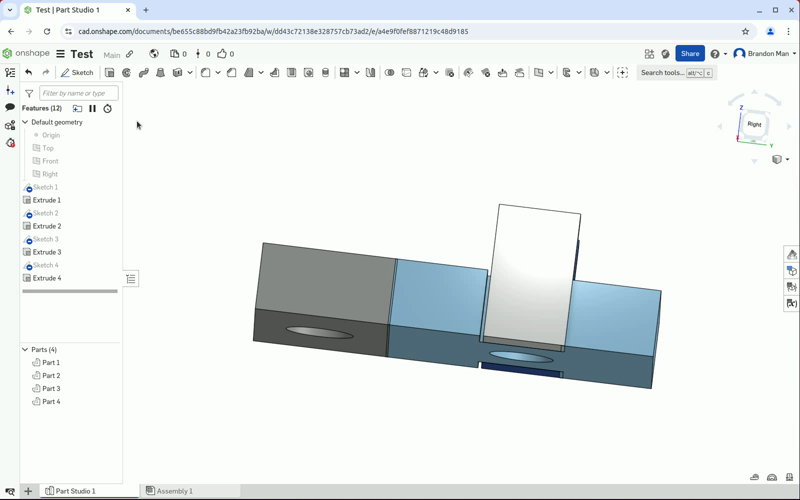
key(right, 3)
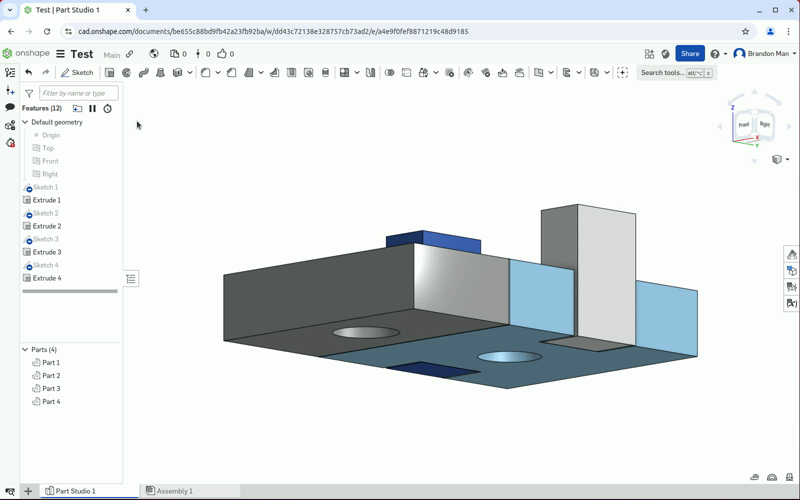
key(down, 3)
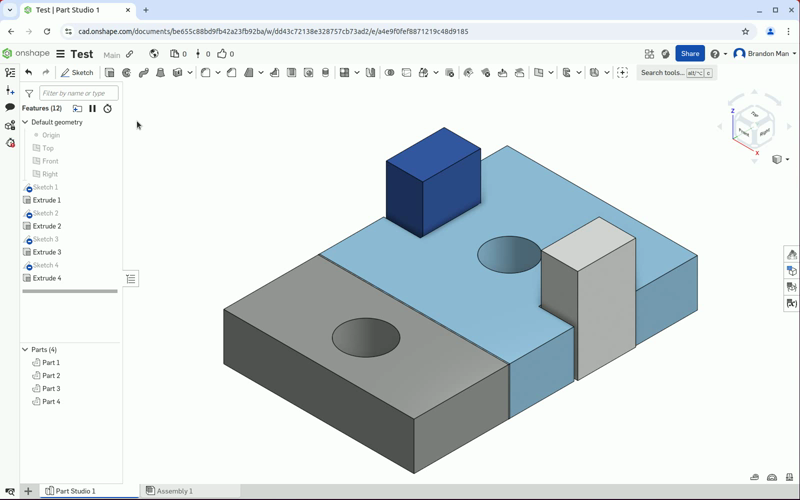
mouse_move(73, 189)
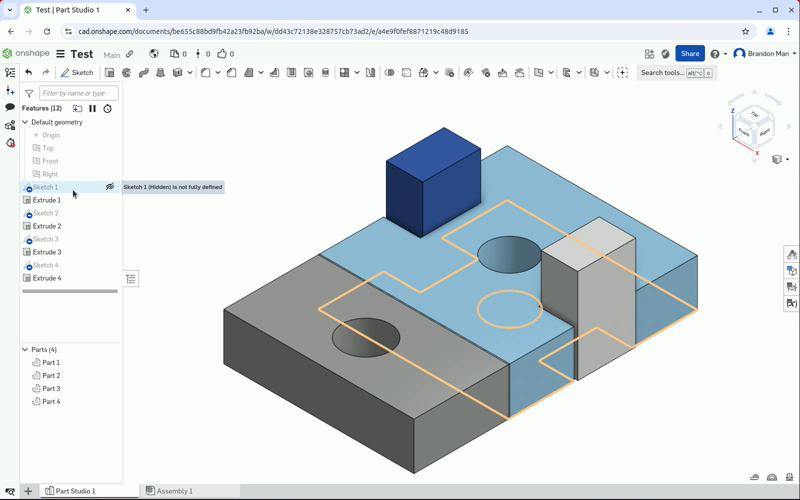
click(73, 189)